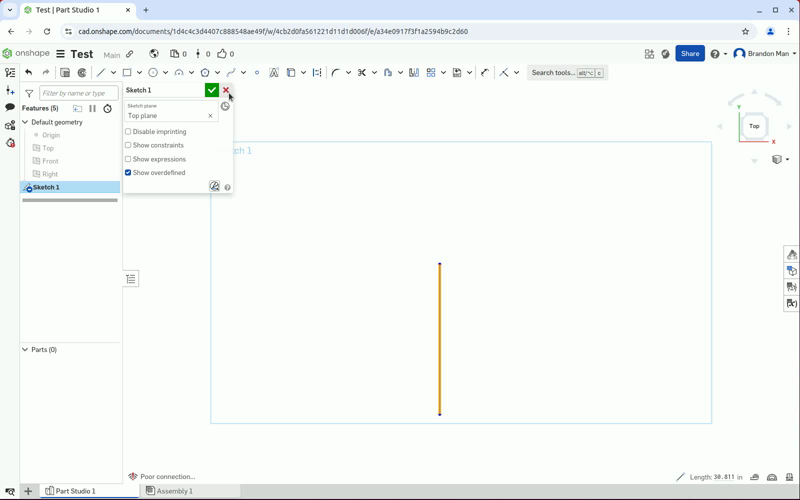
key(shift+h)
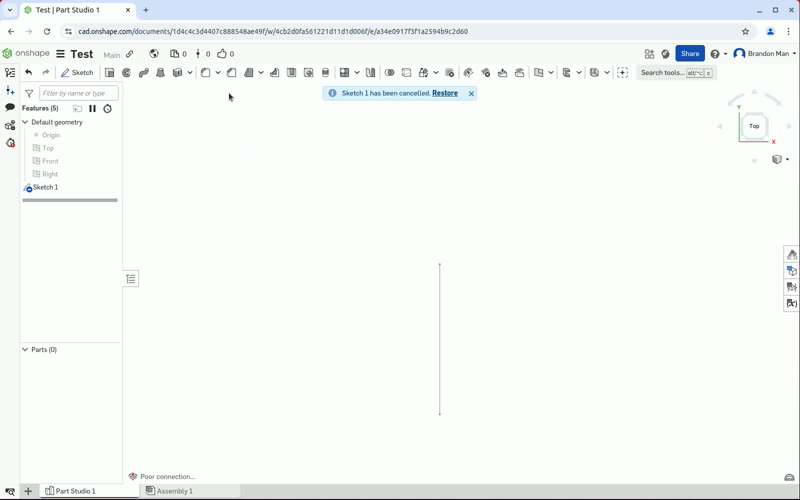
key(shift+s)
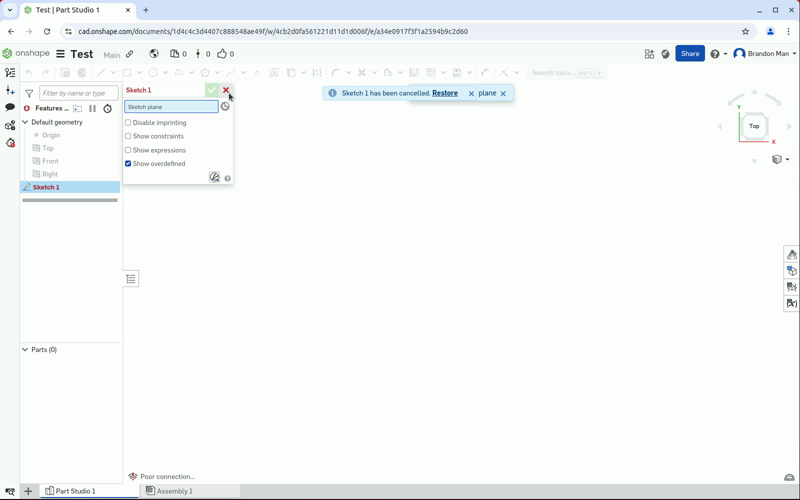
mouse_move(73, 150)
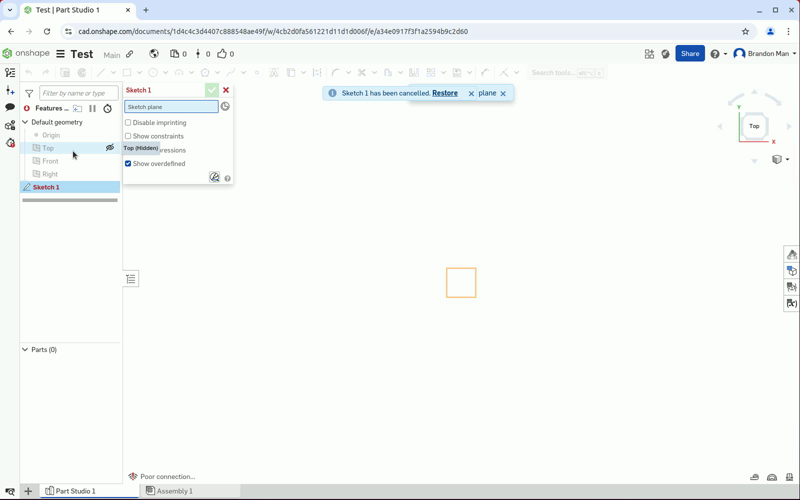
click(73, 150)
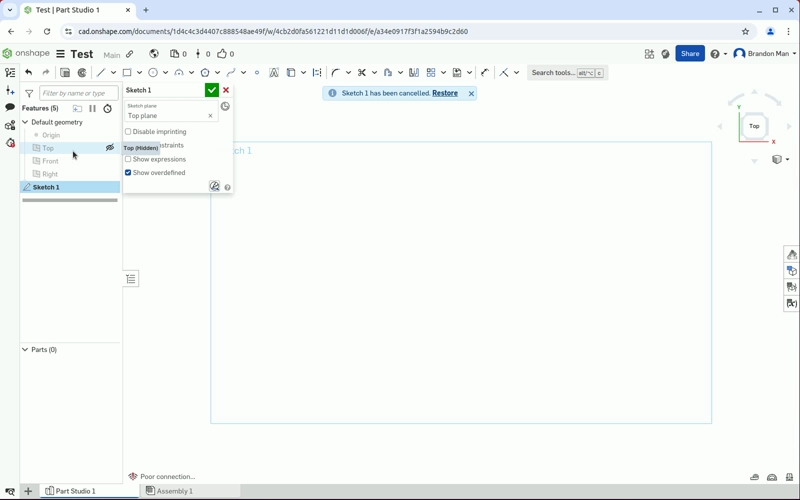
mouse_move(73, 352)
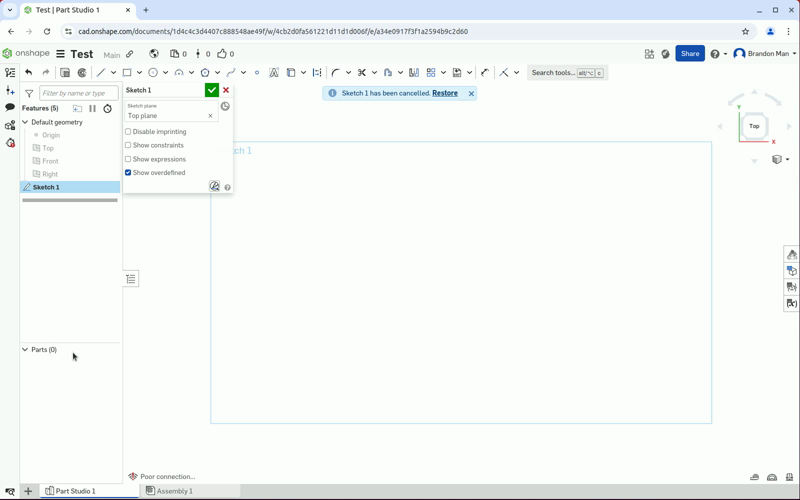
key(y)
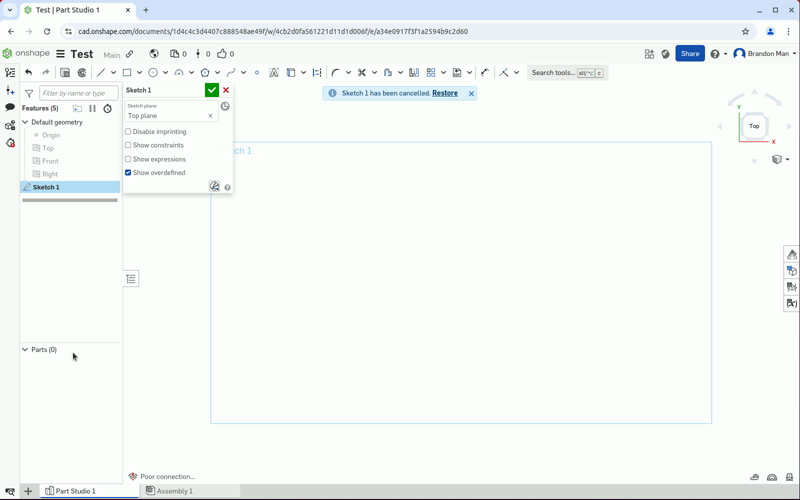
key(l)
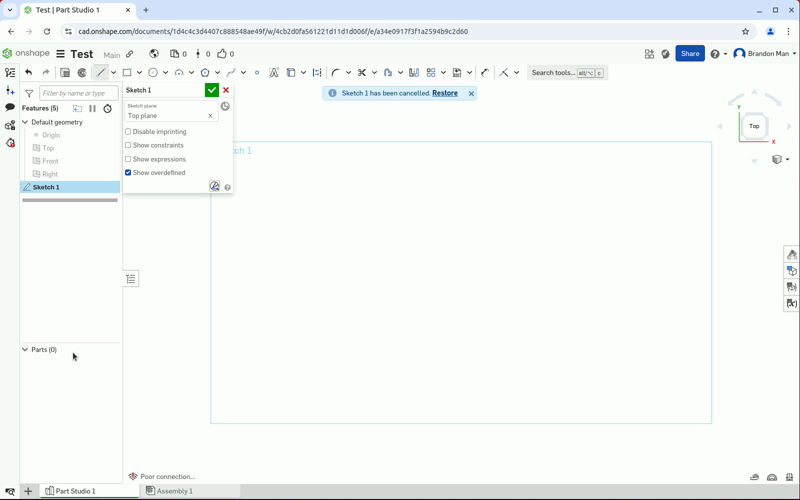
key_down(shift)
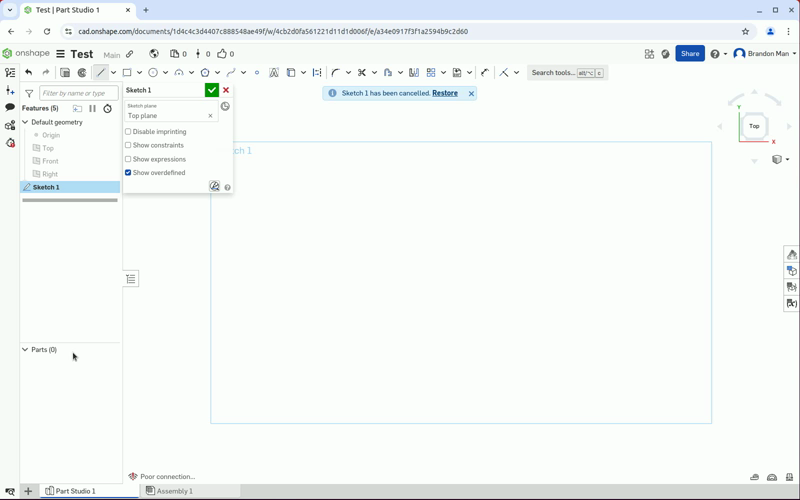
mouse_move(458, 282)
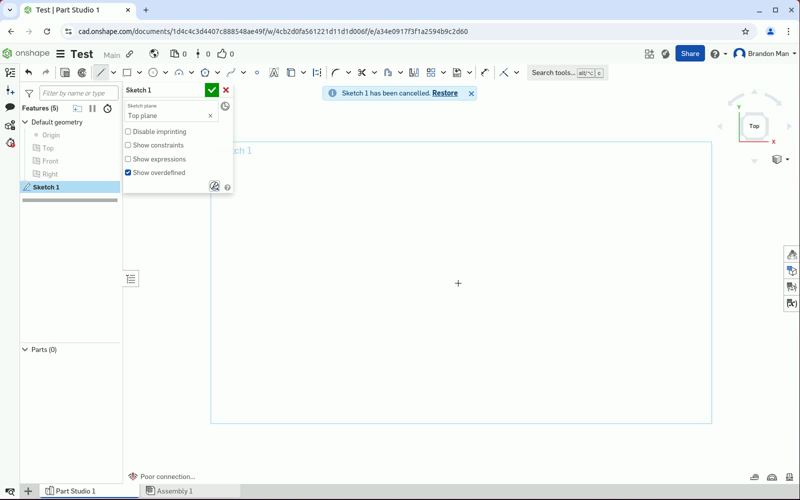
click(458, 282)
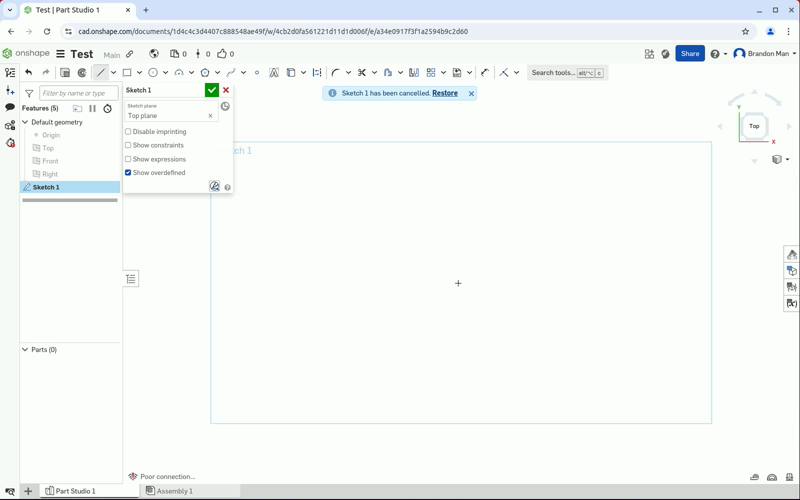
key_up(shift)
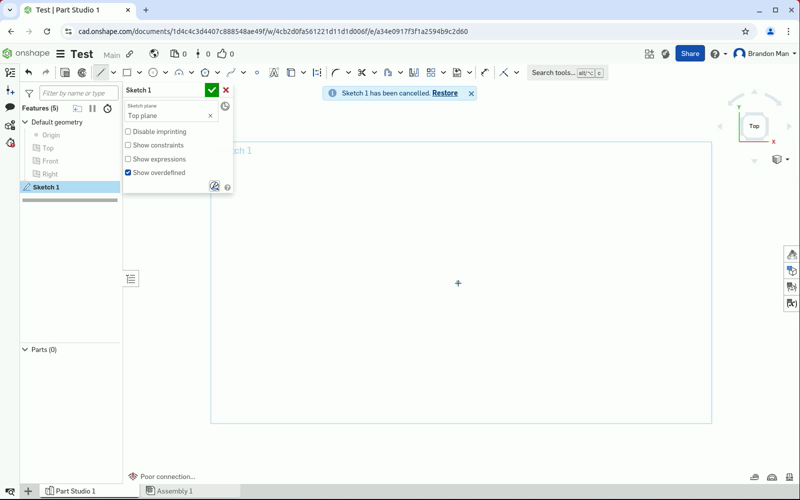
key_down(shift)
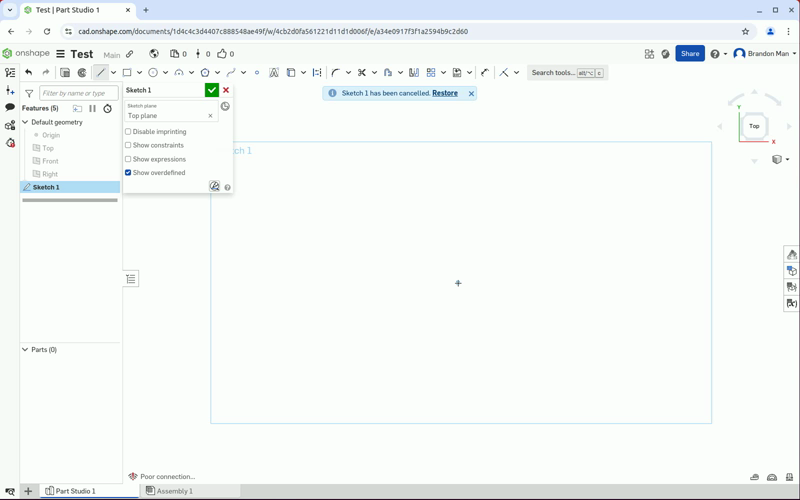
mouse_move(488, 282)
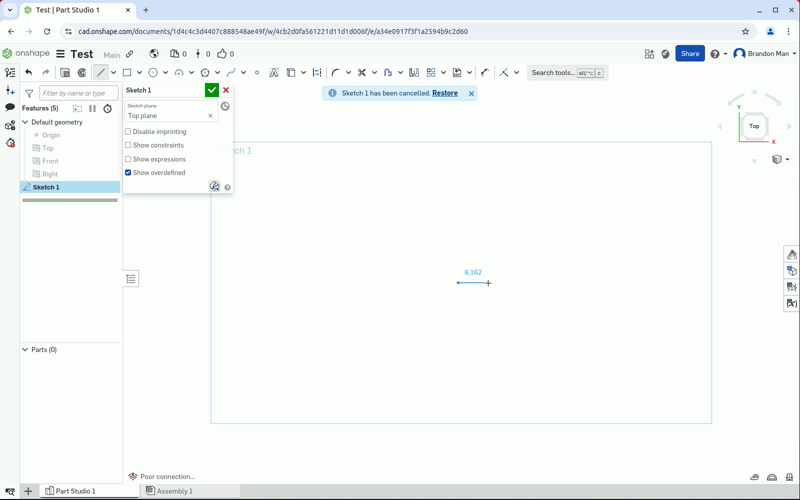
mouse_move(465, 282)
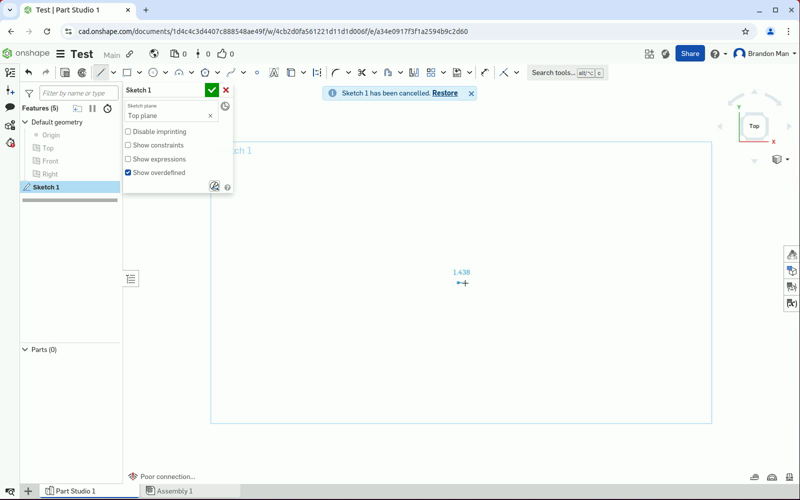
scroll(6)
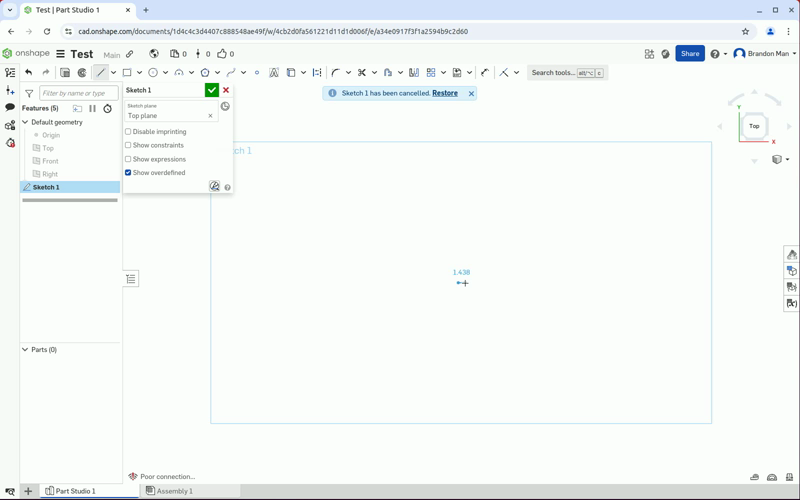
scroll(6)
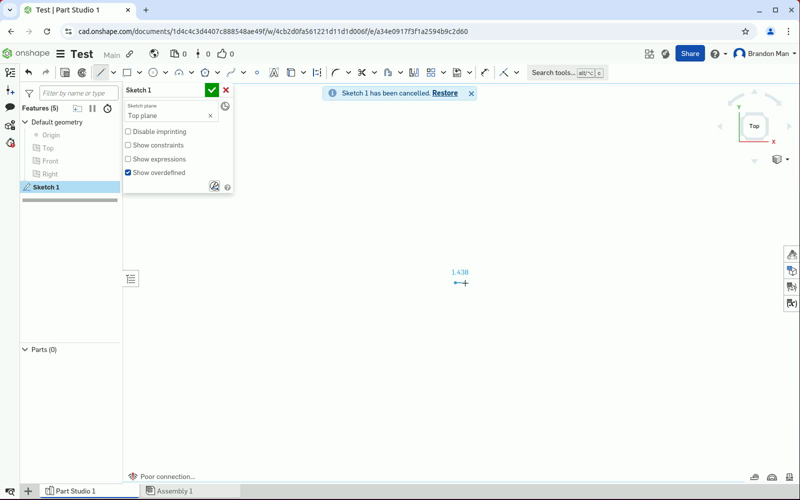
scroll(6)
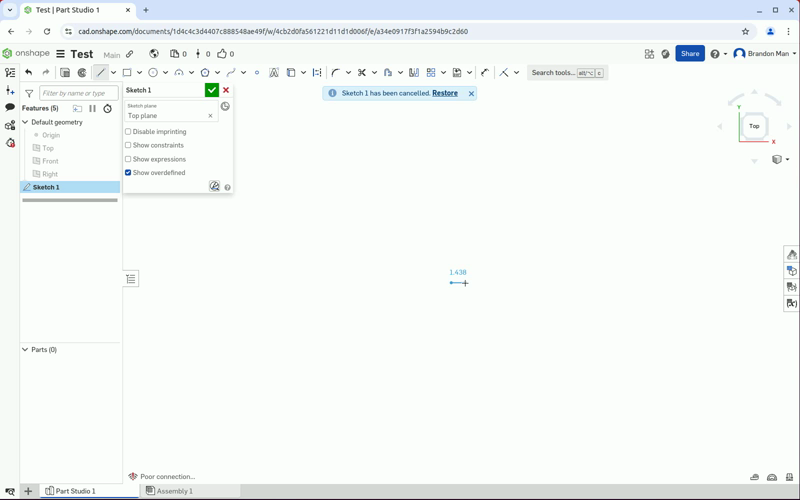
scroll(6)
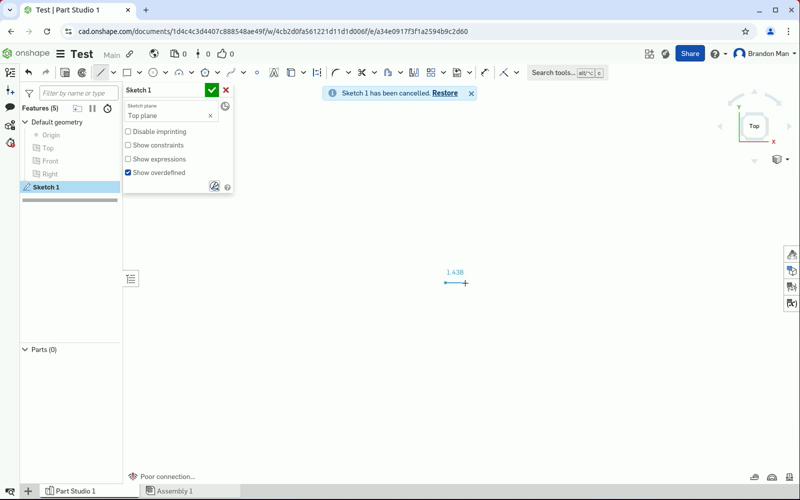
scroll(6)
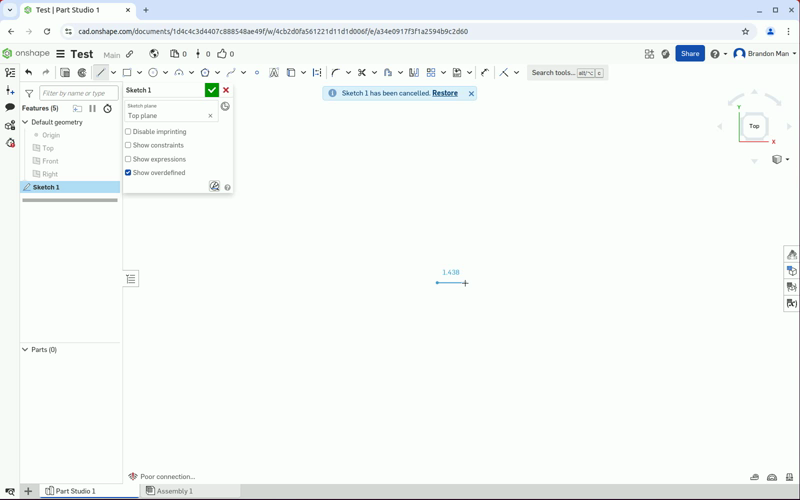
scroll(6)
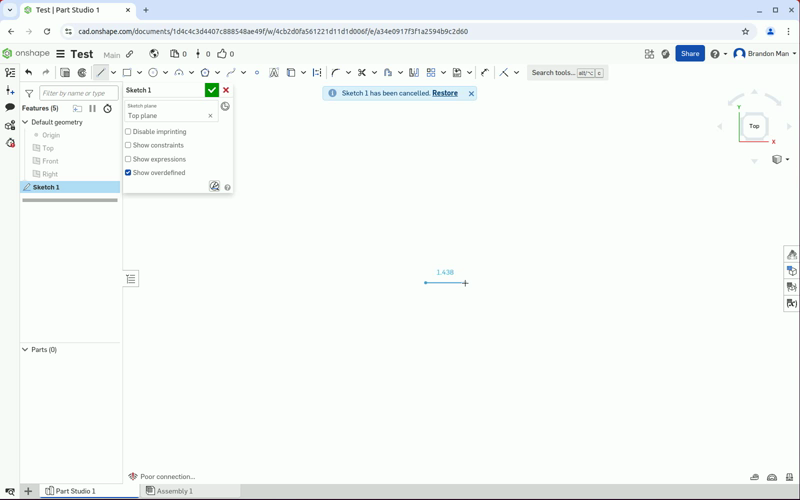
scroll(6)
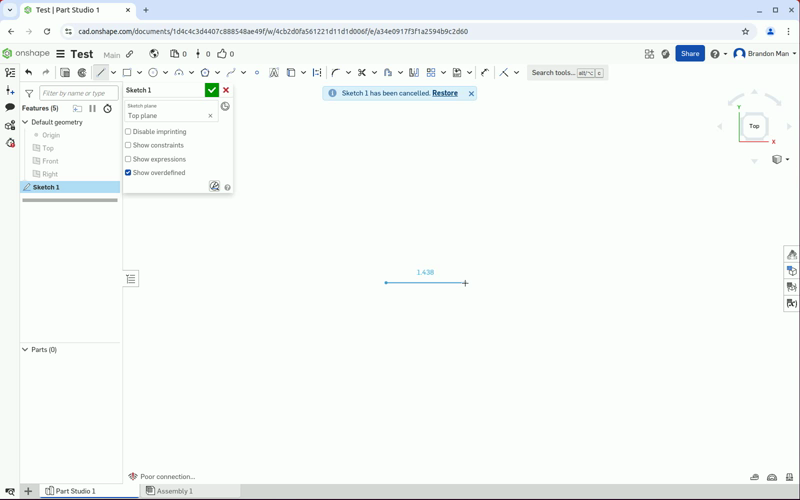
click(465, 282)
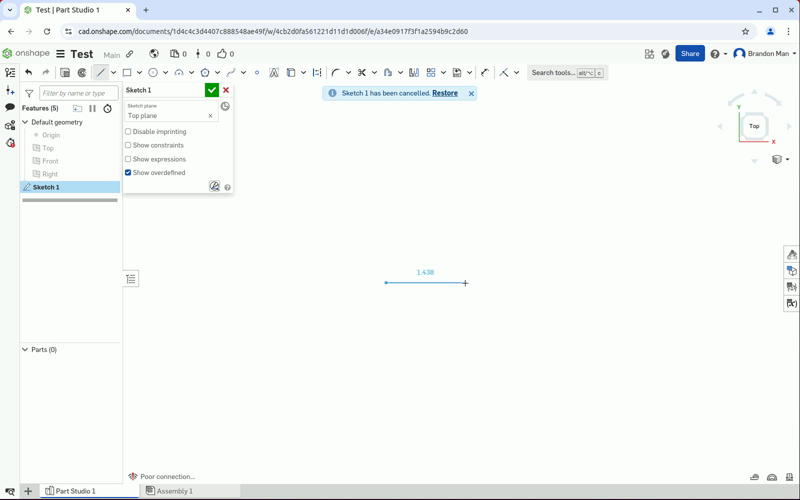
scroll(-6)
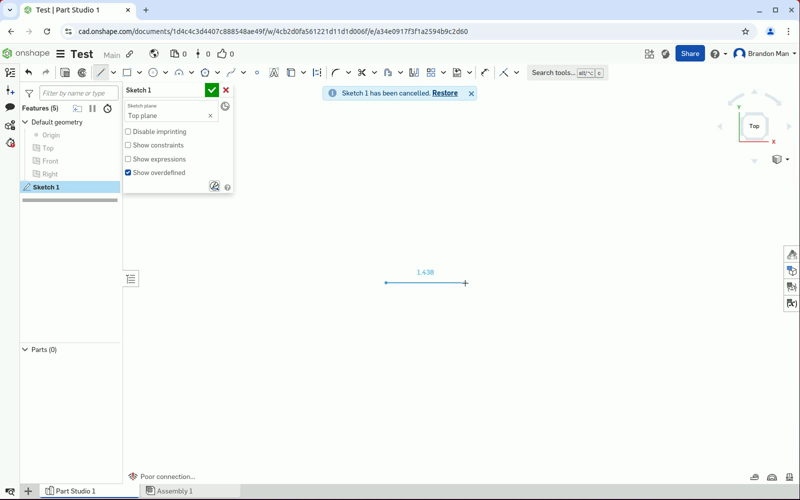
scroll(-6)
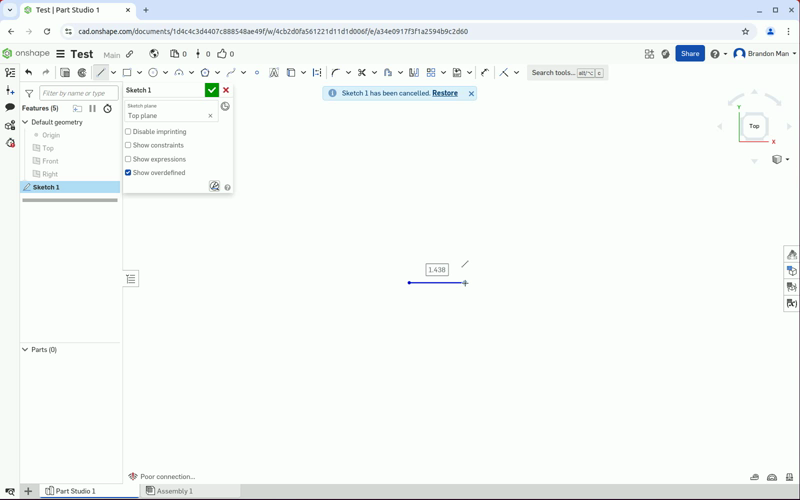
scroll(-6)
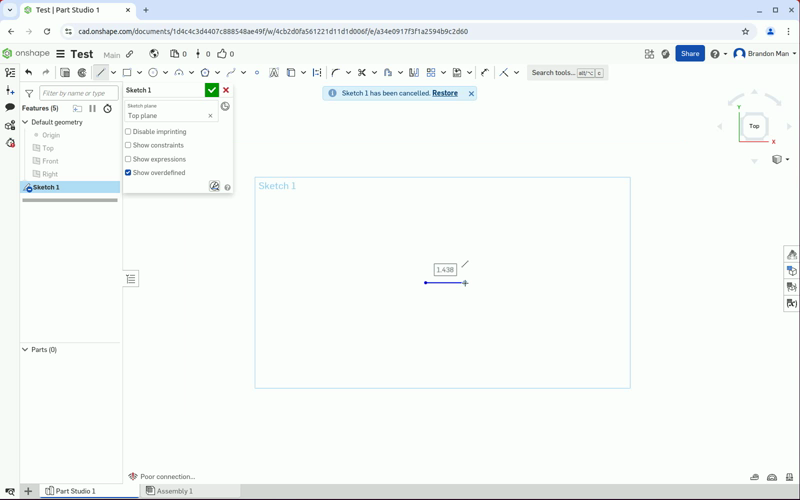
scroll(-6)
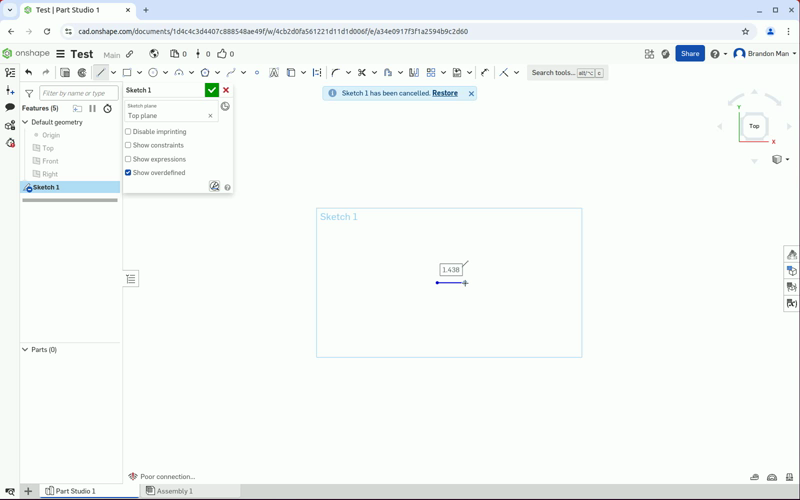
scroll(-6)
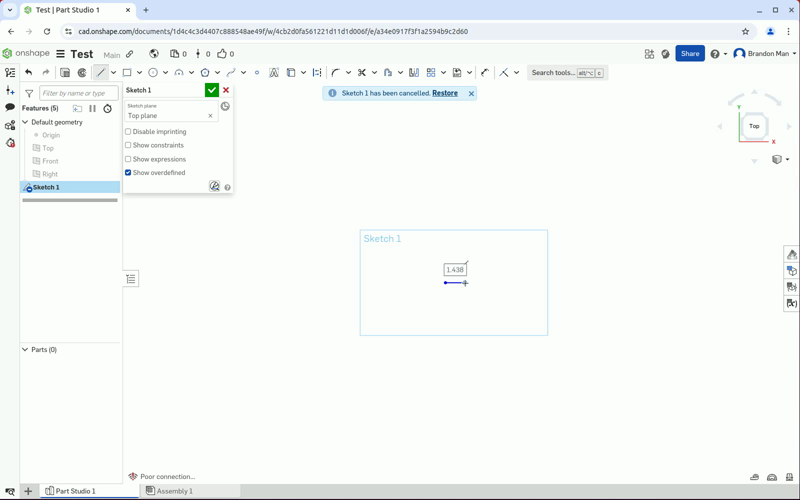
scroll(-6)
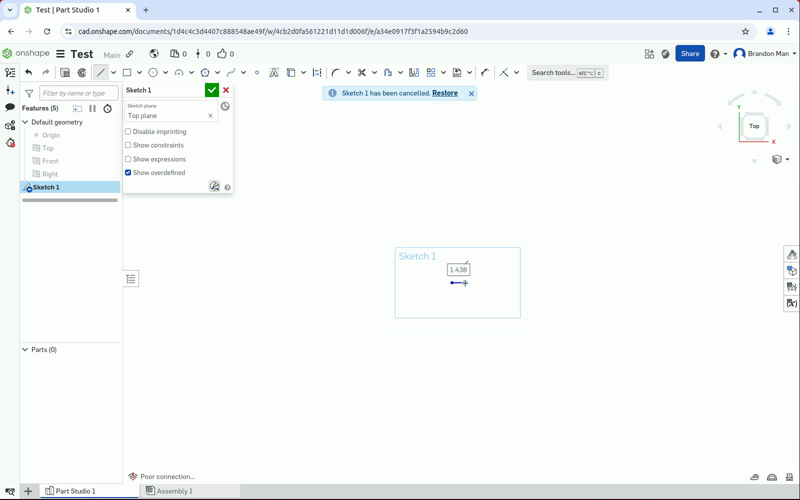
scroll(-6)
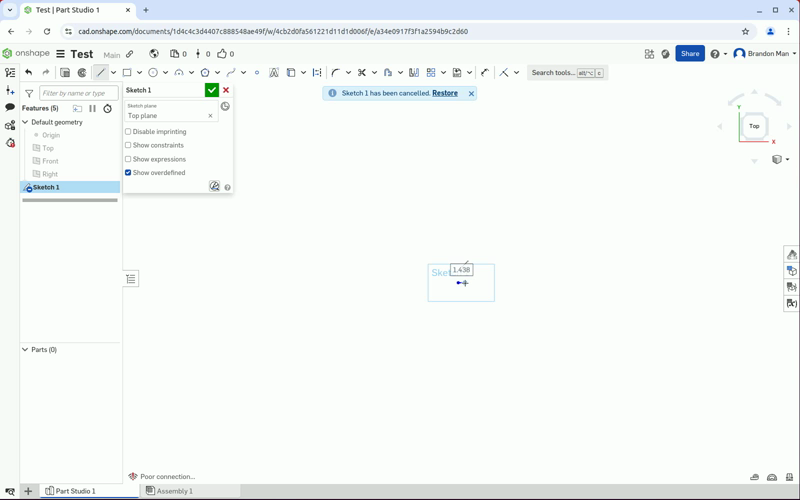
key_up(shift)
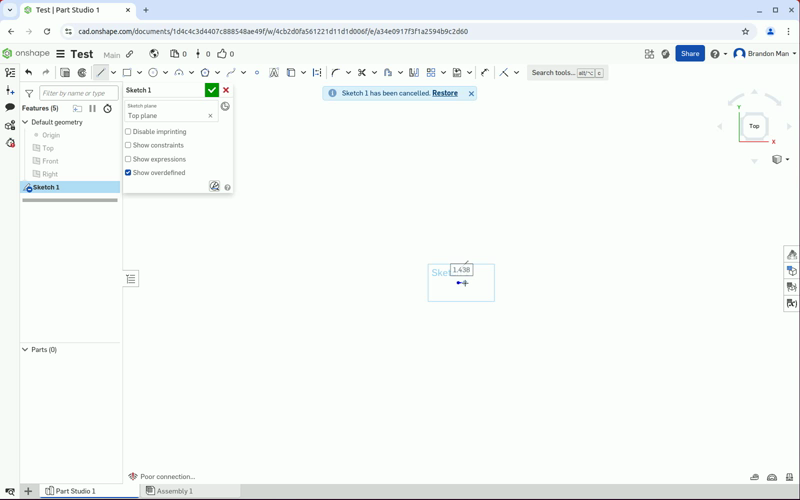
key(esc)
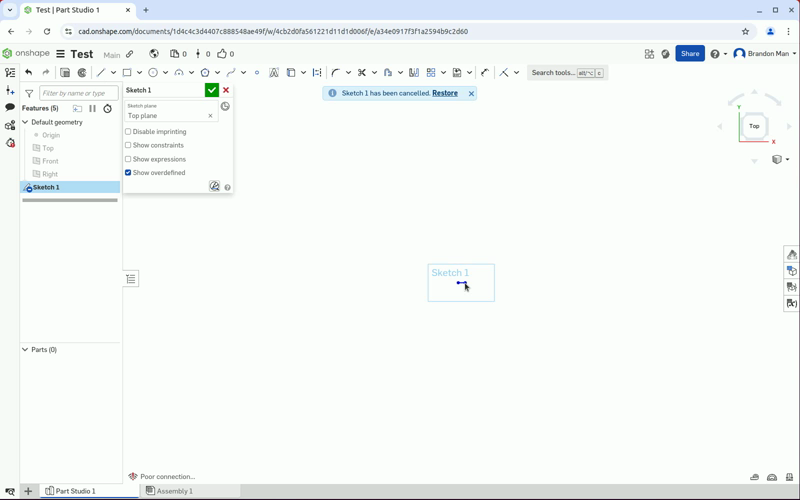
key(a)
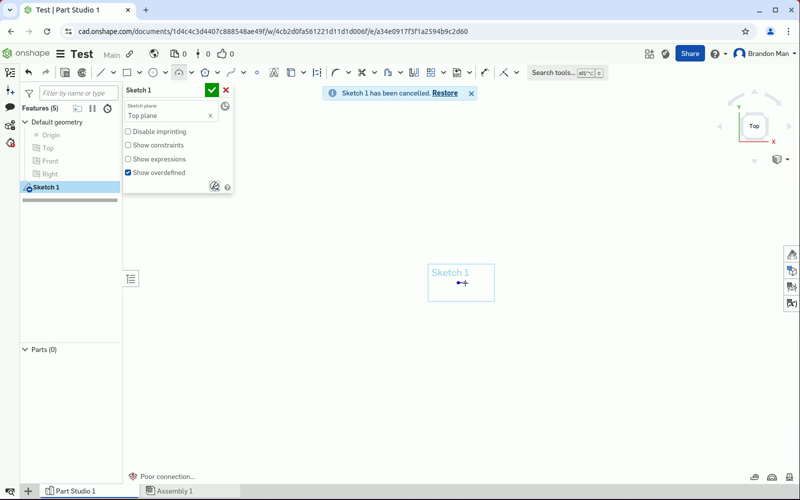
mouse_move(465, 282)
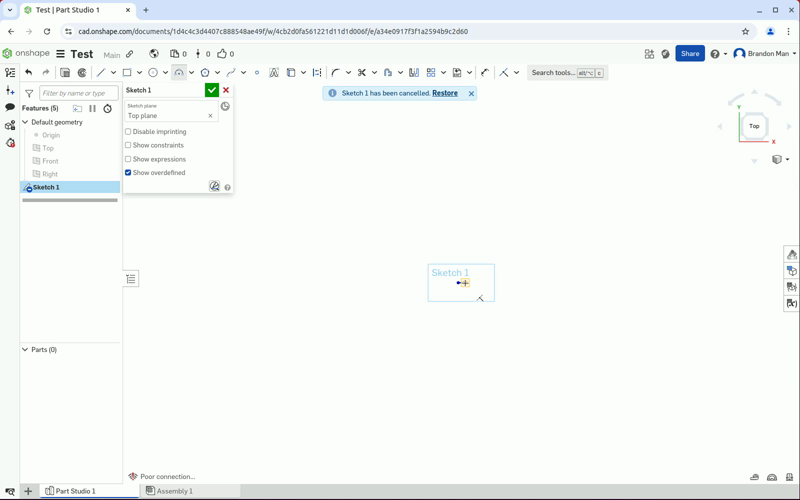
click(465, 282)
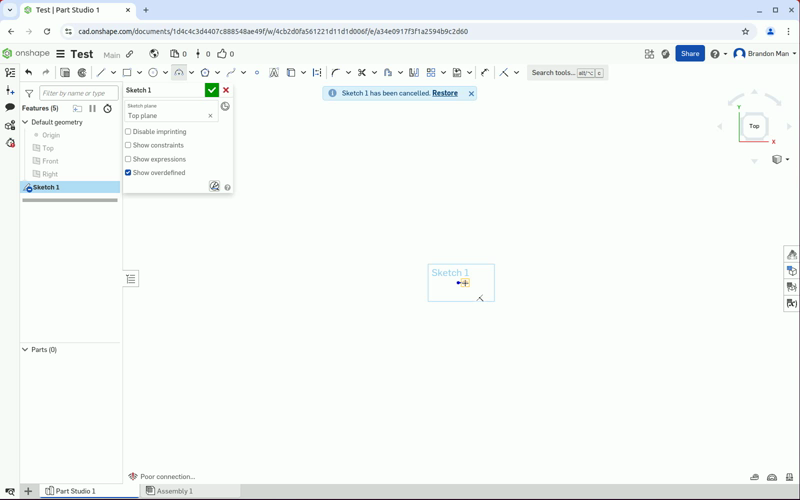
mouse_move(458, 282)
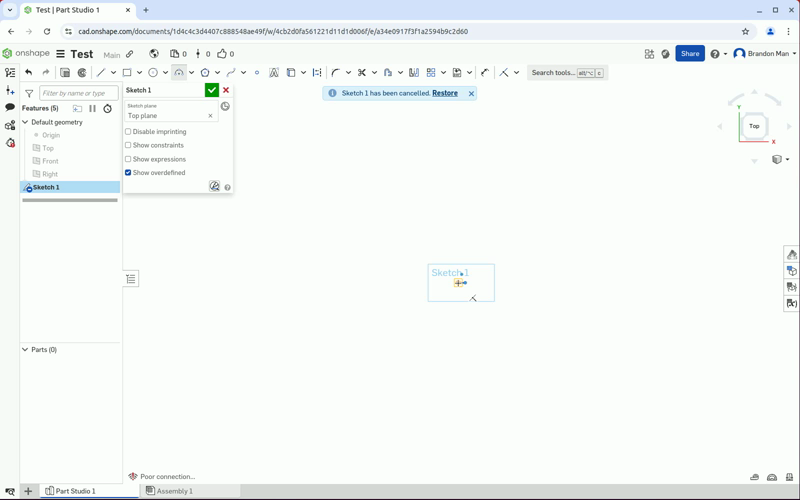
scroll(6)
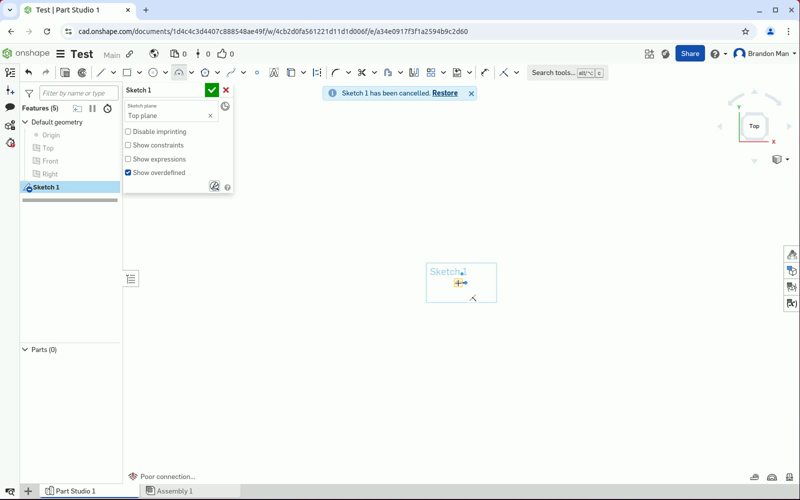
scroll(6)
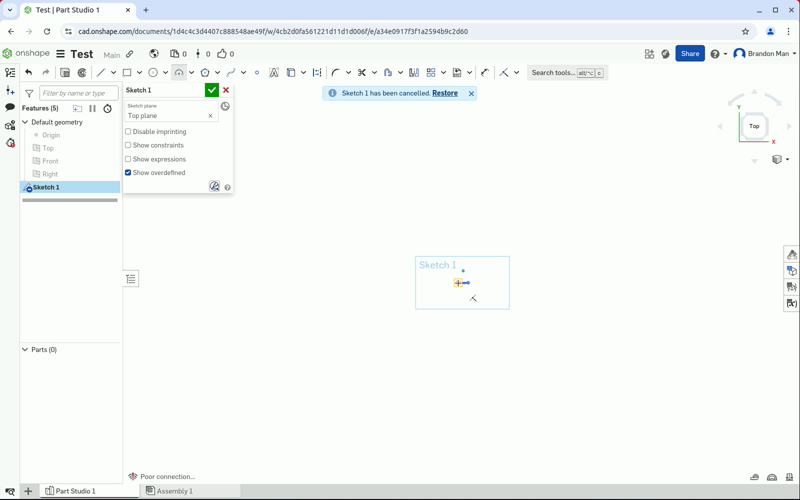
scroll(6)
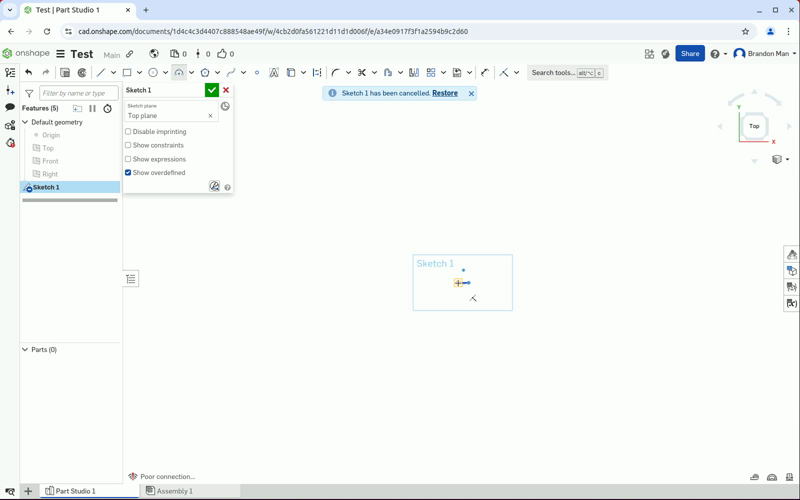
scroll(6)
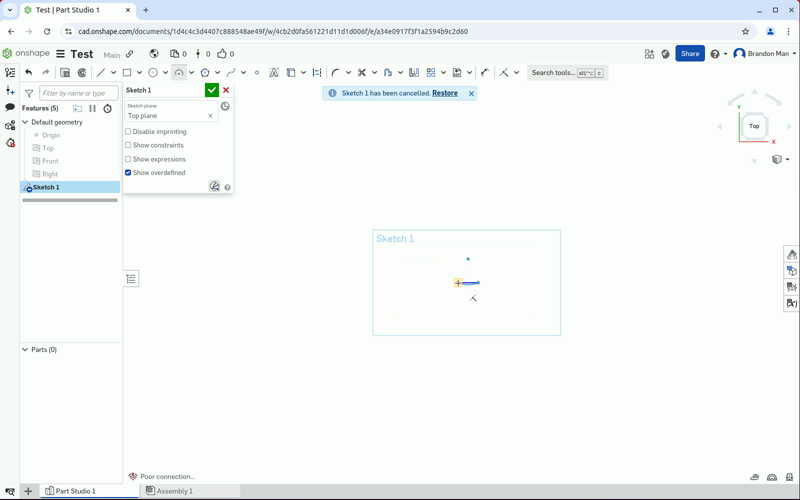
scroll(6)
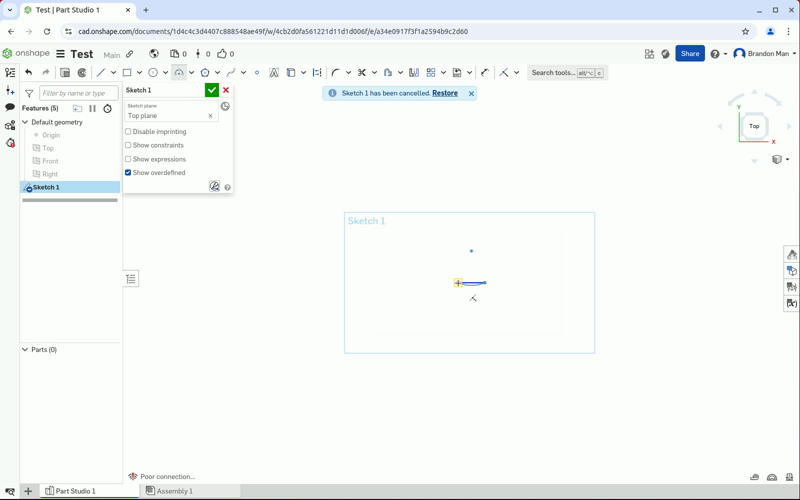
scroll(6)
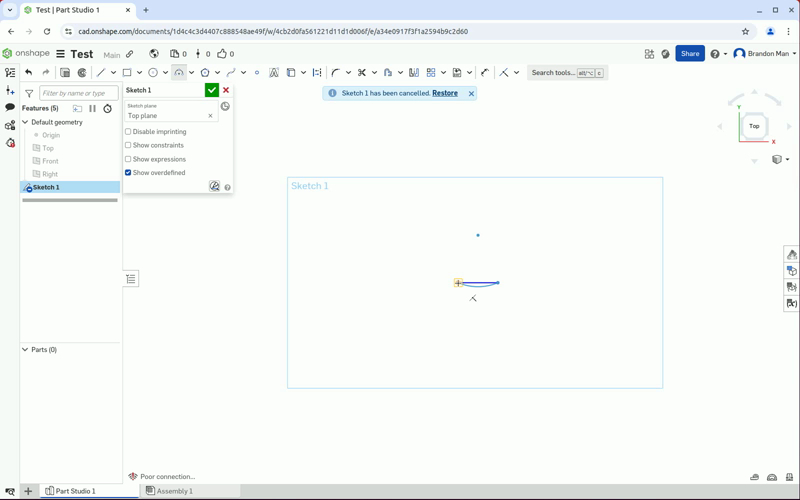
scroll(6)
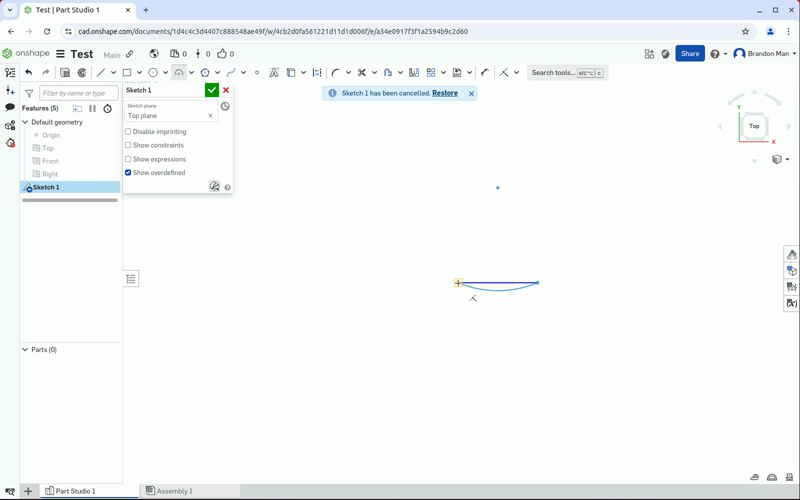
click(458, 282)
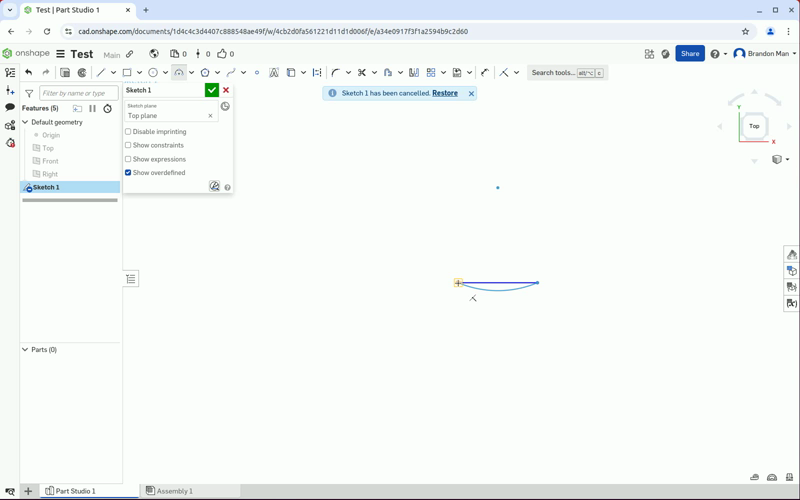
scroll(-6)
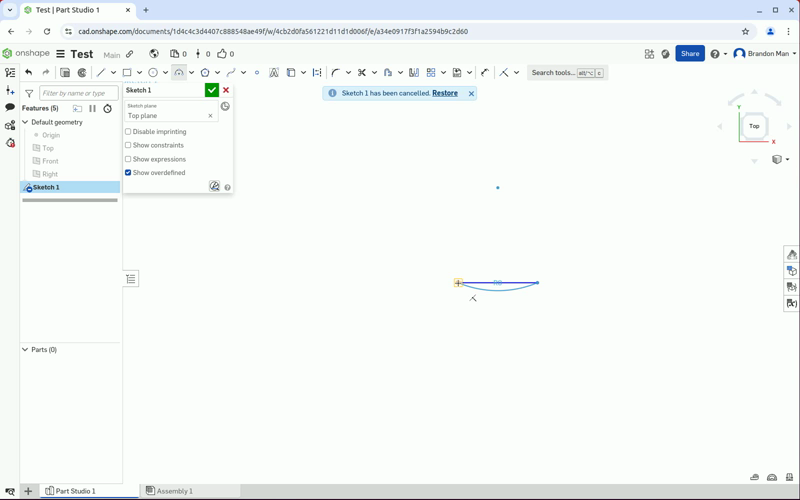
scroll(-6)
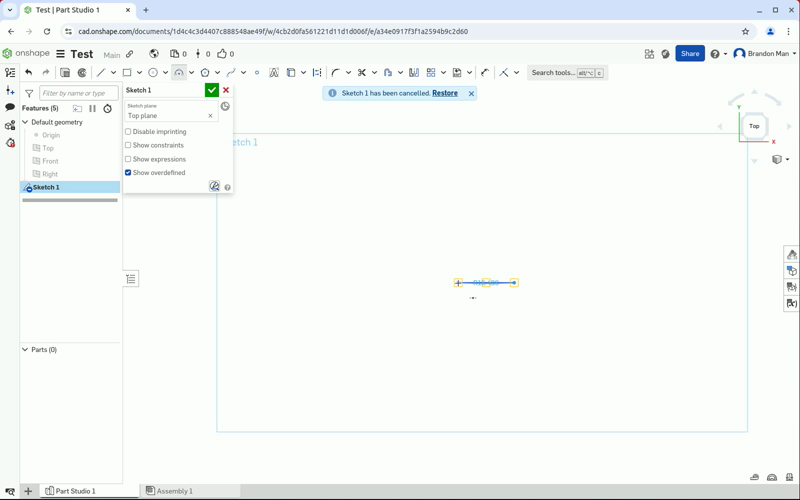
scroll(-6)
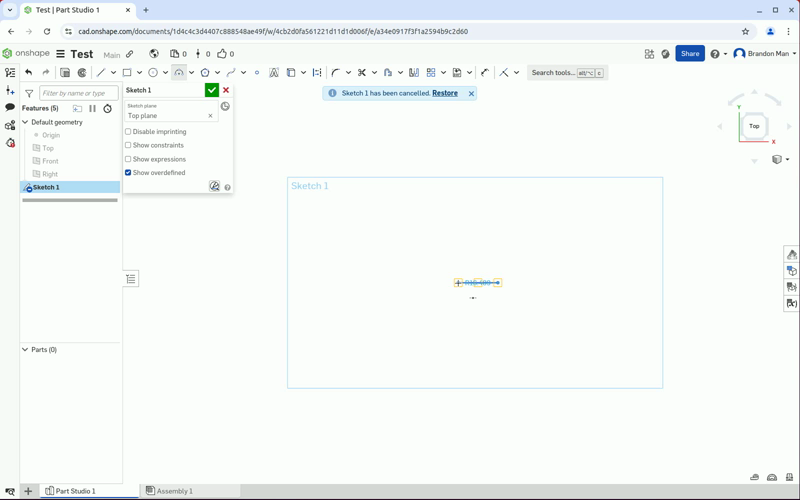
scroll(-6)
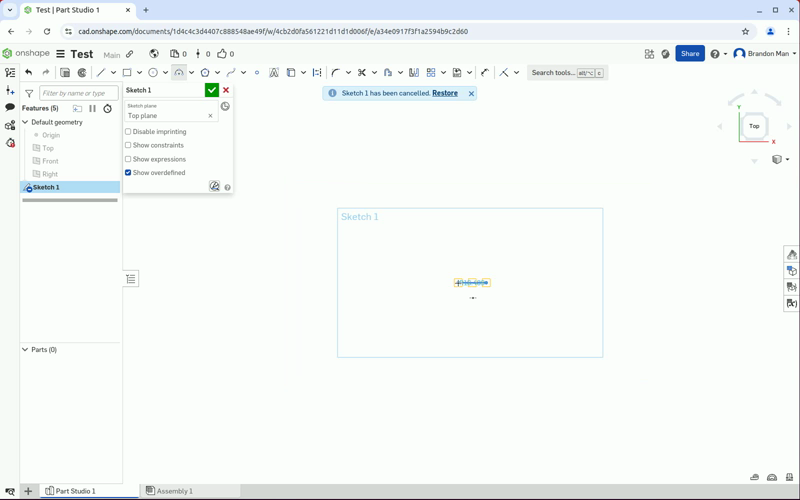
scroll(-6)
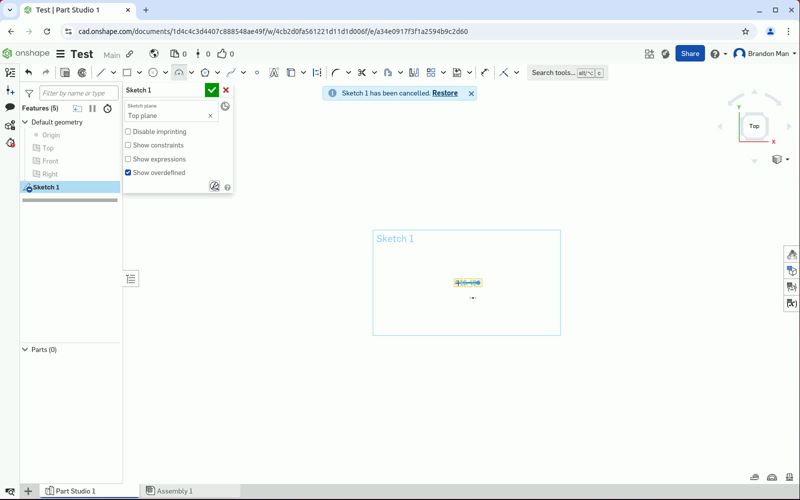
scroll(-6)
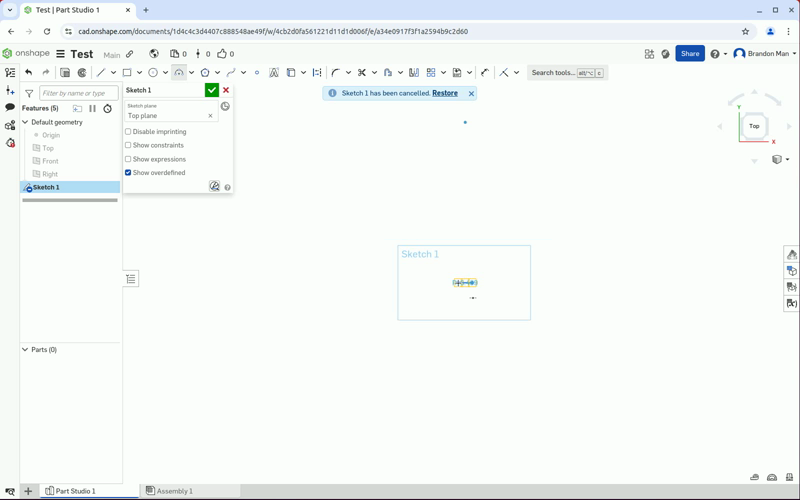
scroll(-6)
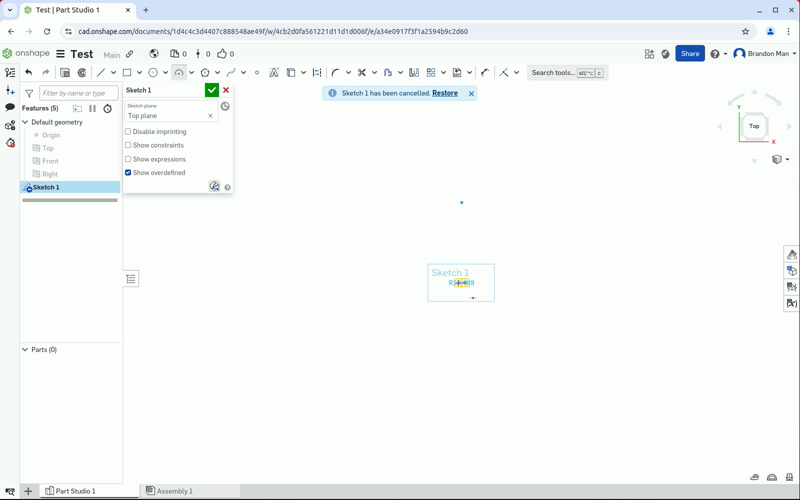
key_down(shift)
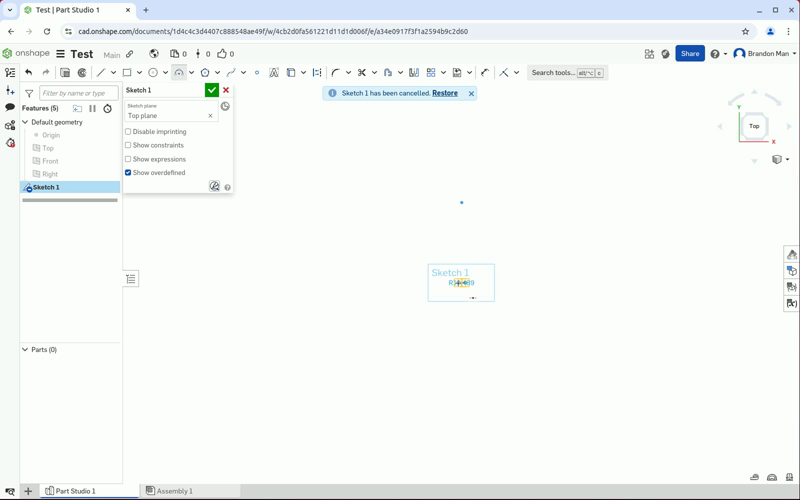
mouse_move(461, 279)
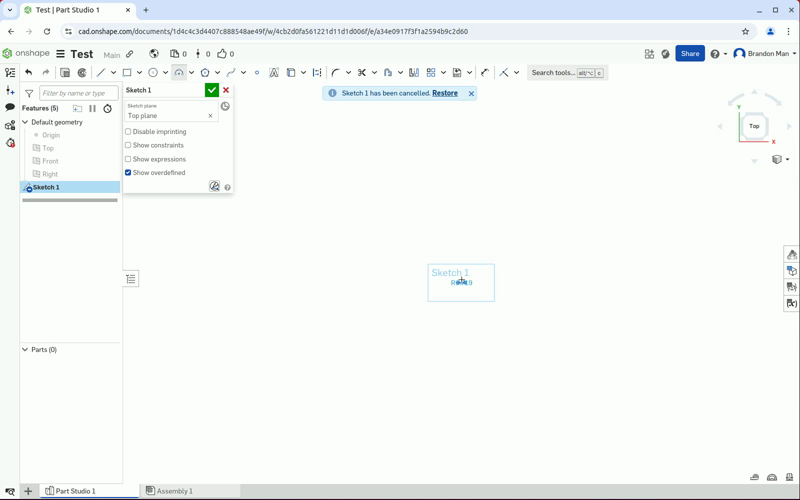
scroll(6)
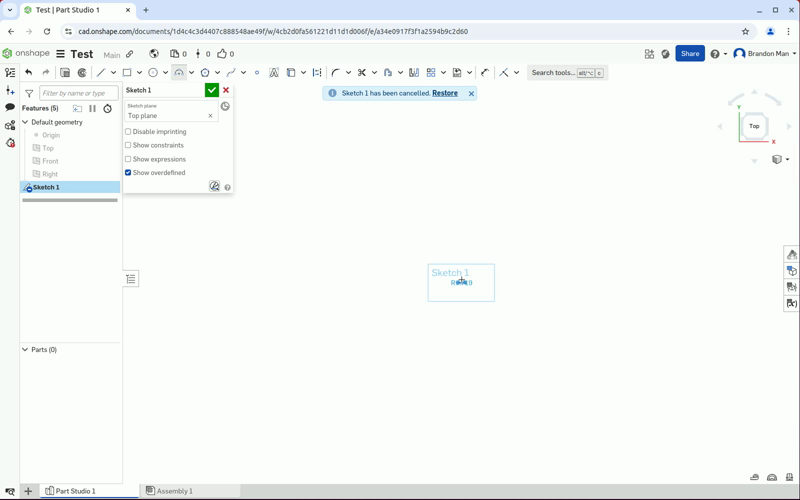
scroll(6)
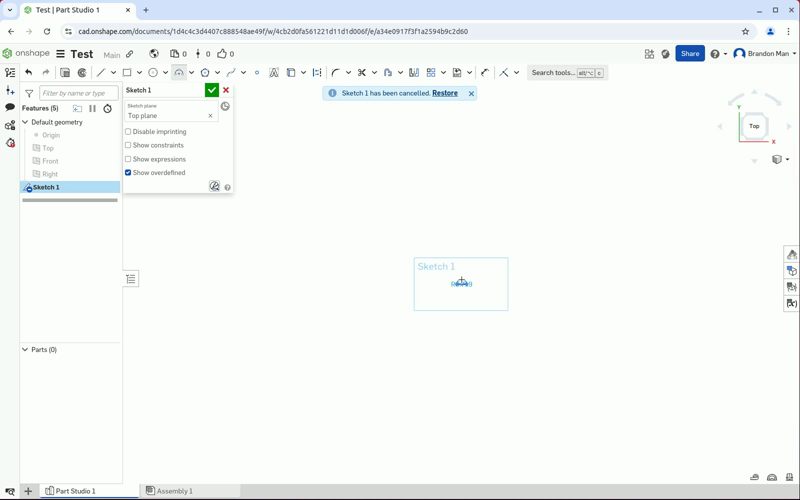
scroll(6)
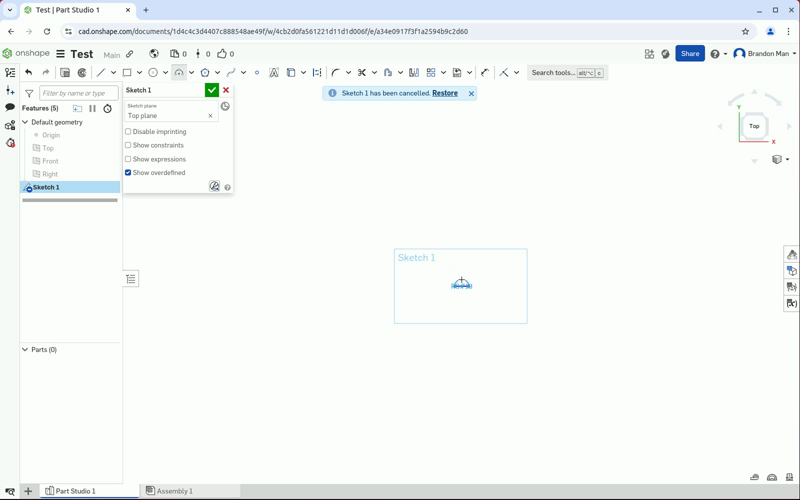
scroll(6)
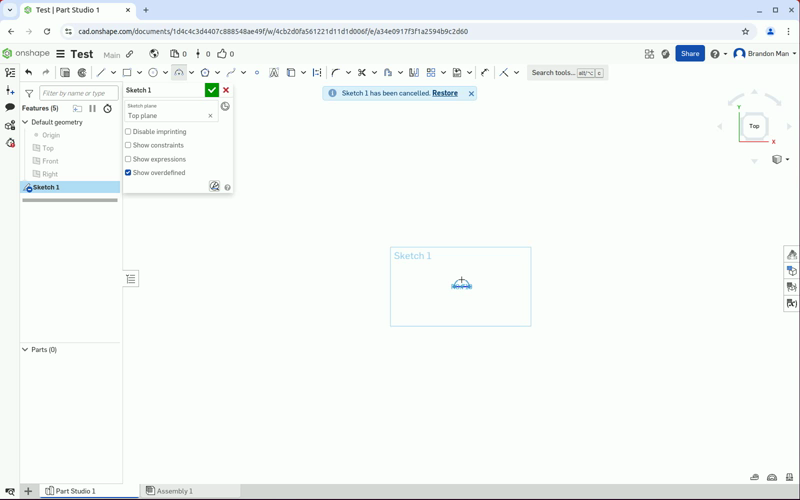
scroll(6)
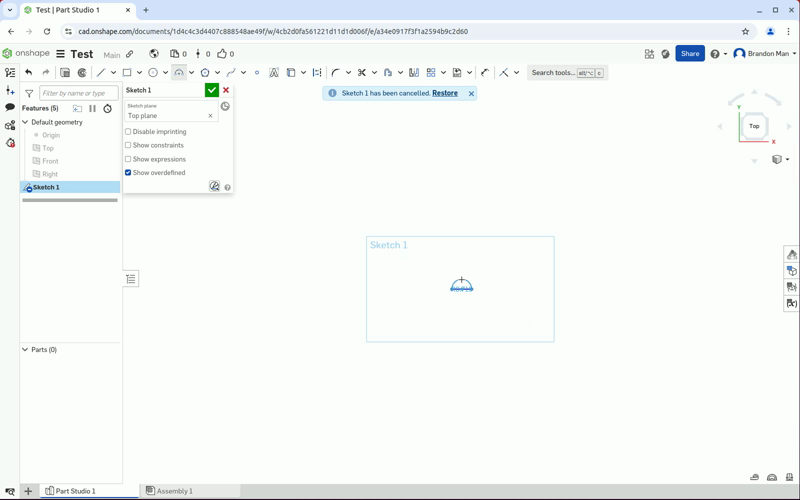
scroll(6)
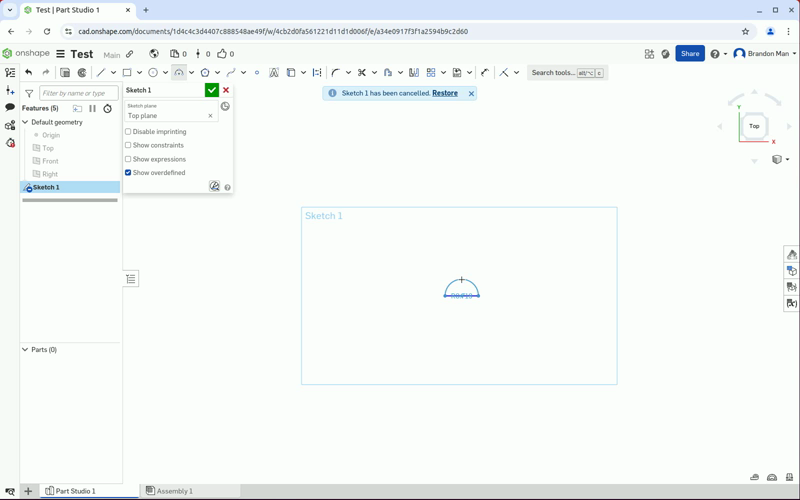
scroll(6)
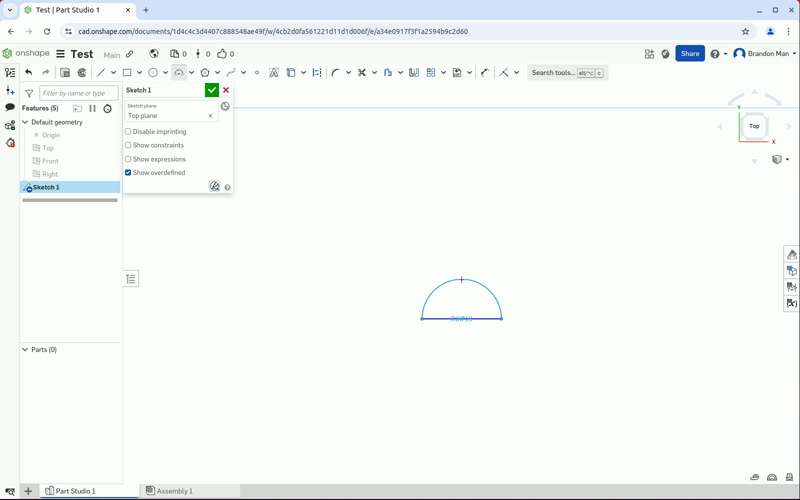
click(461, 279)
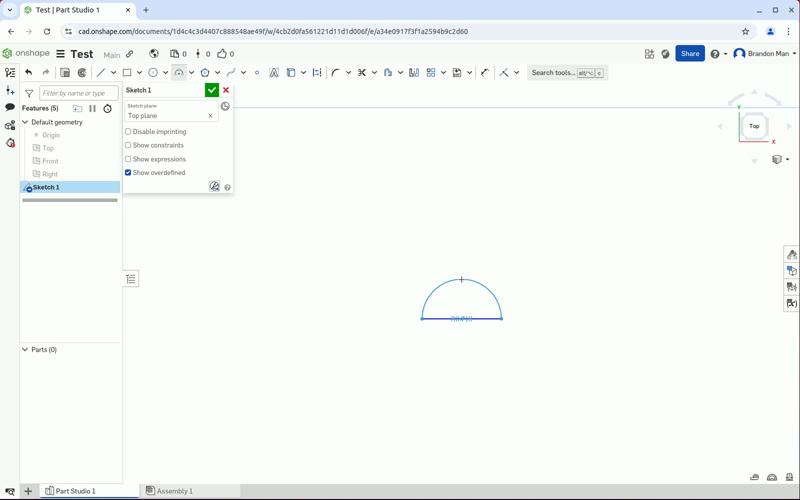
scroll(-6)
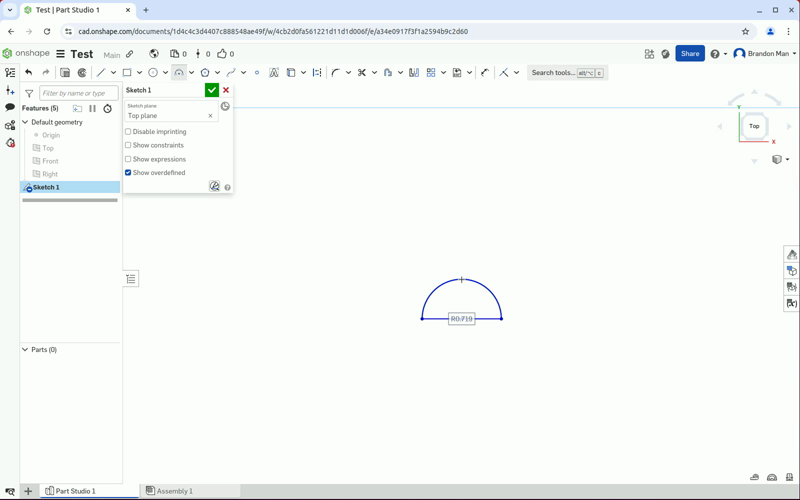
scroll(-6)
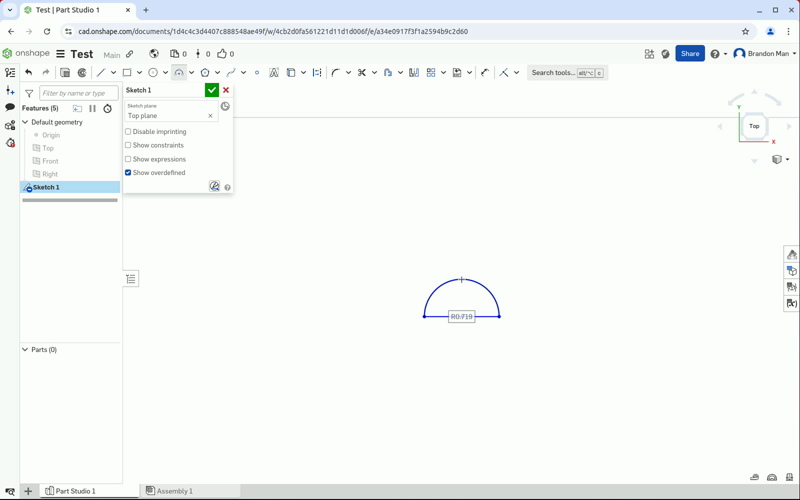
scroll(-6)
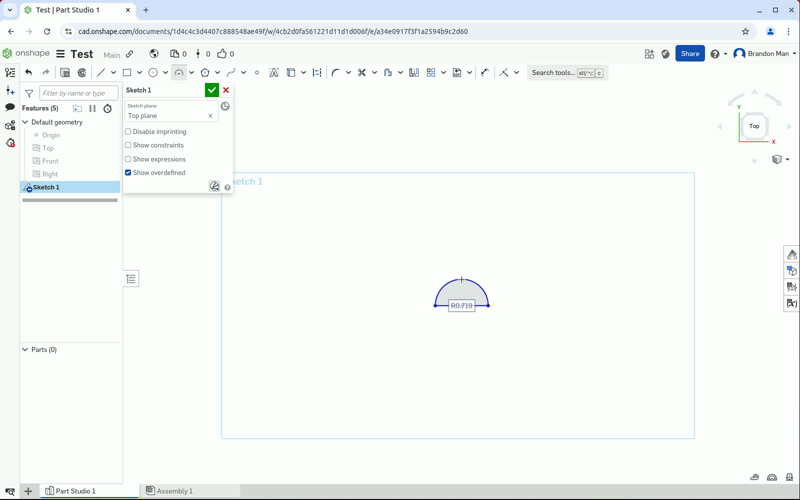
scroll(-6)
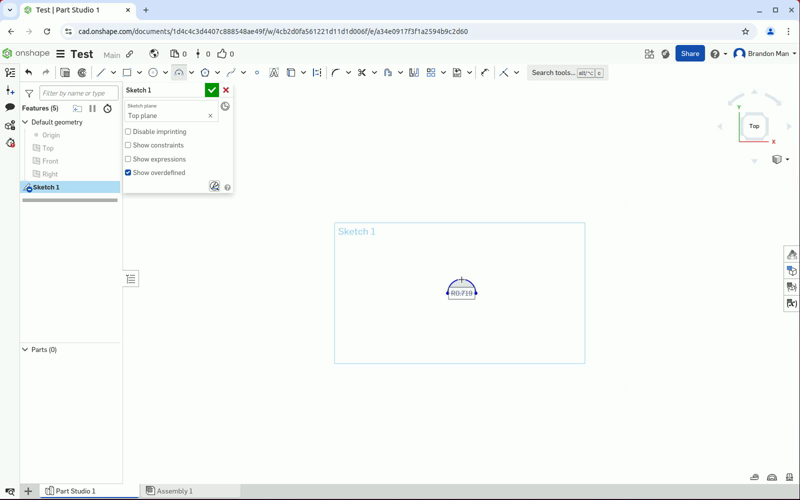
scroll(-6)
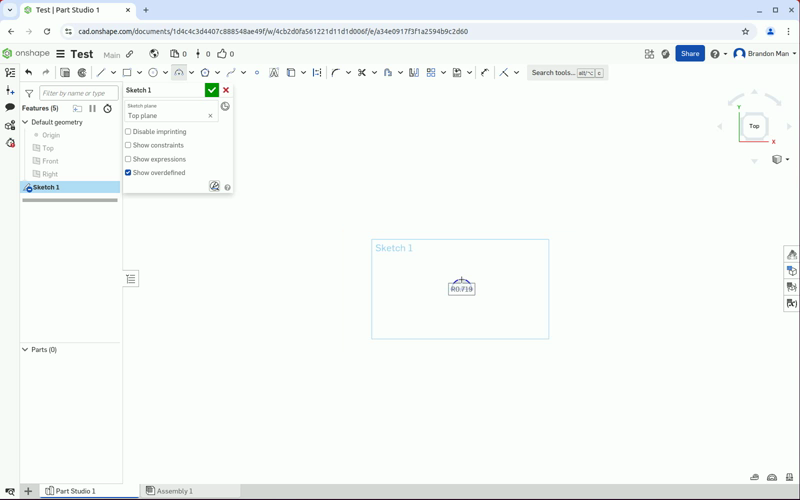
scroll(-6)
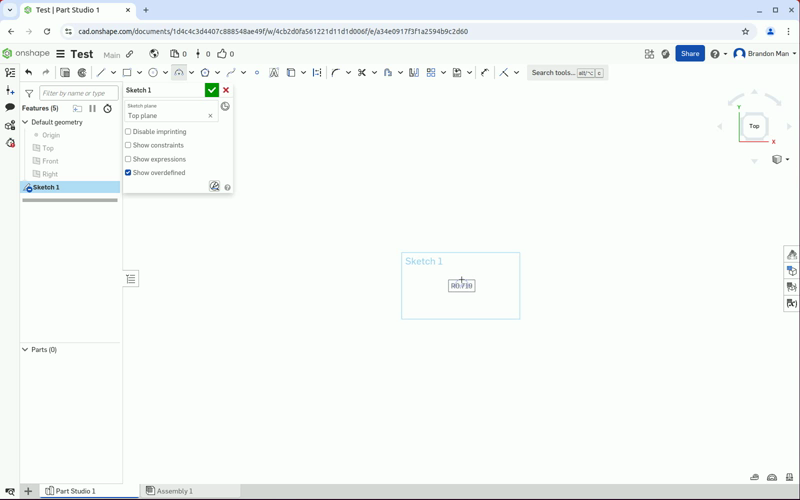
scroll(-6)
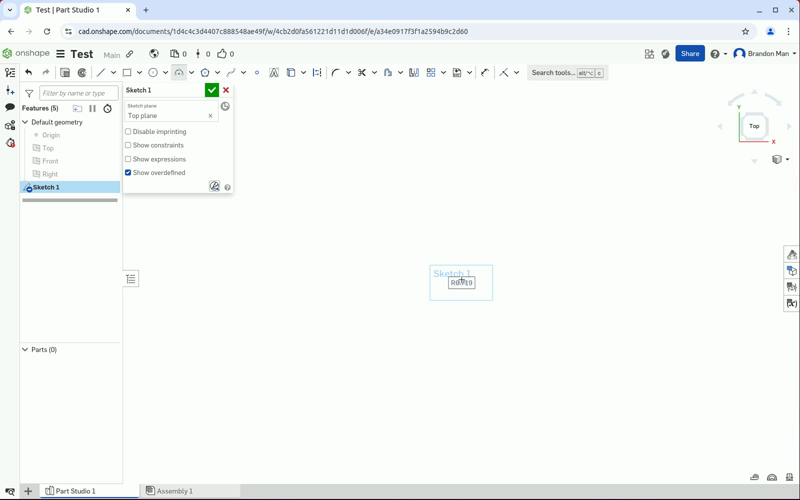
key_up(shift)
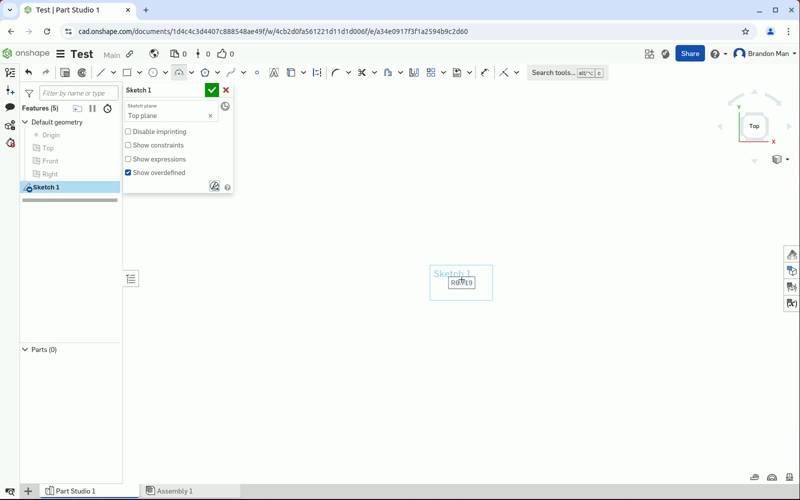
key(esc)
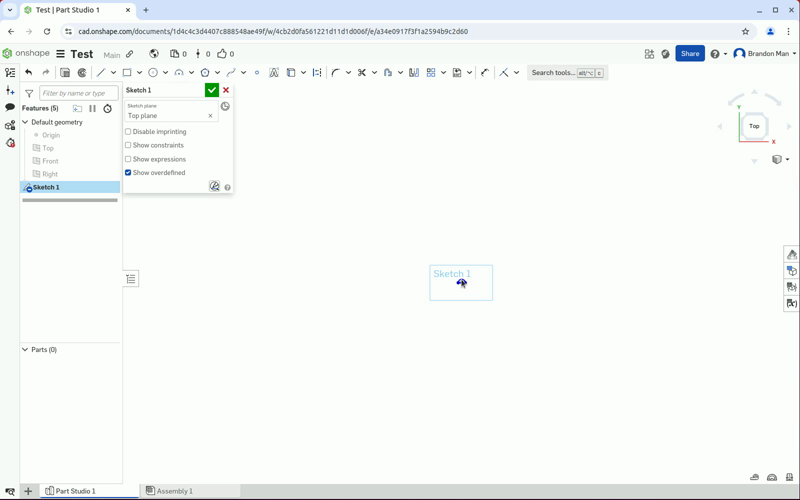
mouse_move(462, 280)
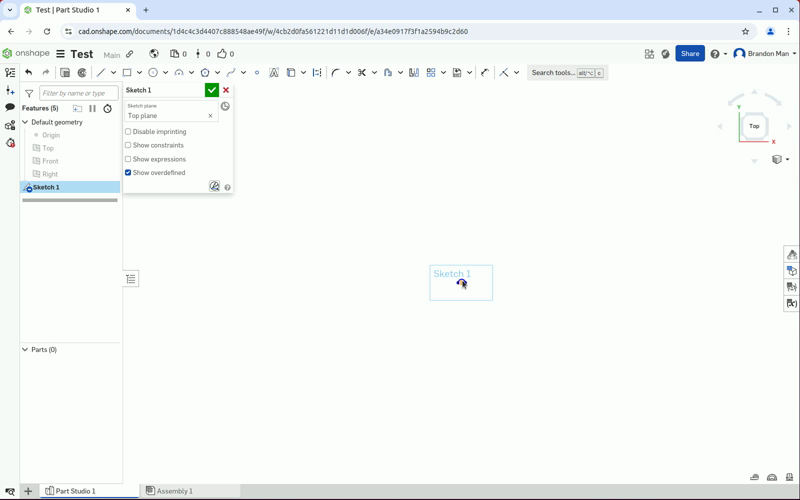
scroll(6)
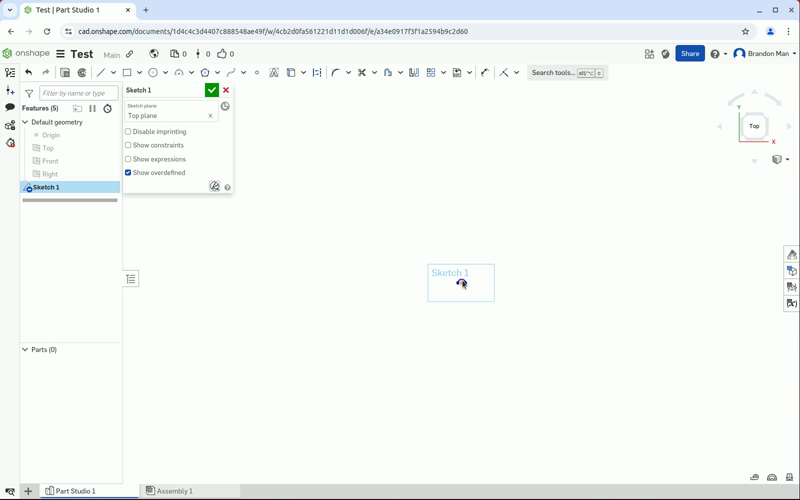
scroll(6)
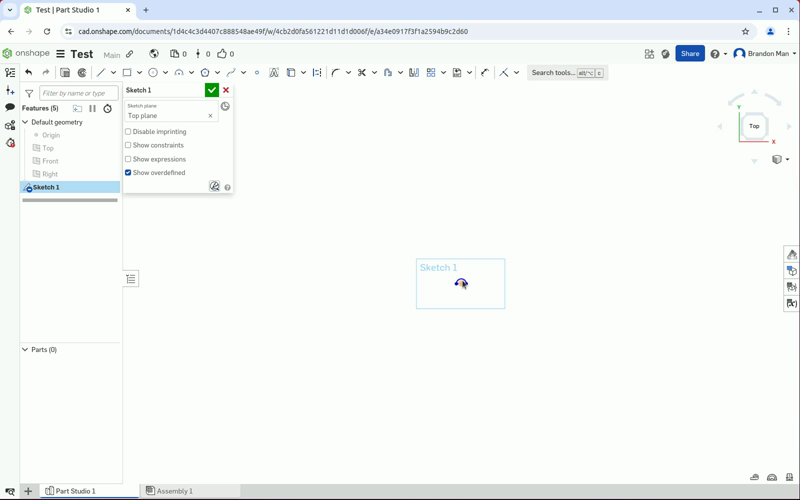
scroll(6)
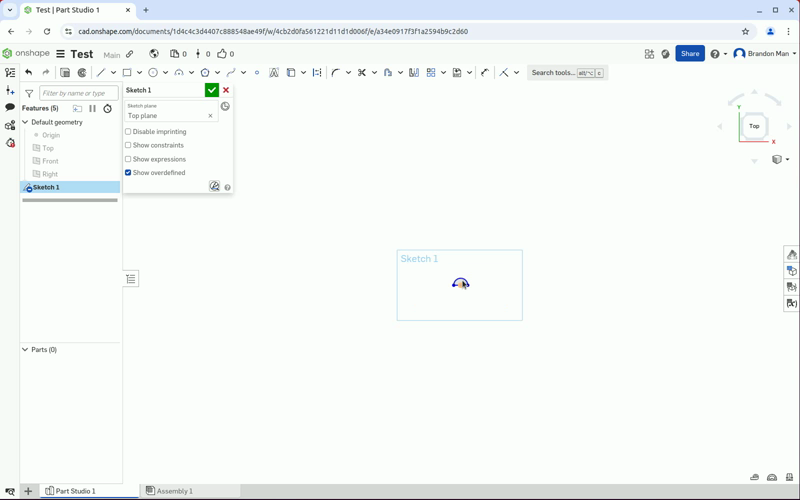
scroll(6)
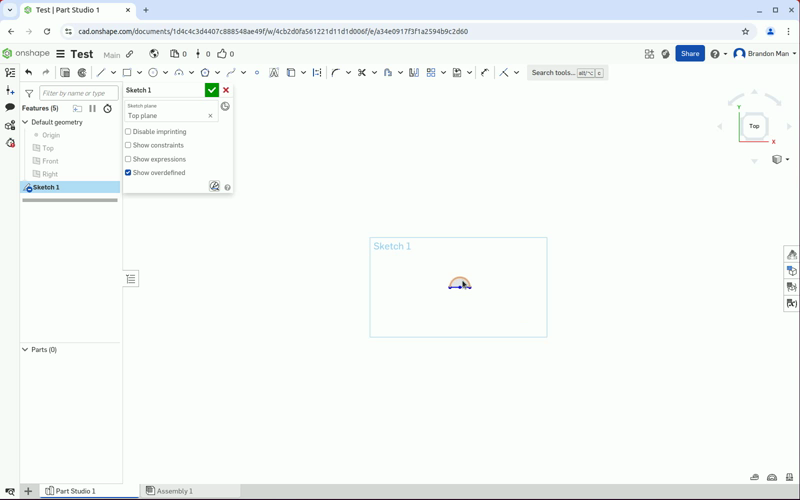
scroll(6)
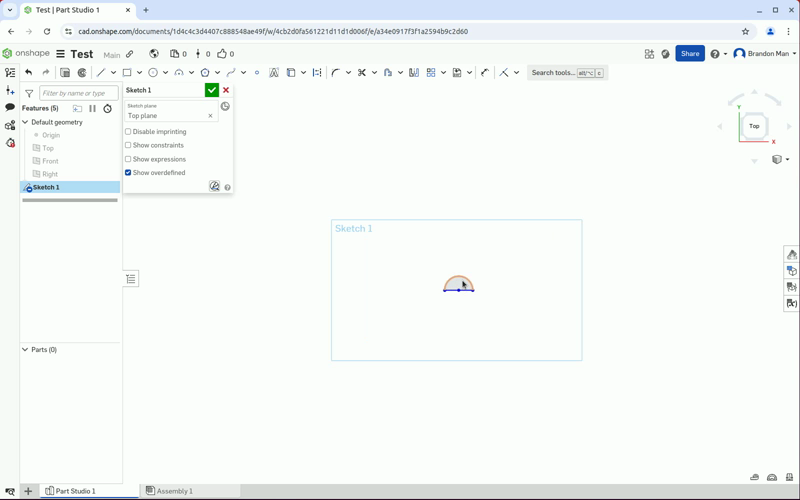
scroll(6)
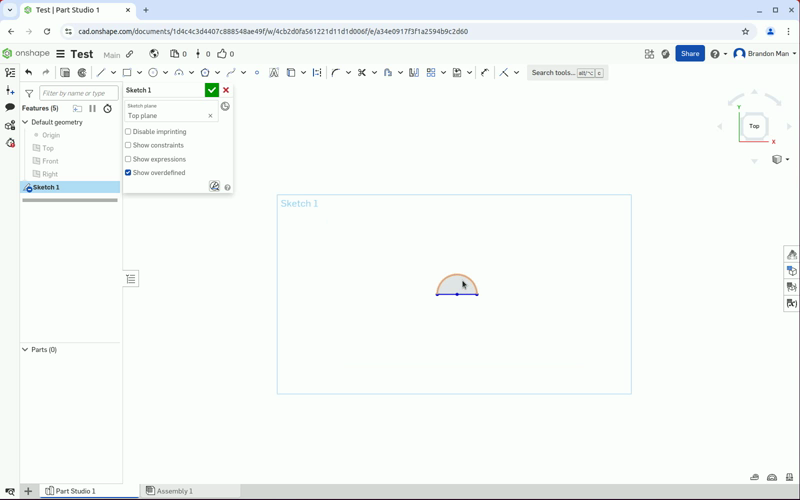
scroll(6)
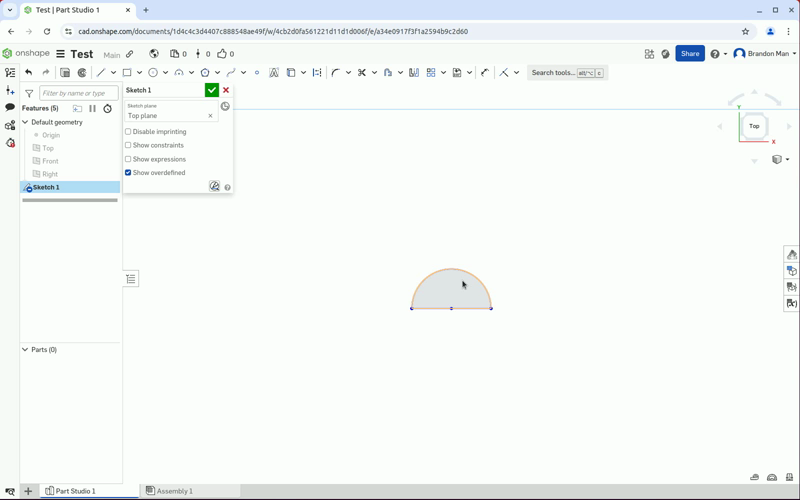
click(462, 280)
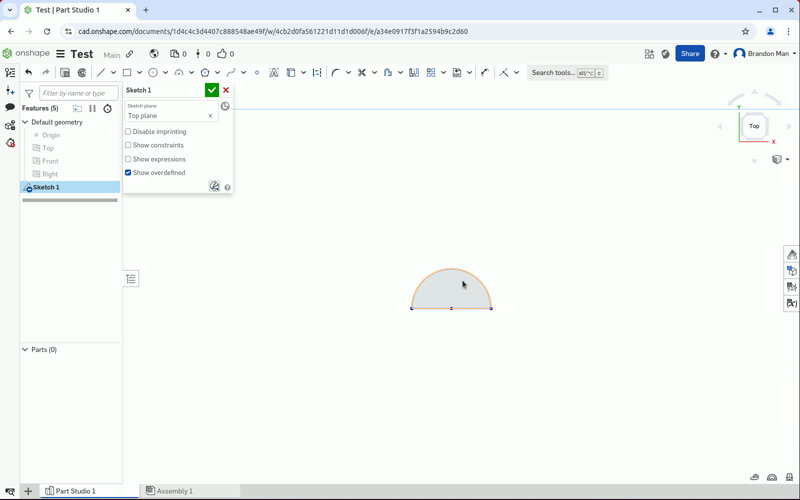
scroll(-6)
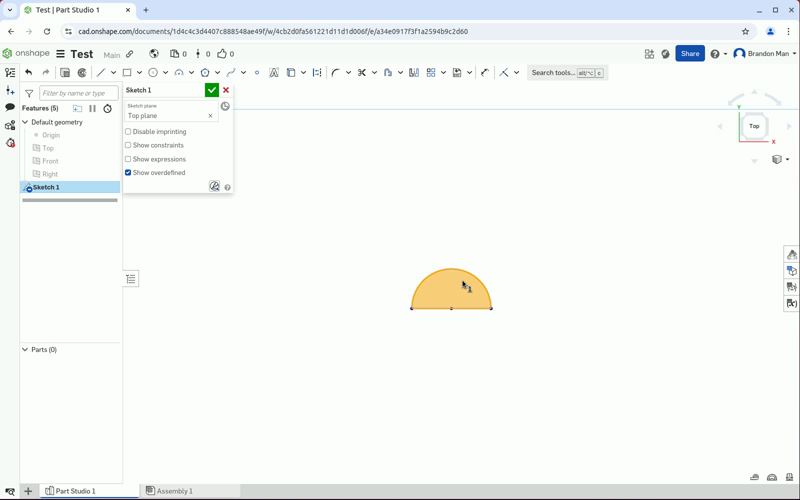
scroll(-6)
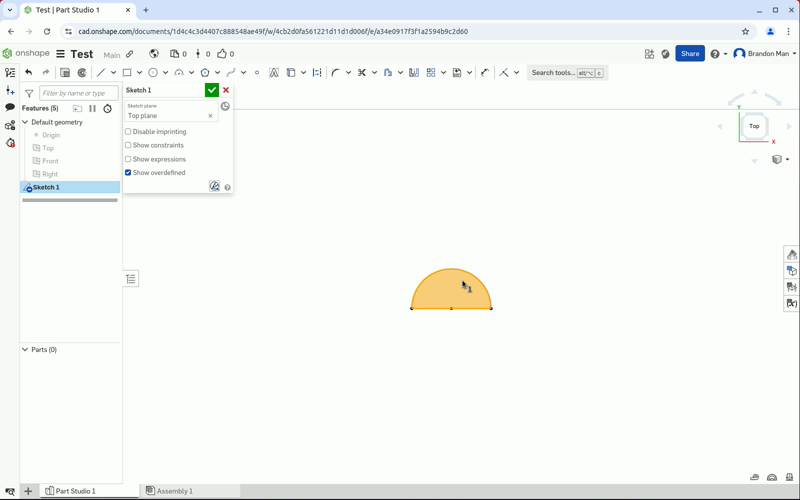
scroll(-6)
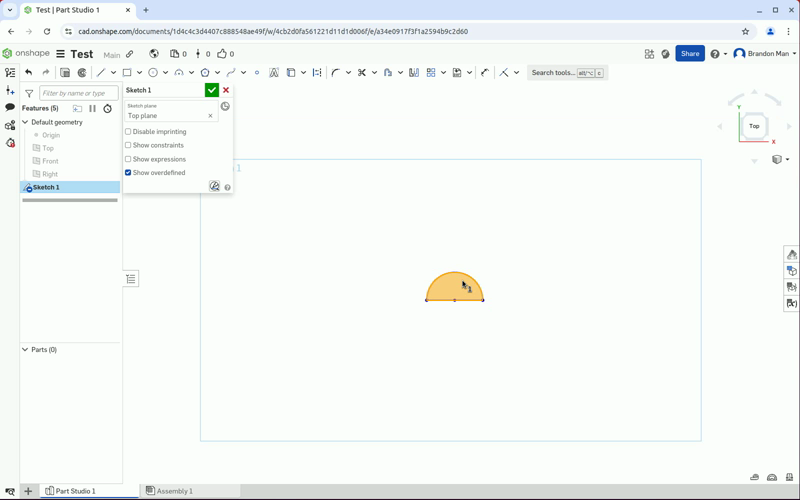
scroll(-6)
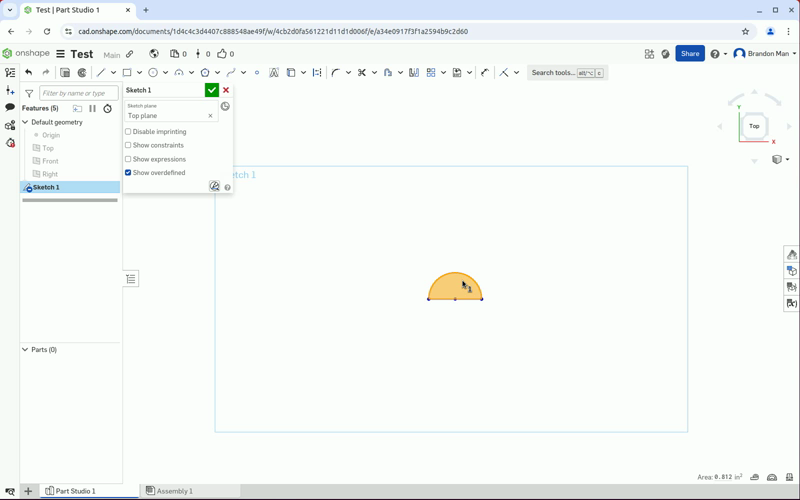
scroll(-6)
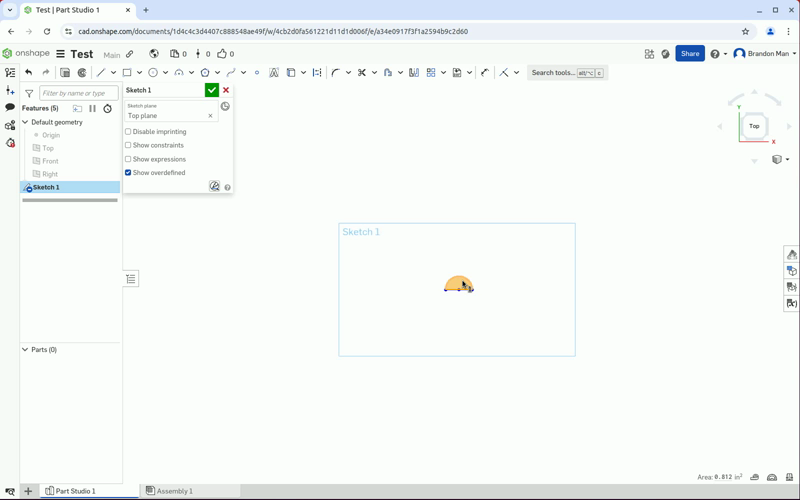
scroll(-6)
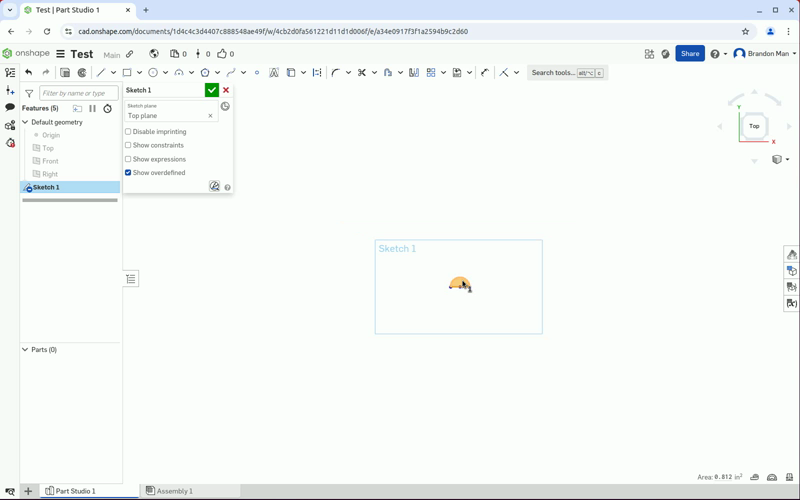
scroll(-6)
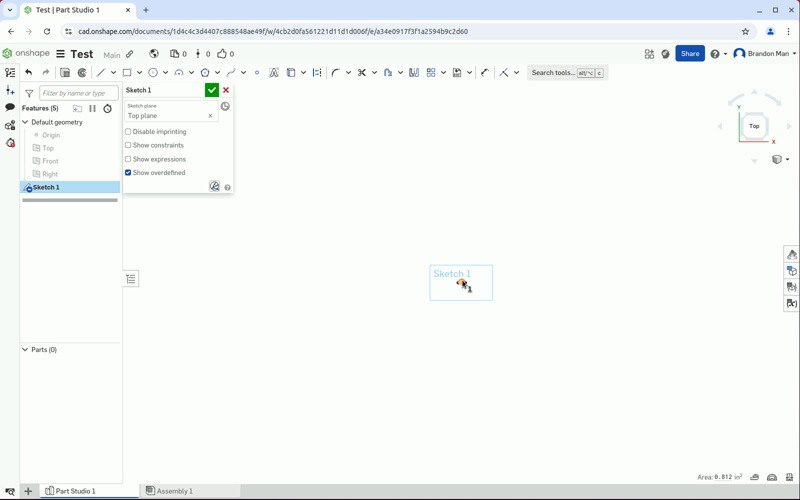
mouse_move(73, 352)
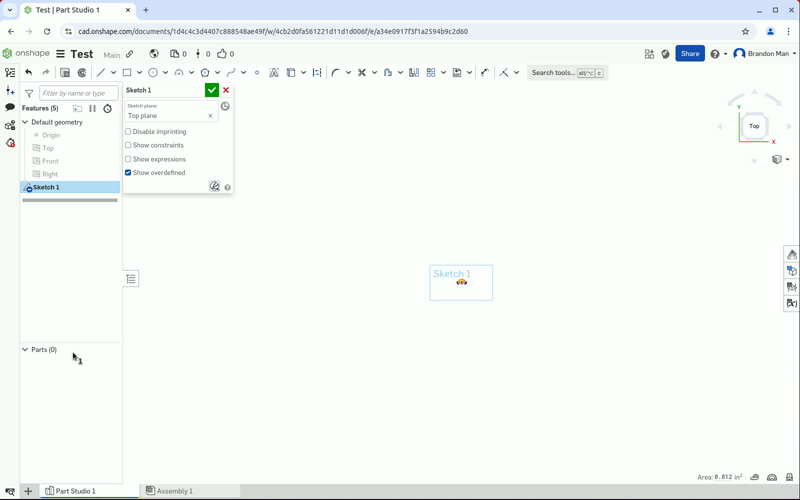
key(shift+y)
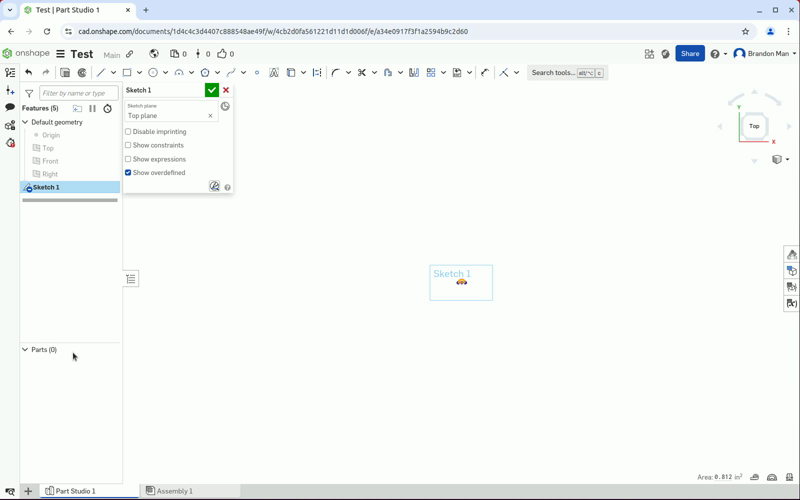
key(shift+e)
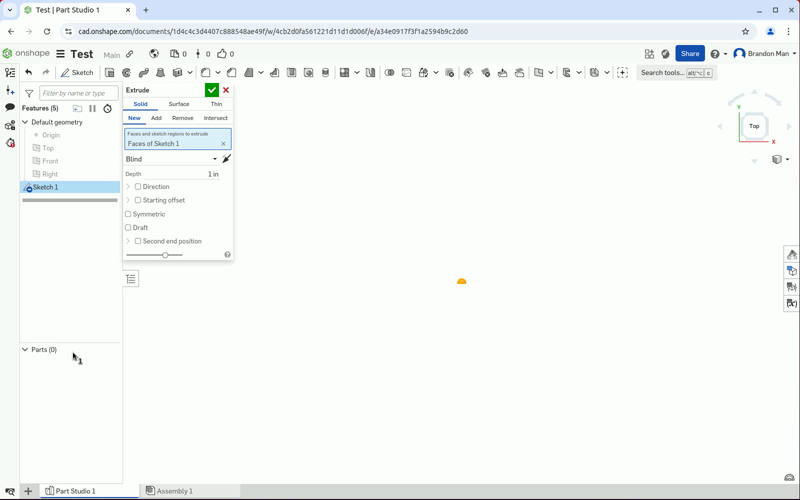
mouse_move(143, 106)
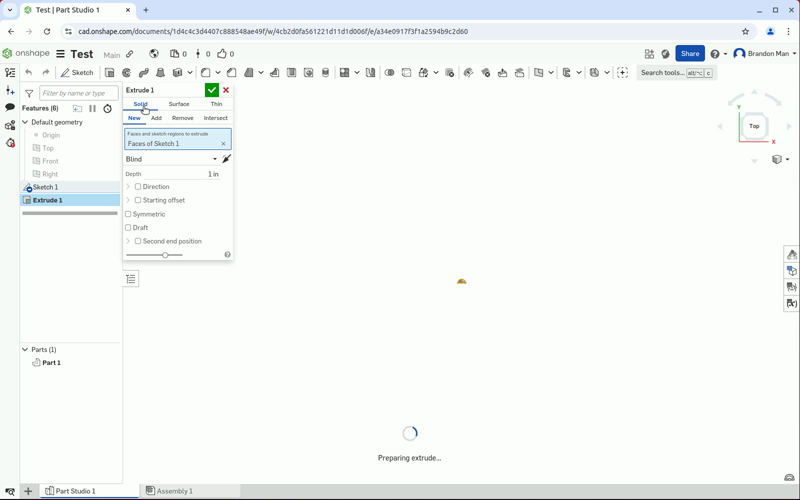
click(143, 106)
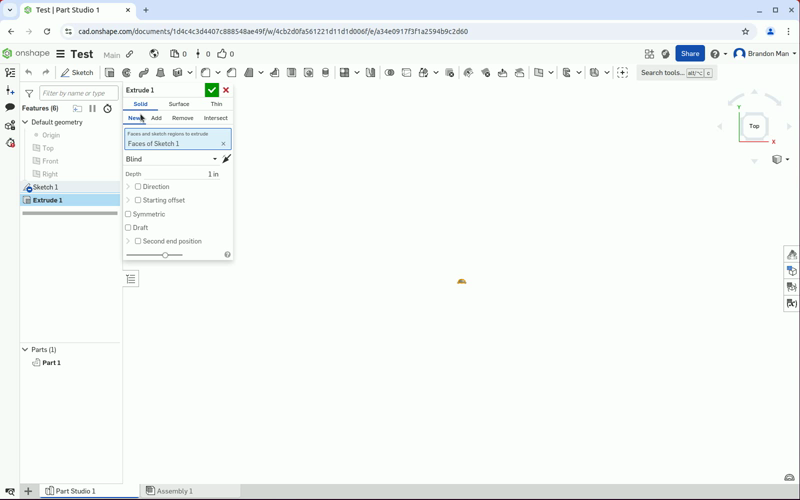
mouse_move(137, 120)
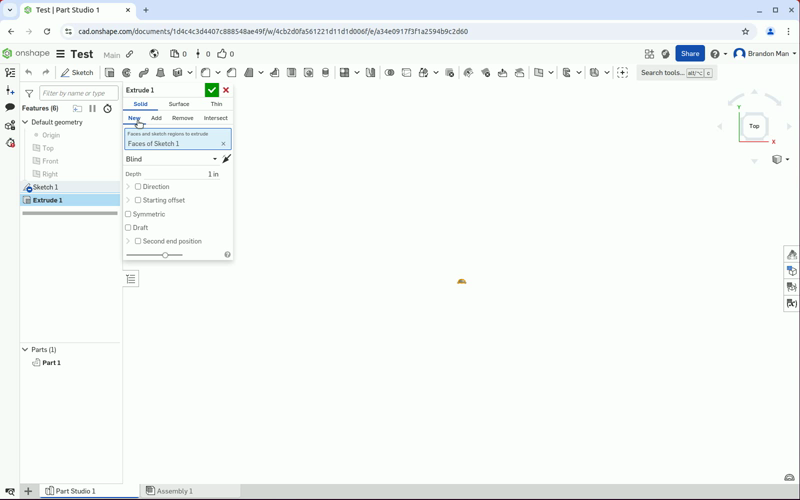
click(137, 120)
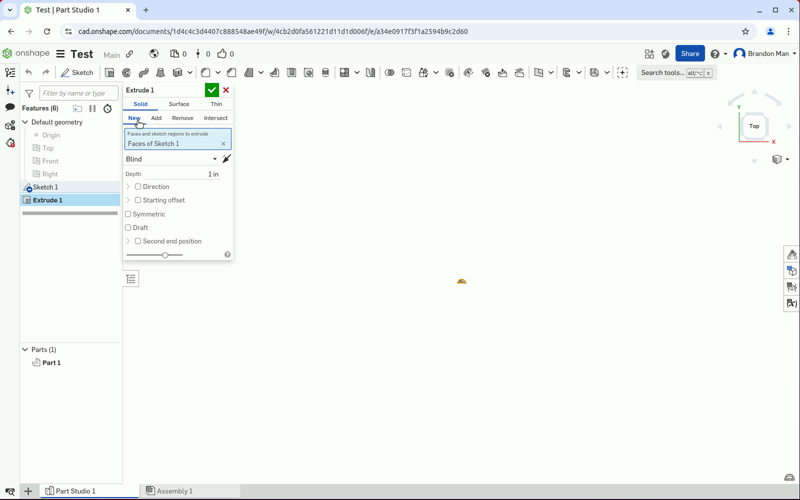
key(tab, 4)
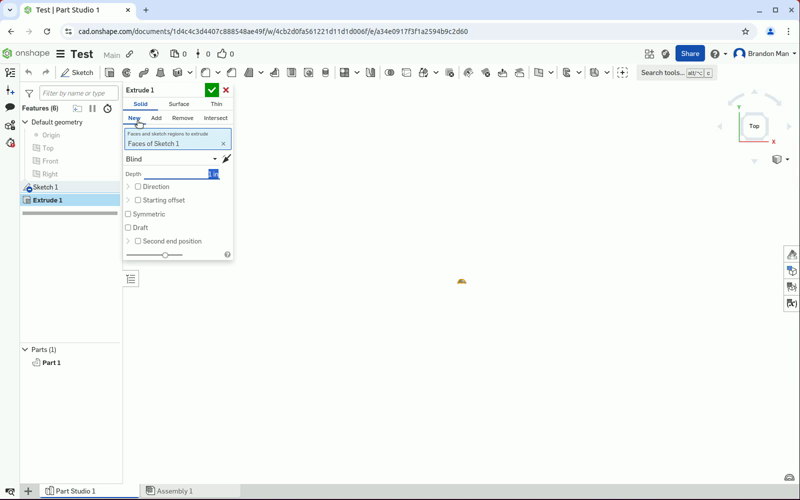
text(-12.998)
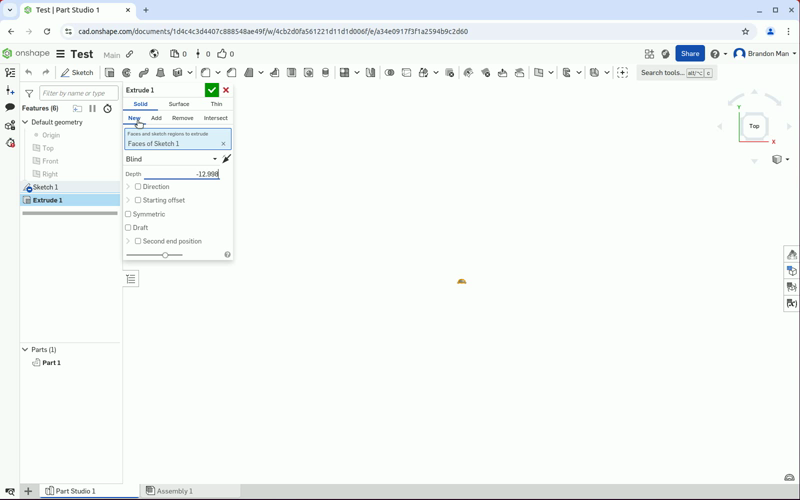
key(enter)
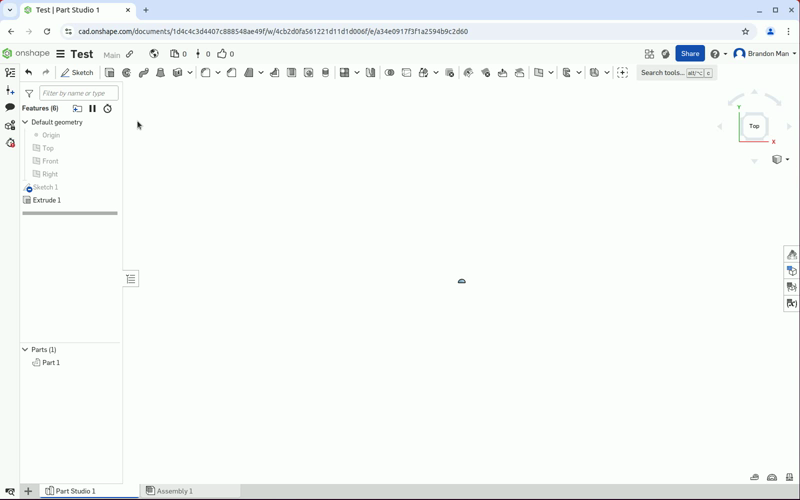
key(shift+h)
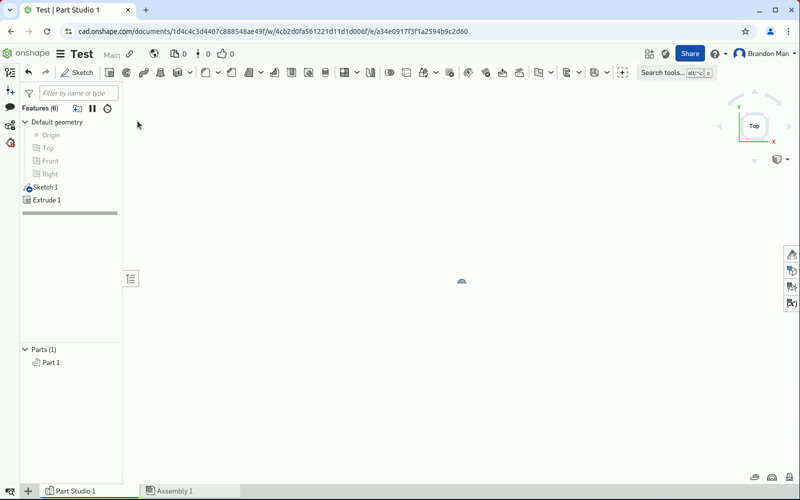
key(shift+h)
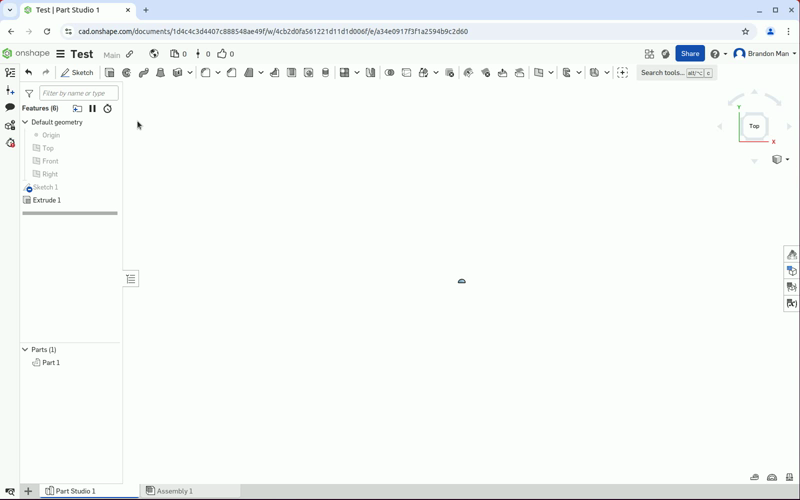
mouse_move(73, 189)
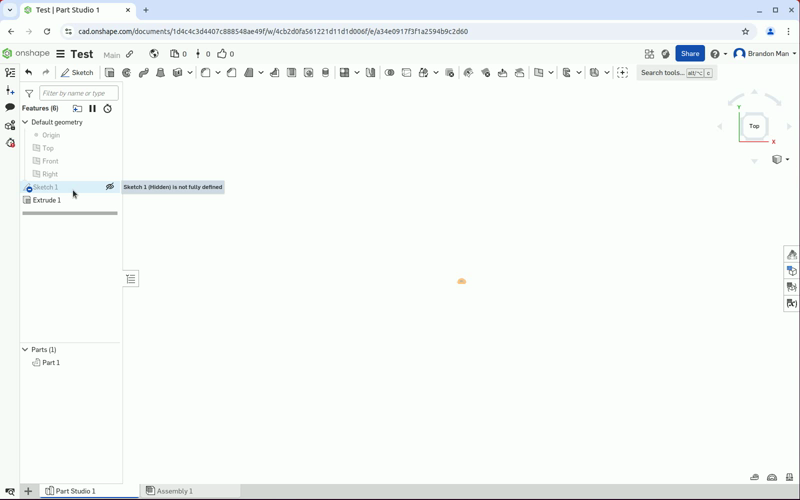
click(73, 189)
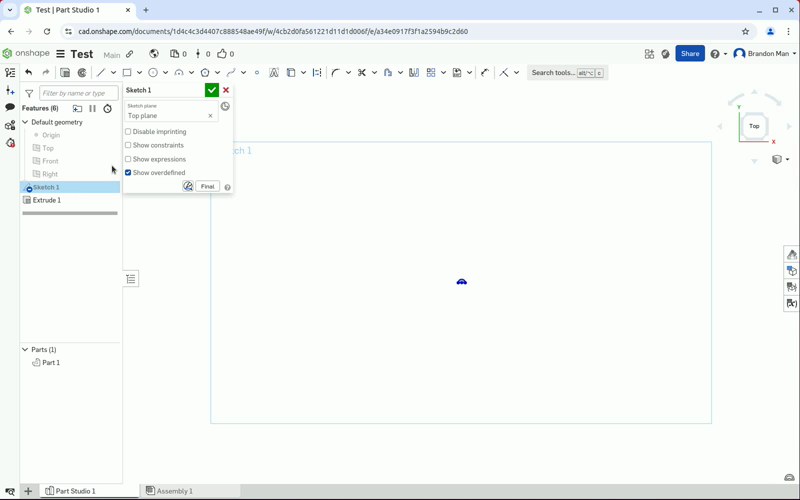
mouse_move(229, 92)
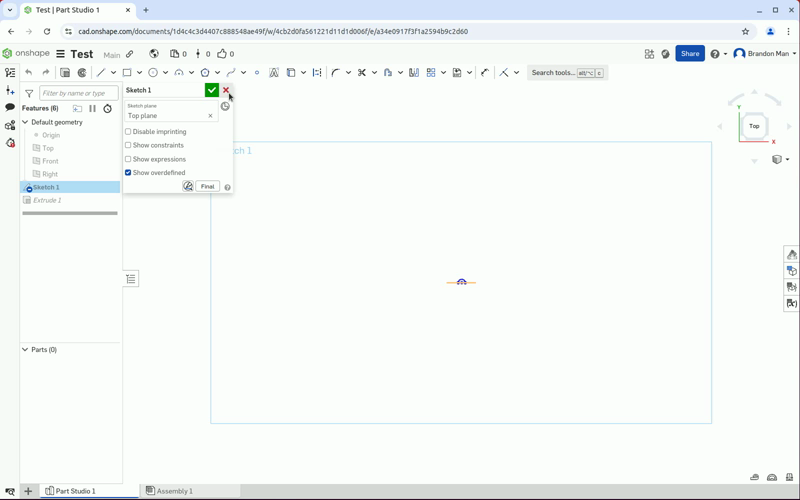
click(229, 92)
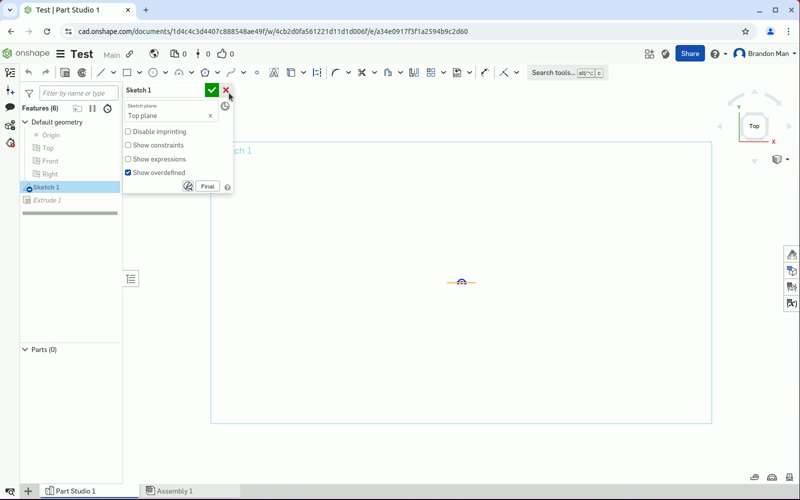
key(shift+s)
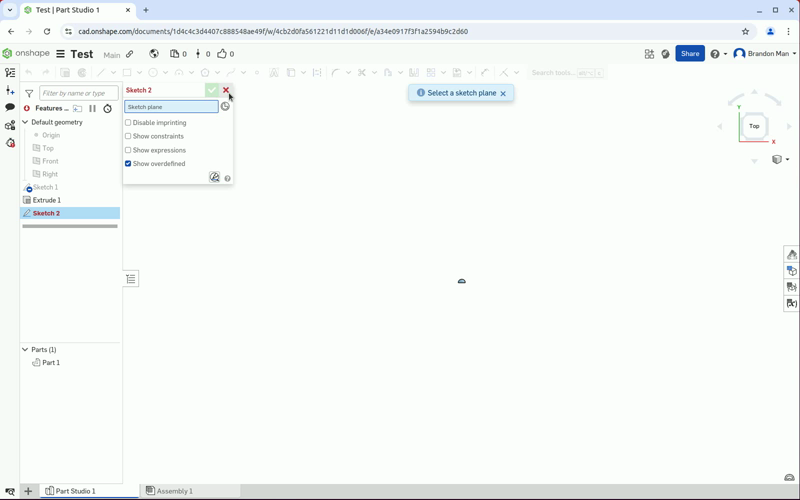
mouse_move(73, 150)
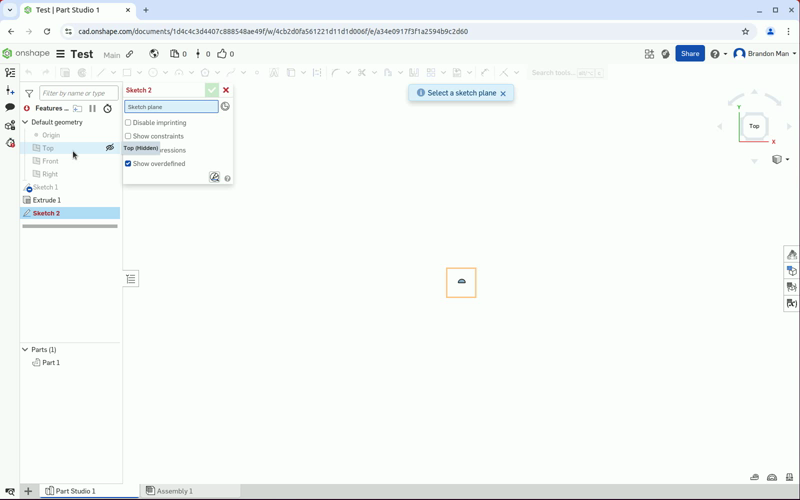
click(73, 150)
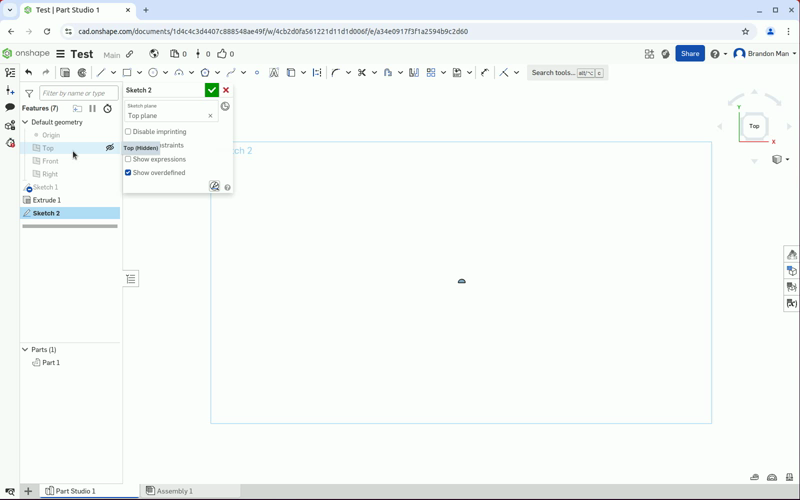
mouse_move(73, 352)
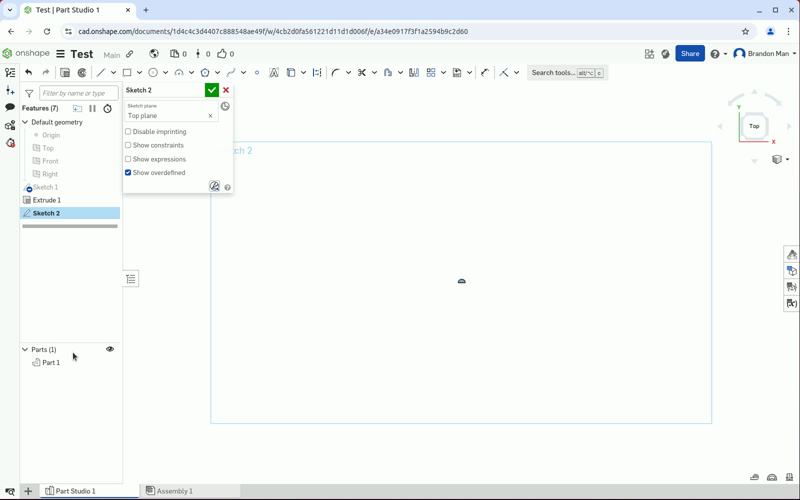
key(y)
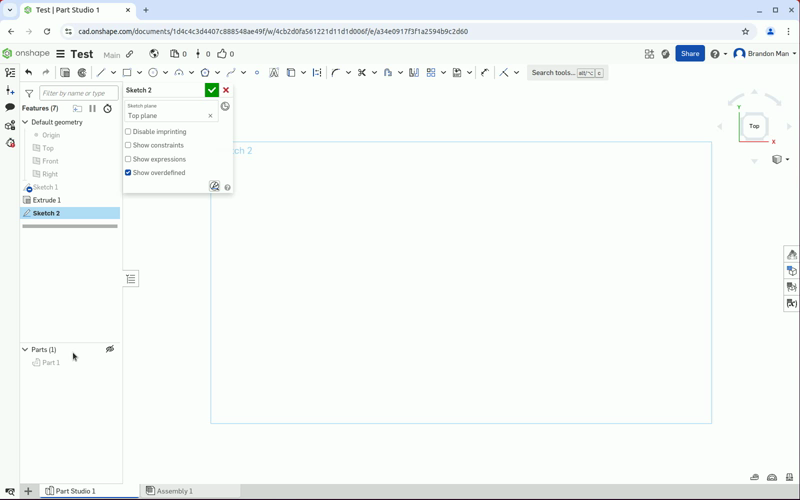
key(a)
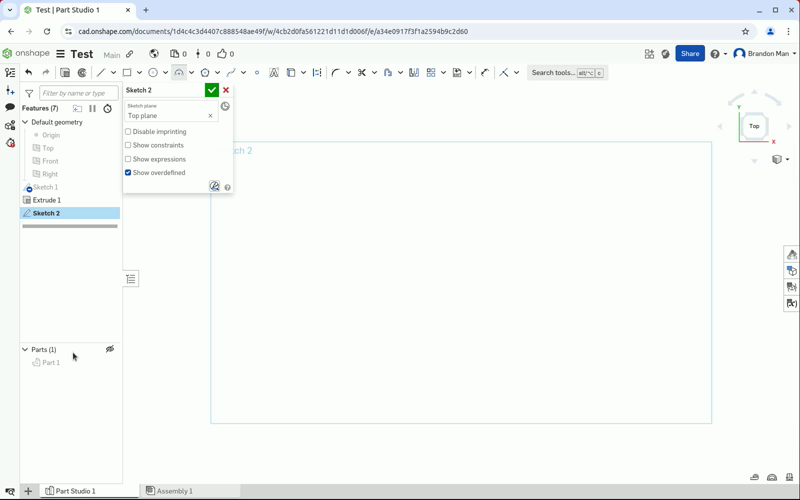
key_down(shift)
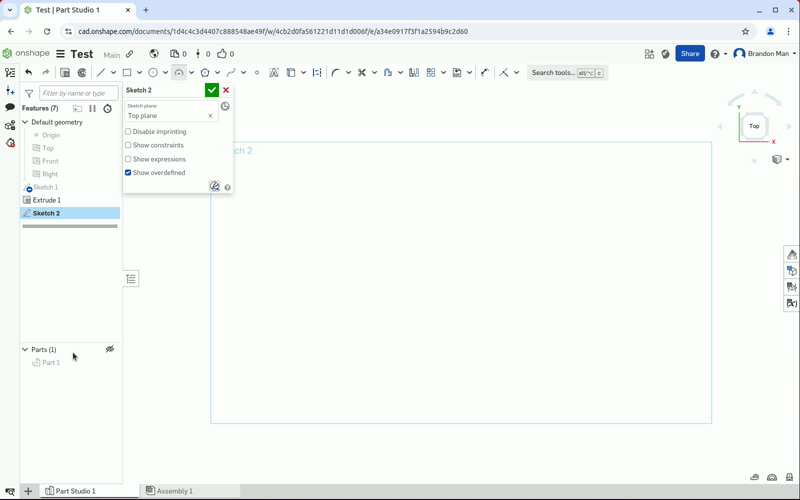
mouse_move(458, 282)
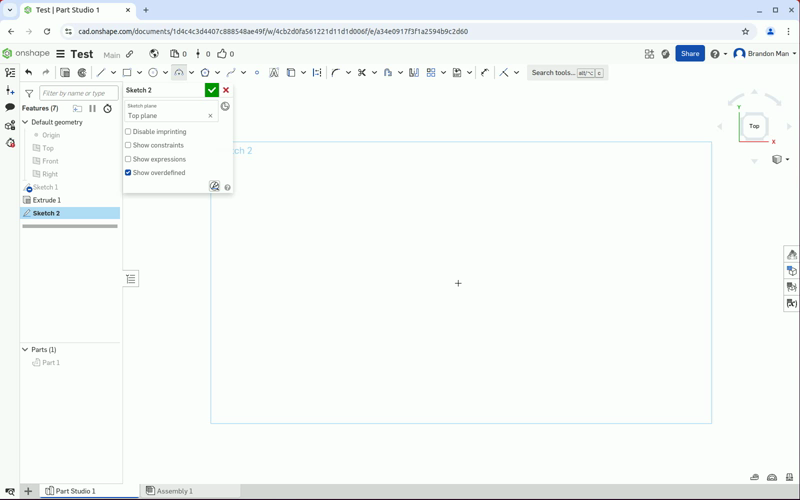
click(458, 282)
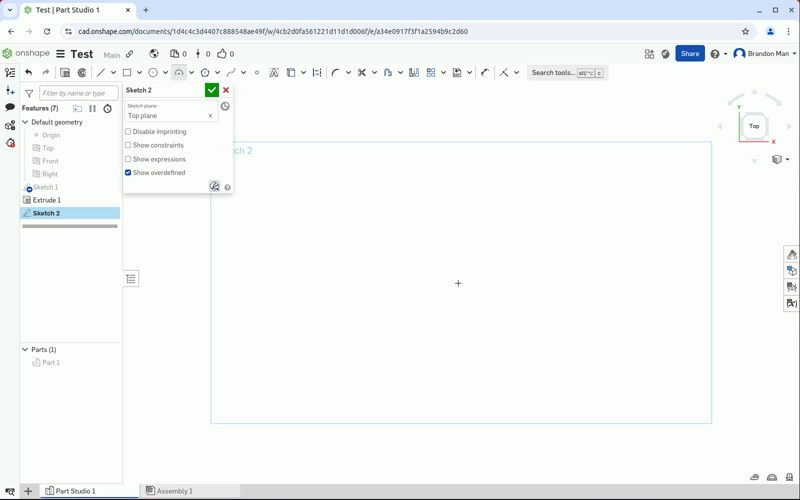
key_up(shift)
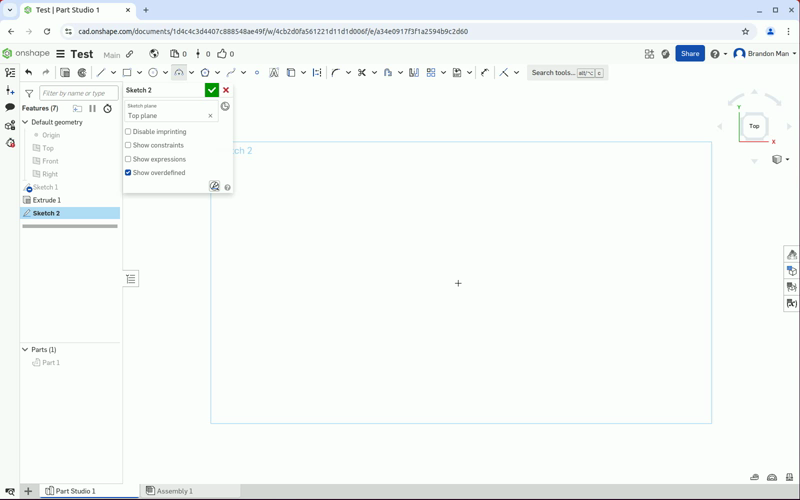
key_down(shift)
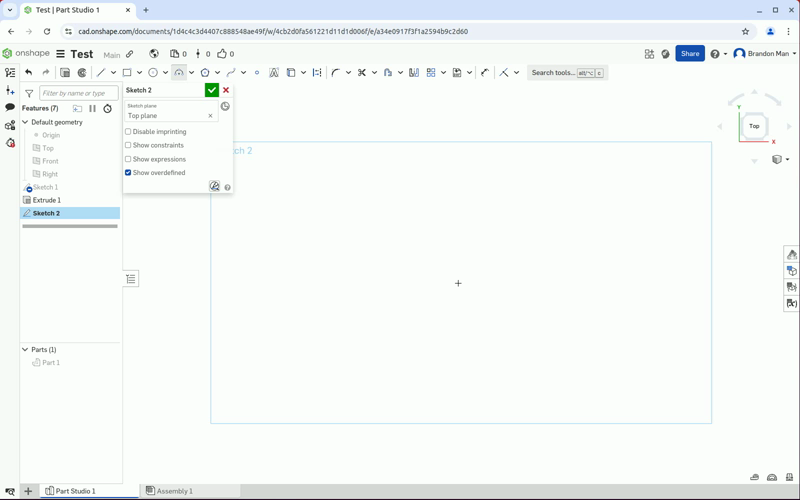
mouse_move(465, 282)
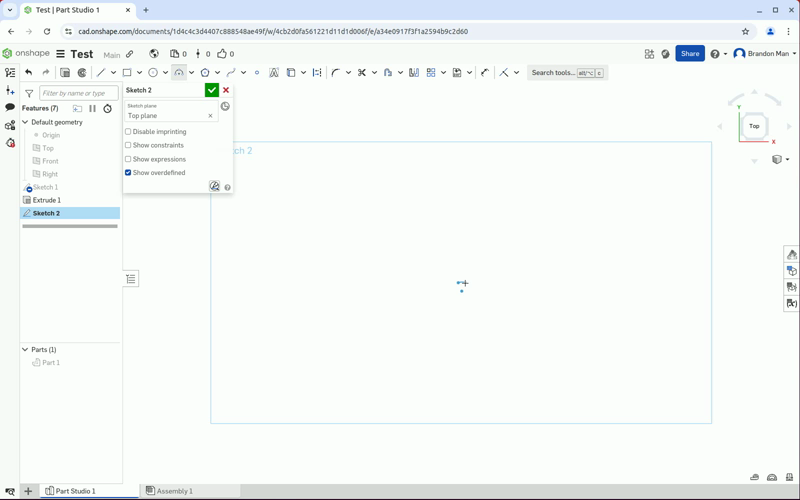
scroll(6)
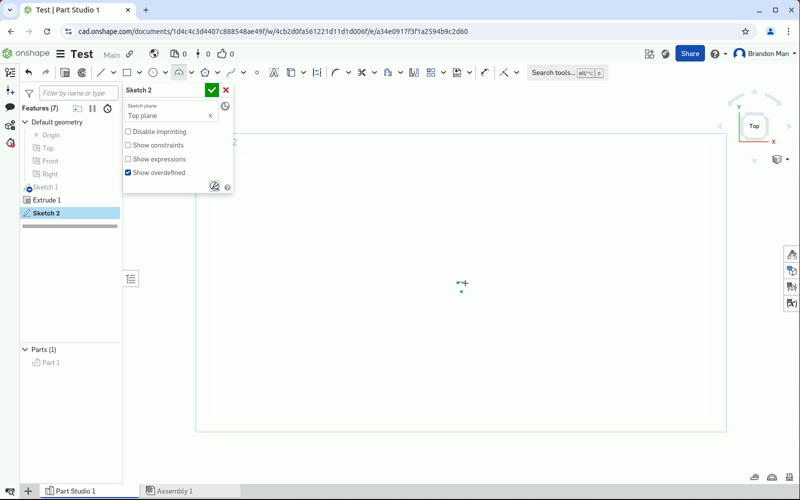
scroll(6)
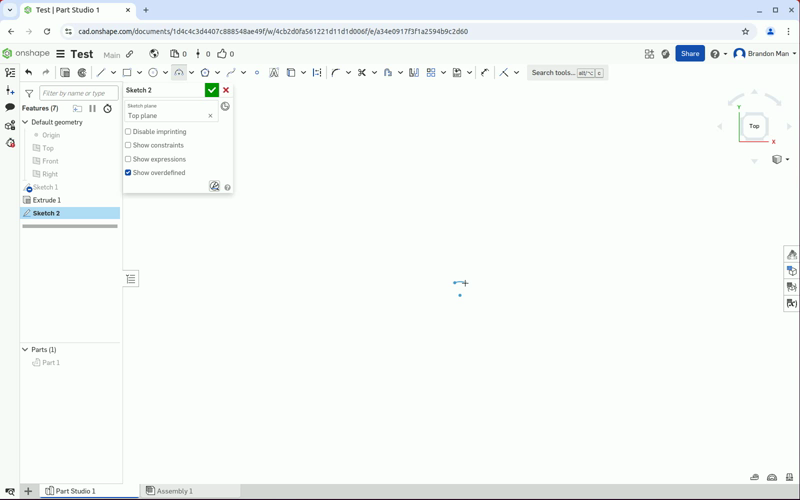
scroll(6)
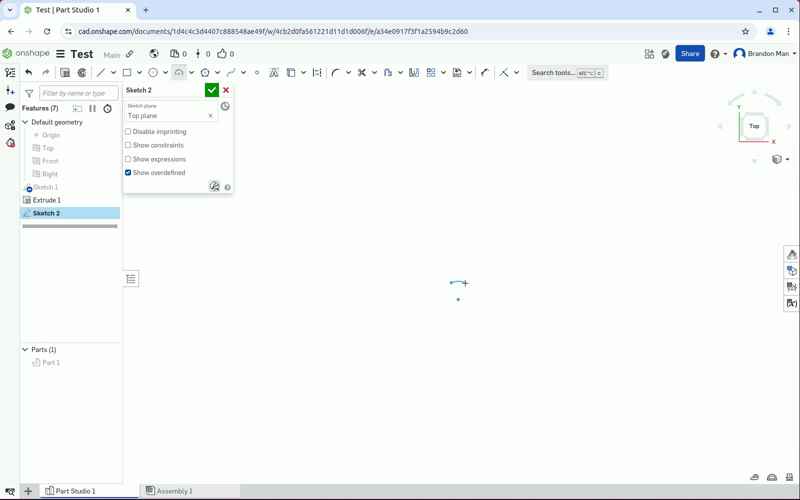
scroll(6)
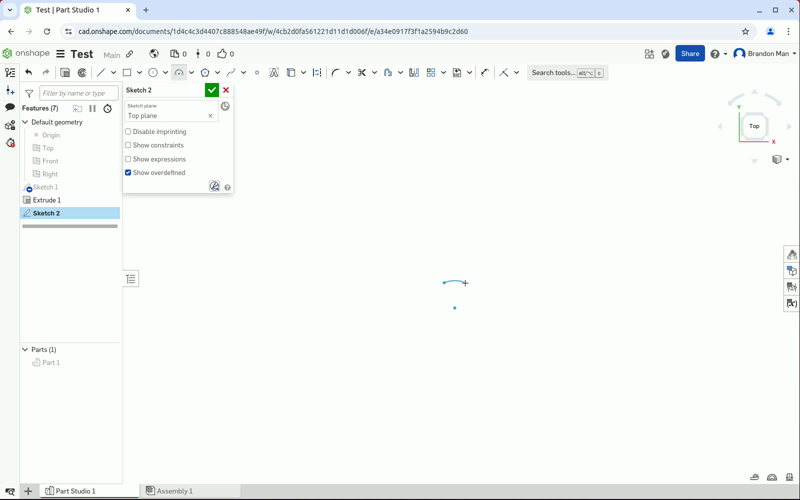
scroll(6)
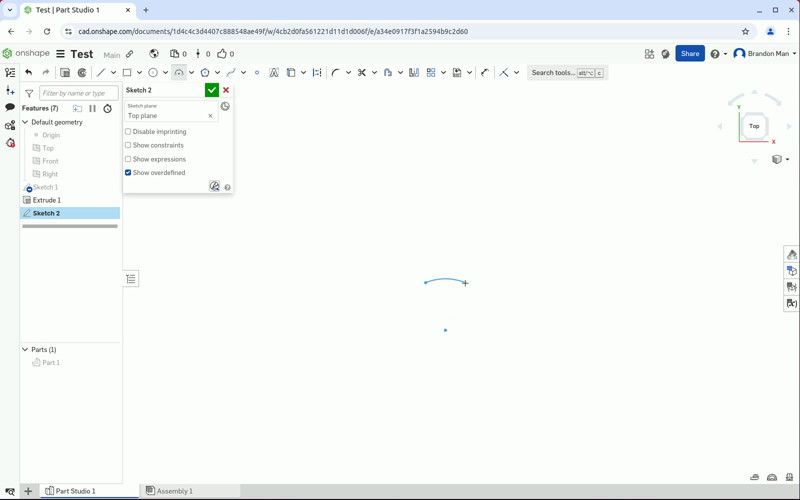
scroll(6)
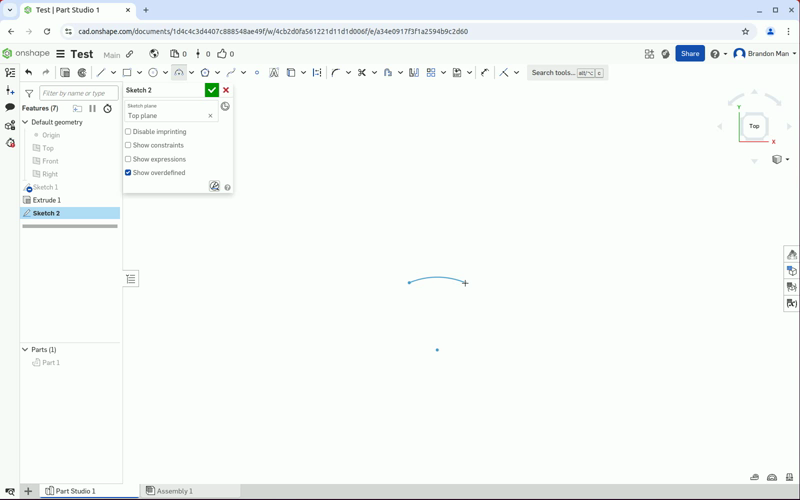
scroll(6)
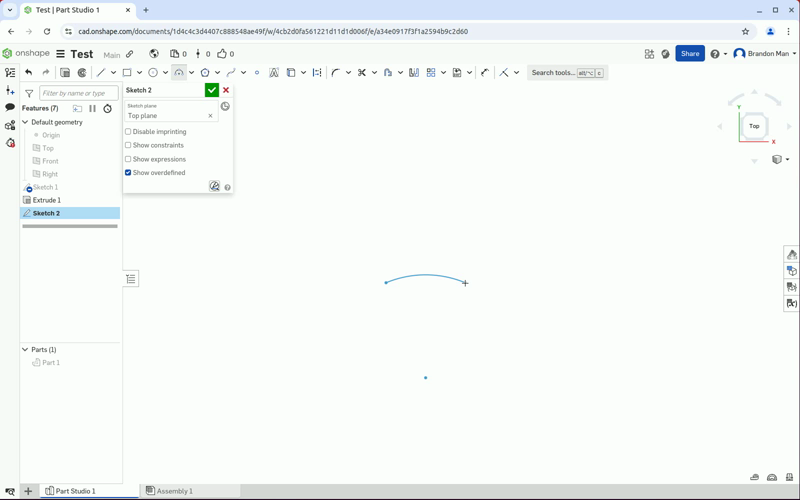
click(465, 282)
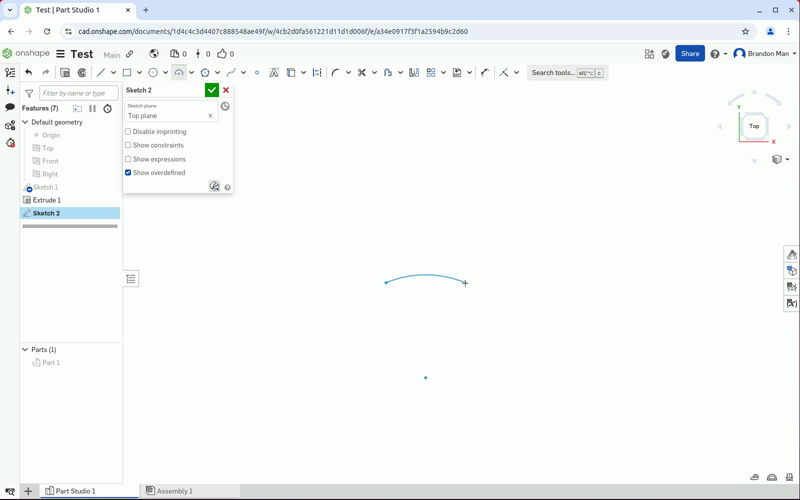
scroll(-6)
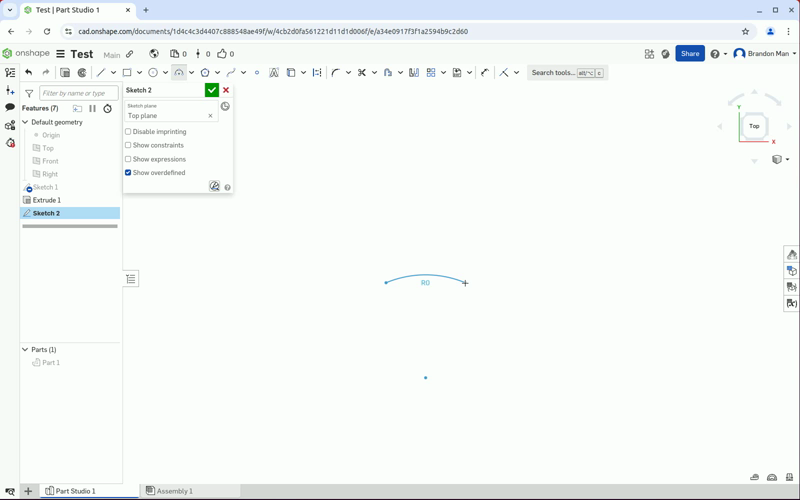
scroll(-6)
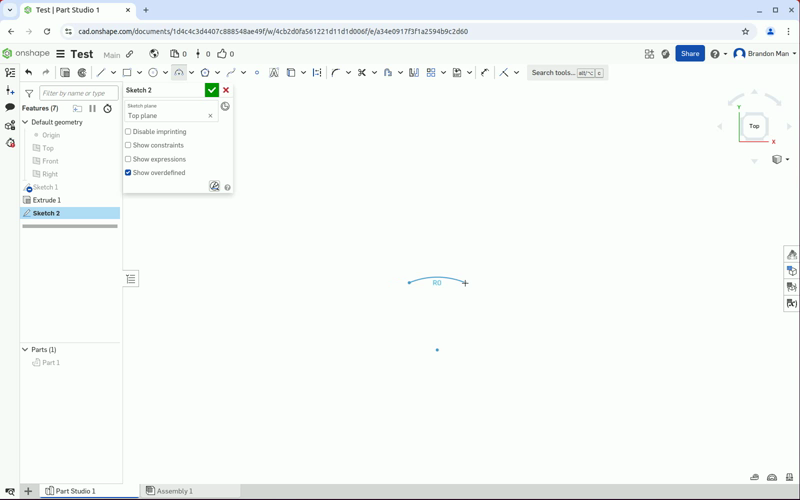
scroll(-6)
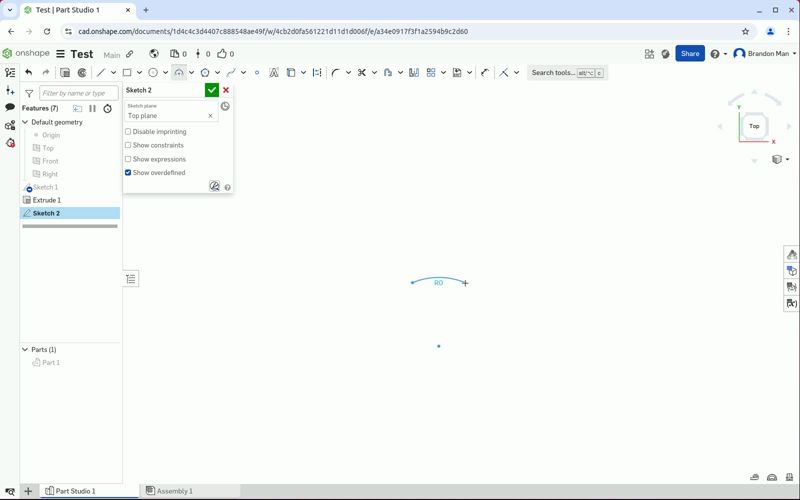
scroll(-6)
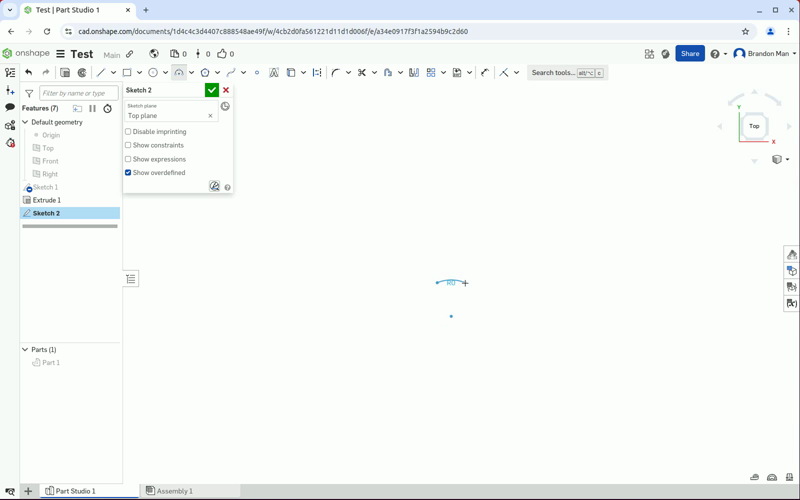
scroll(-6)
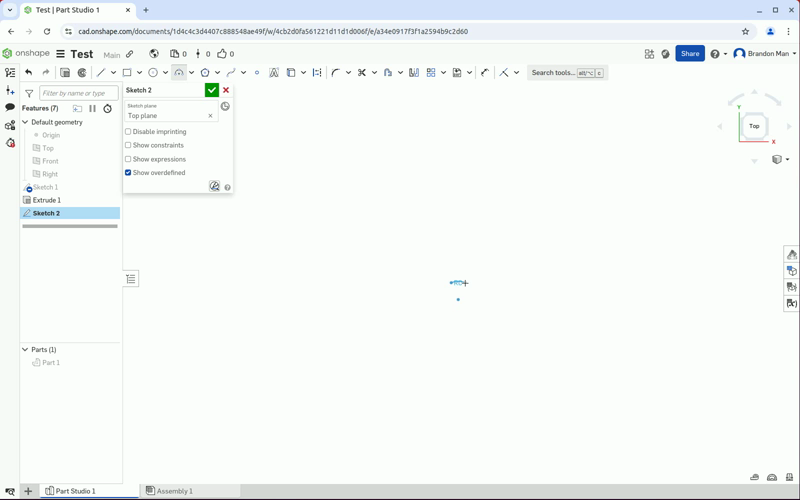
scroll(-6)
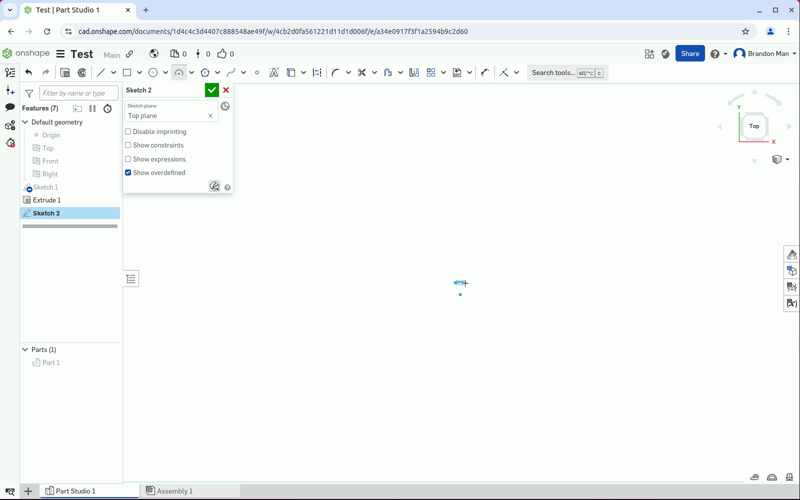
scroll(-6)
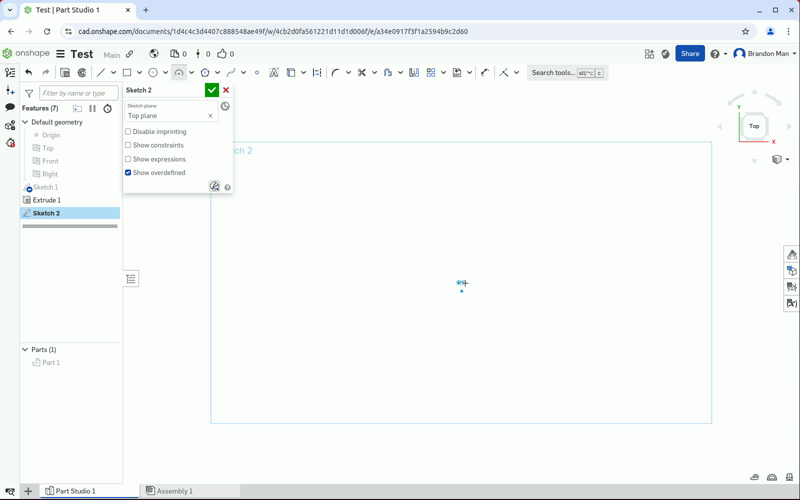
mouse_move(461, 286)
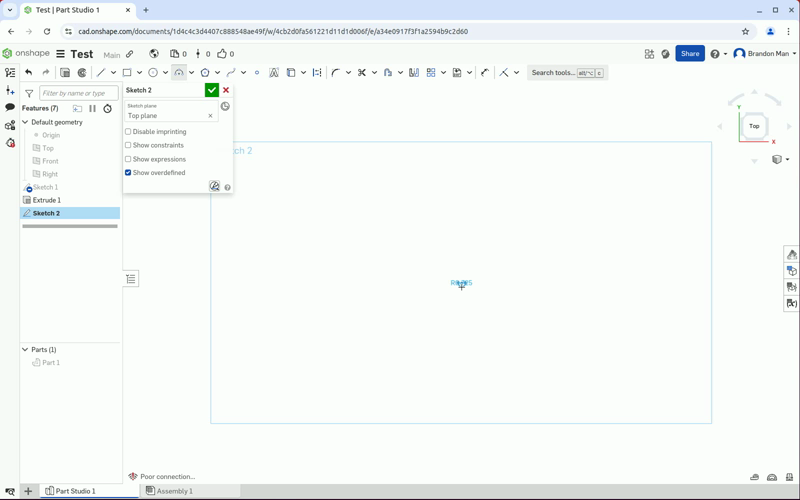
scroll(6)
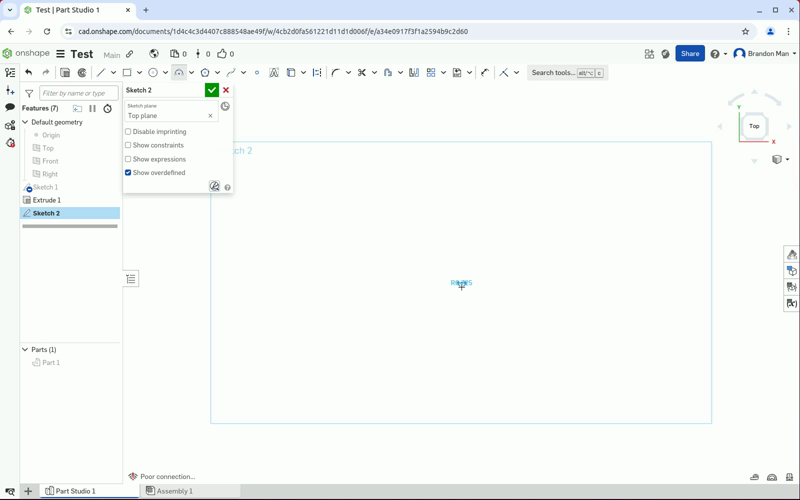
scroll(6)
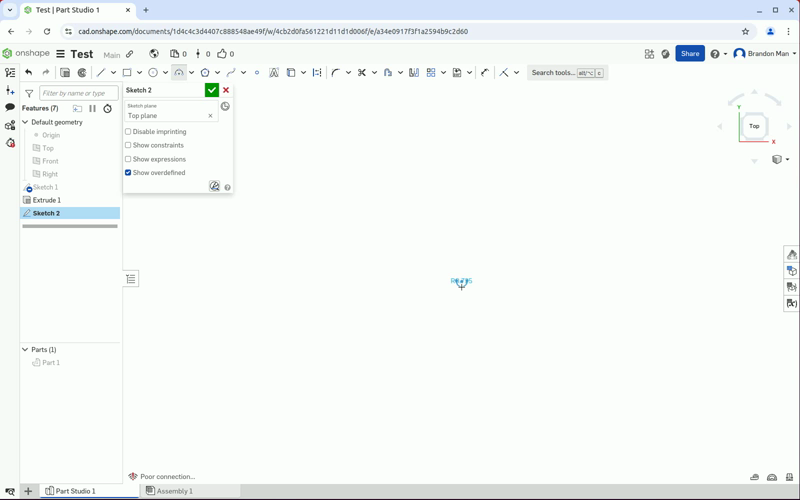
scroll(6)
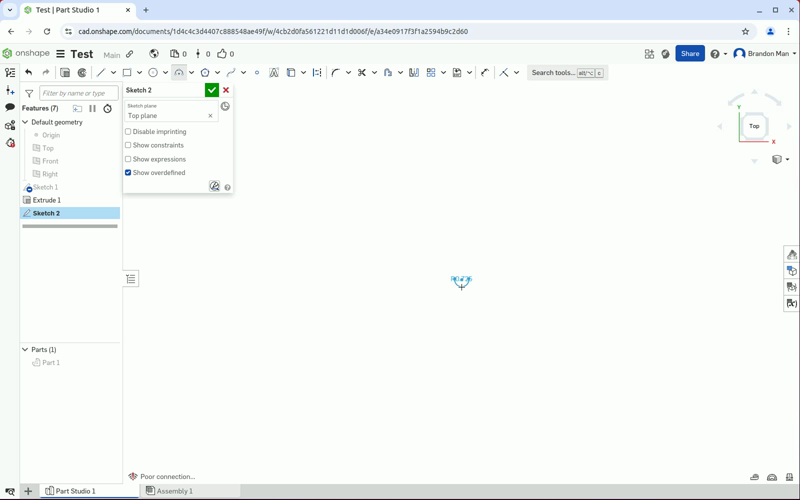
scroll(6)
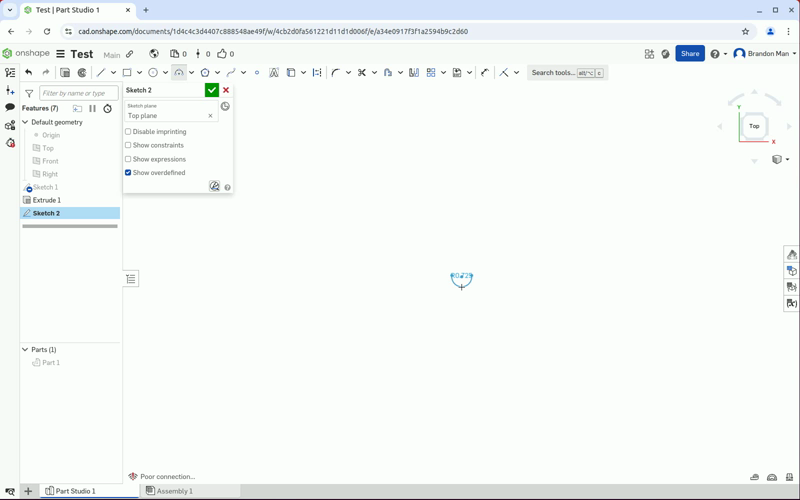
scroll(6)
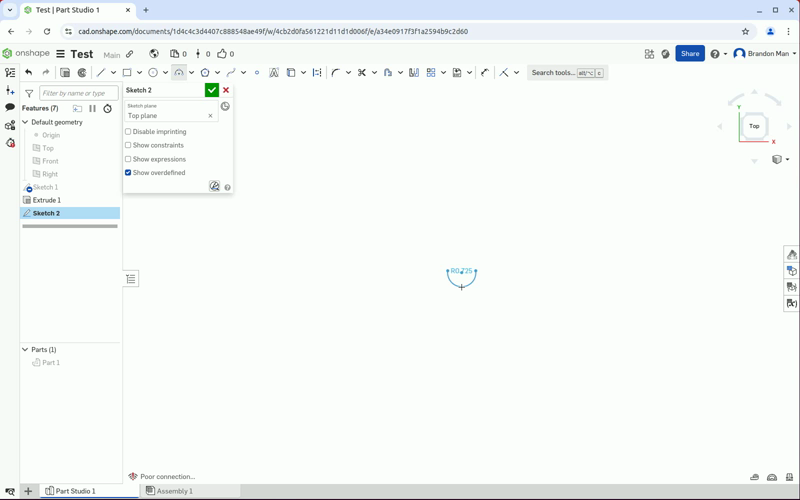
scroll(6)
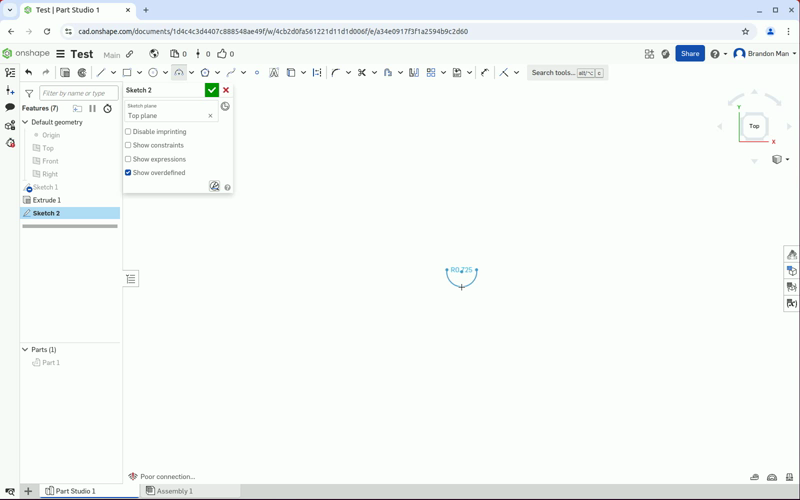
scroll(6)
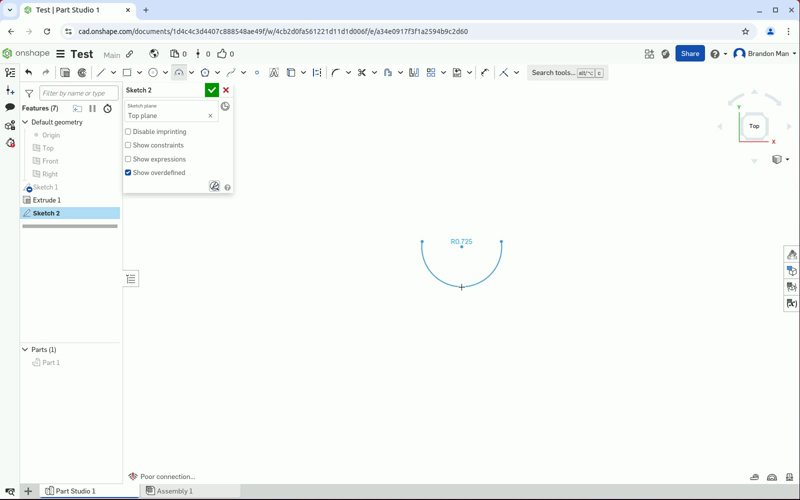
click(461, 286)
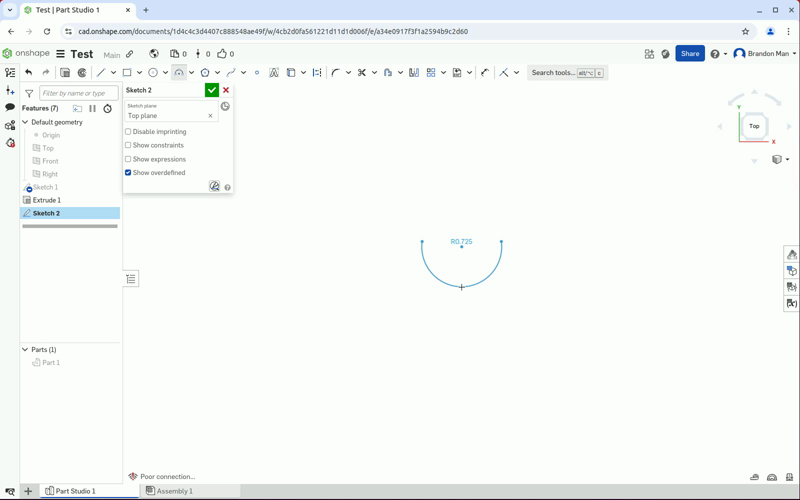
scroll(-6)
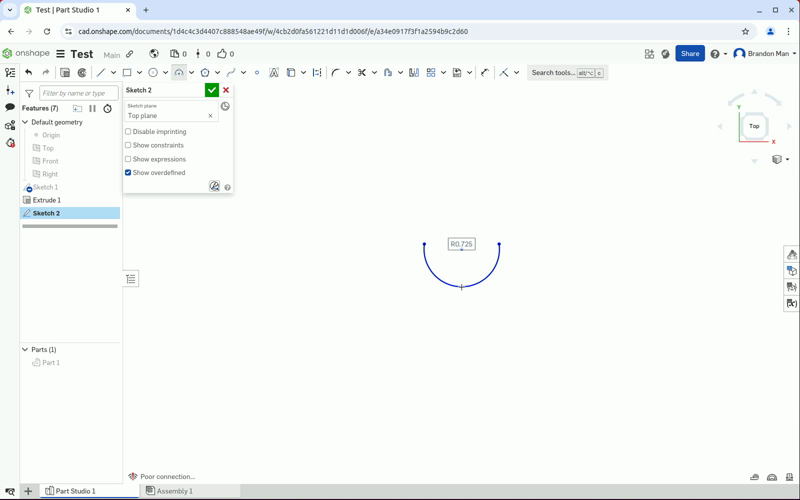
scroll(-6)
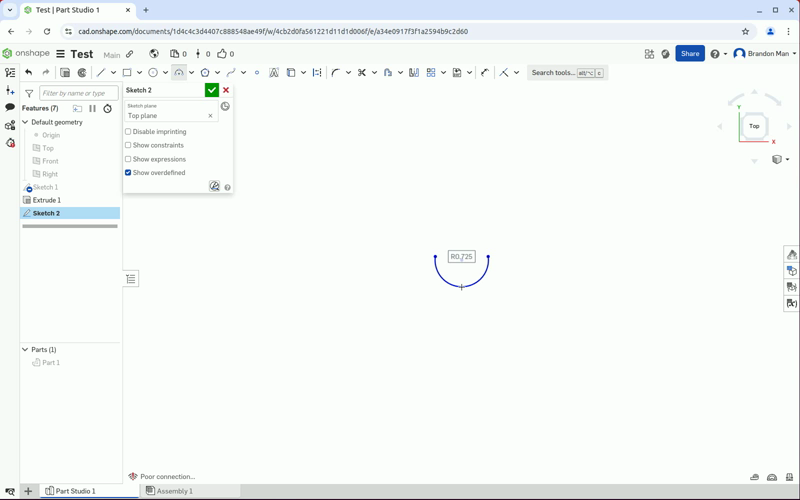
scroll(-6)
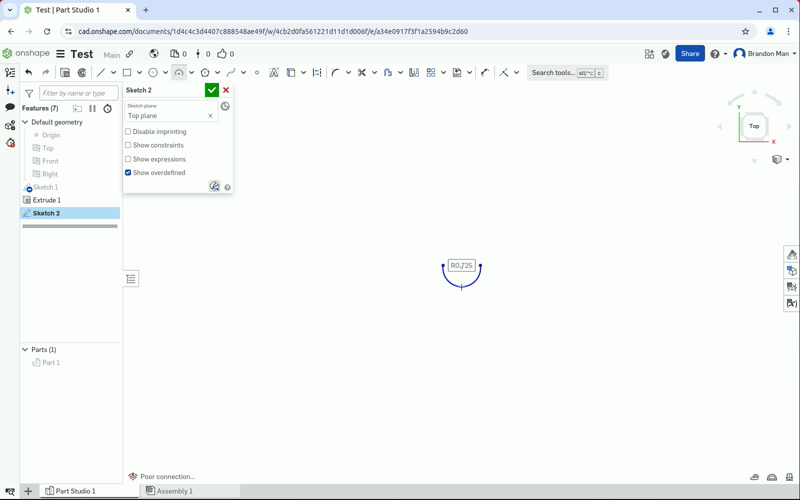
scroll(-6)
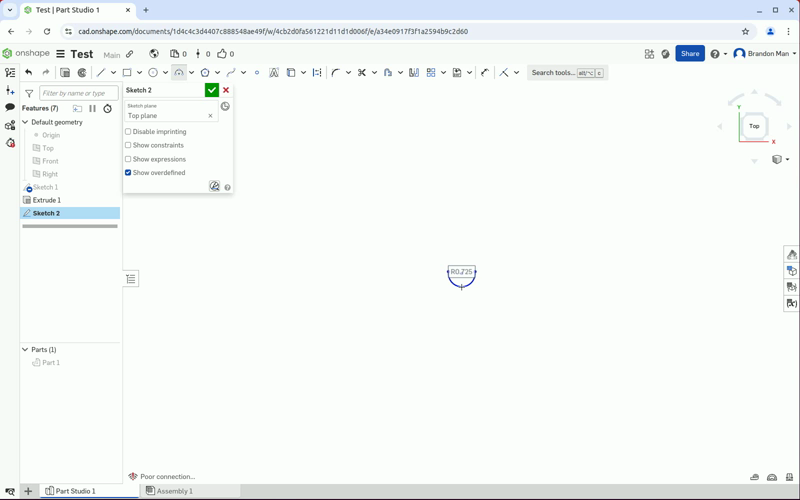
scroll(-6)
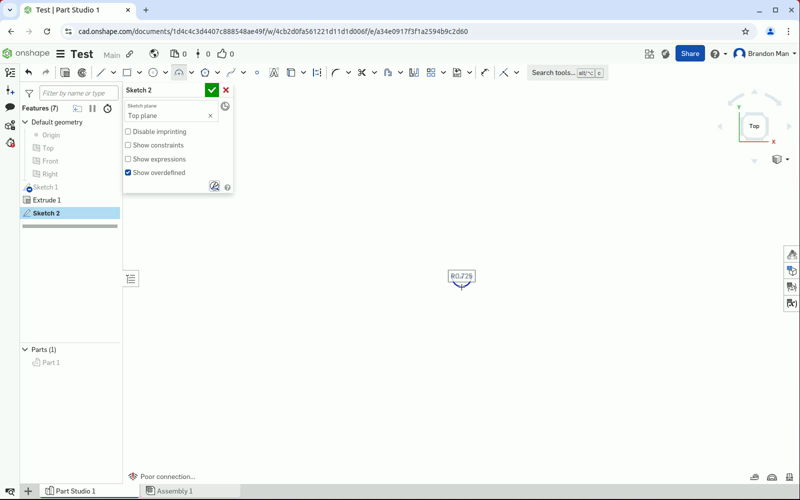
scroll(-6)
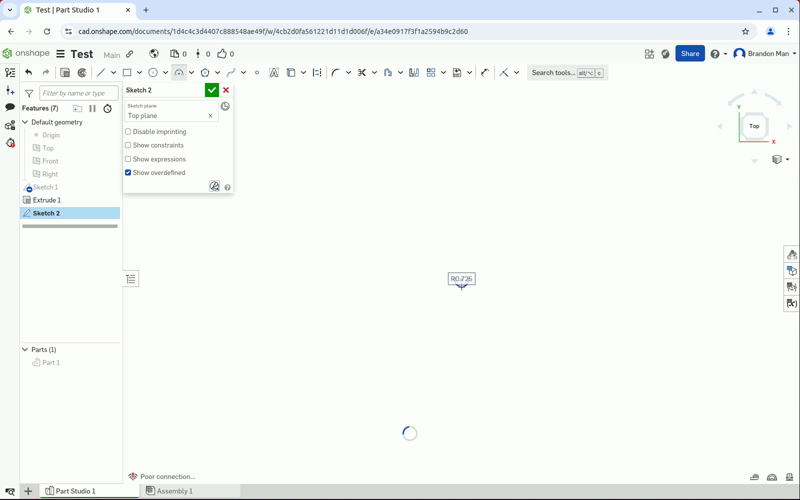
scroll(-6)
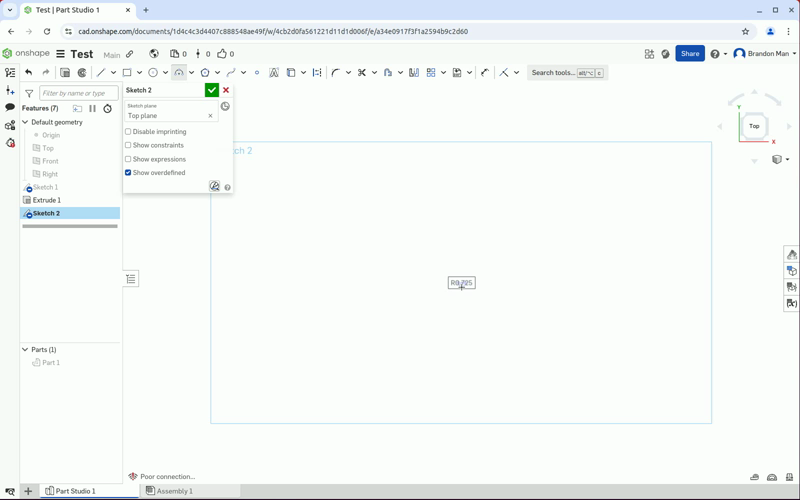
key_up(shift)
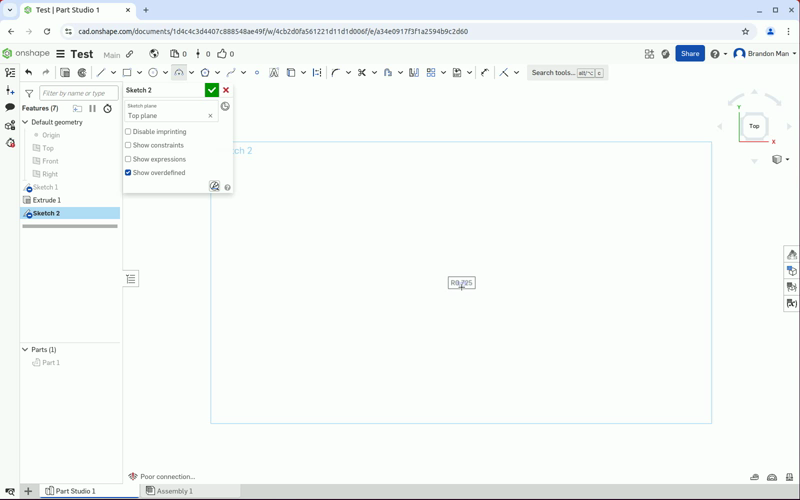
key(esc)
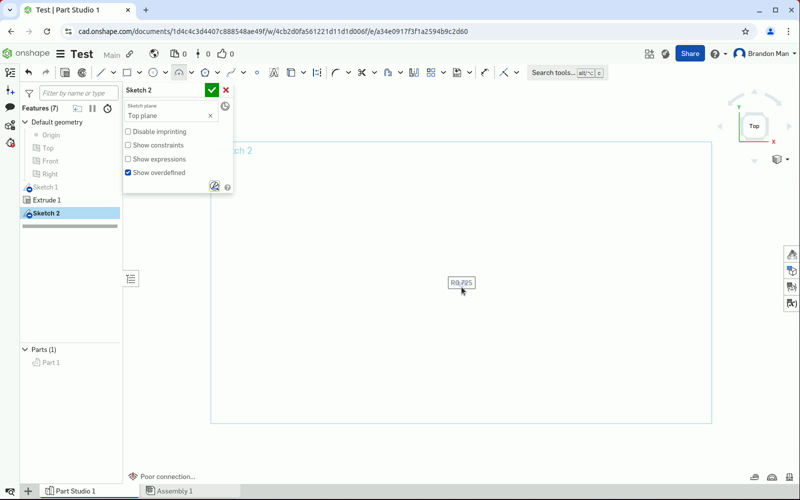
key(l)
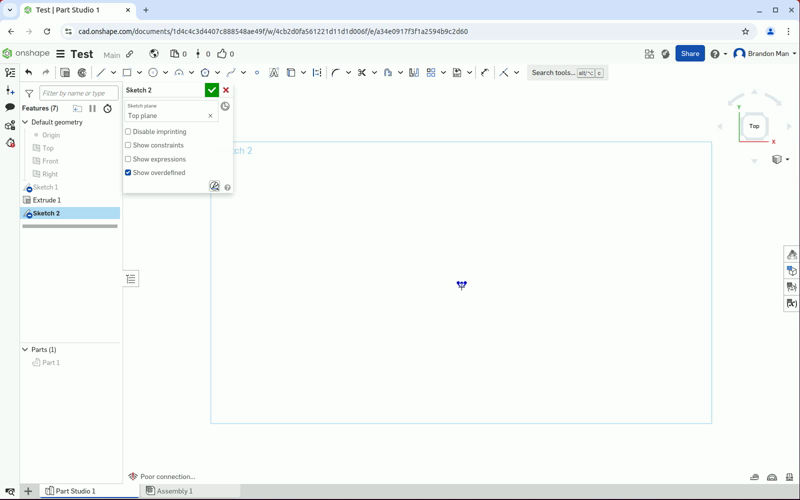
mouse_move(465, 282)
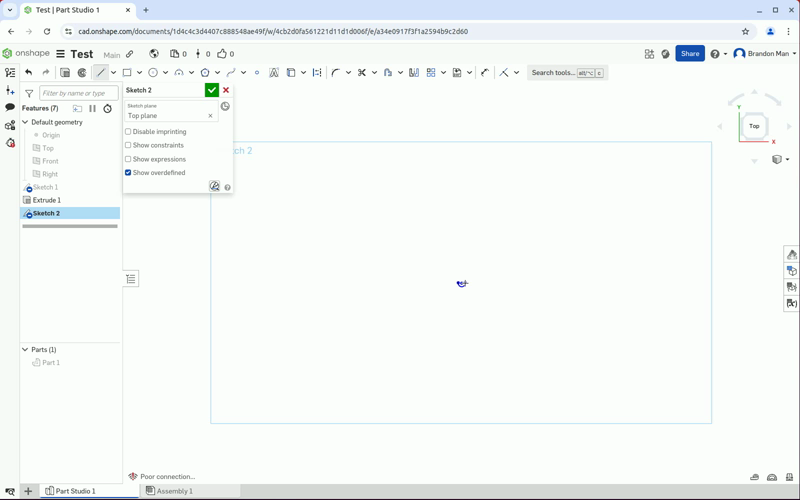
scroll(6)
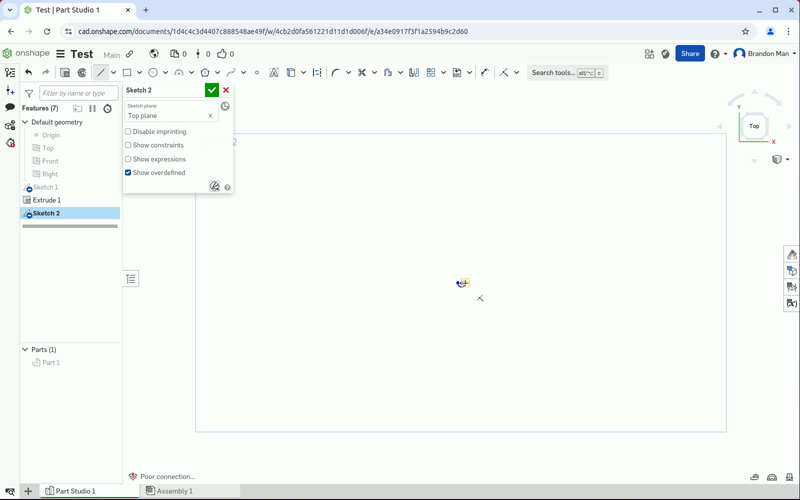
scroll(6)
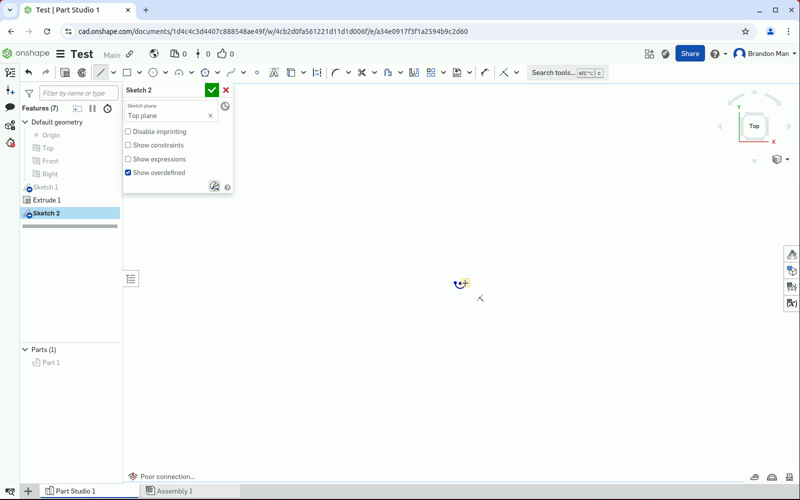
scroll(6)
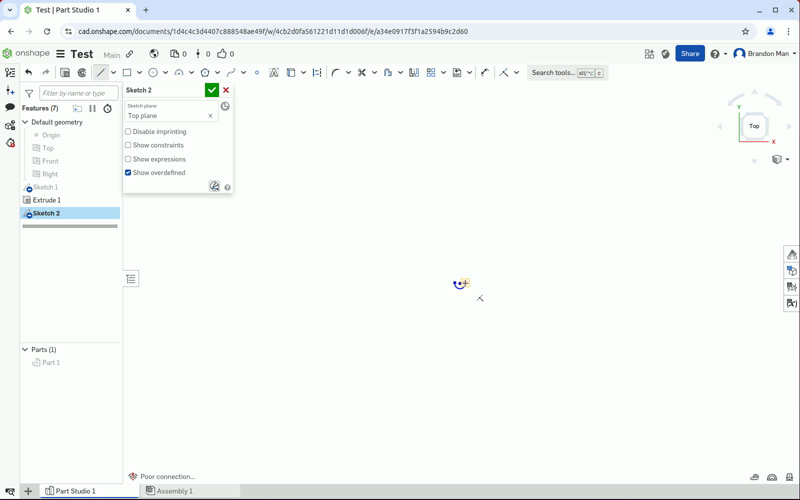
scroll(6)
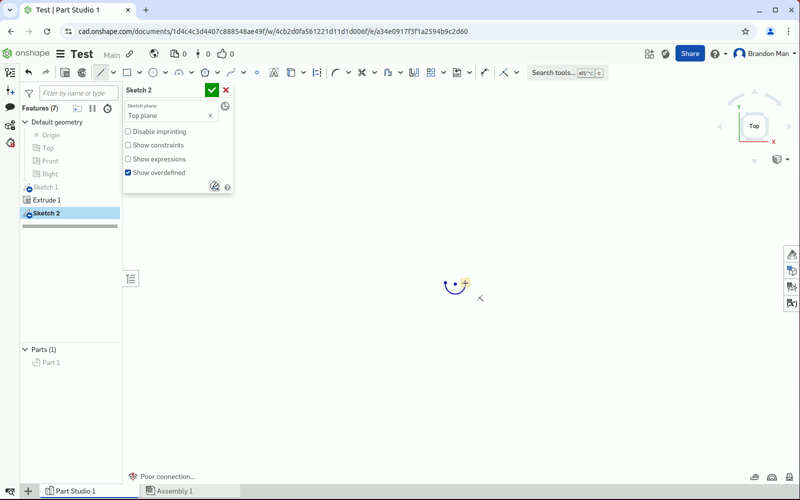
scroll(6)
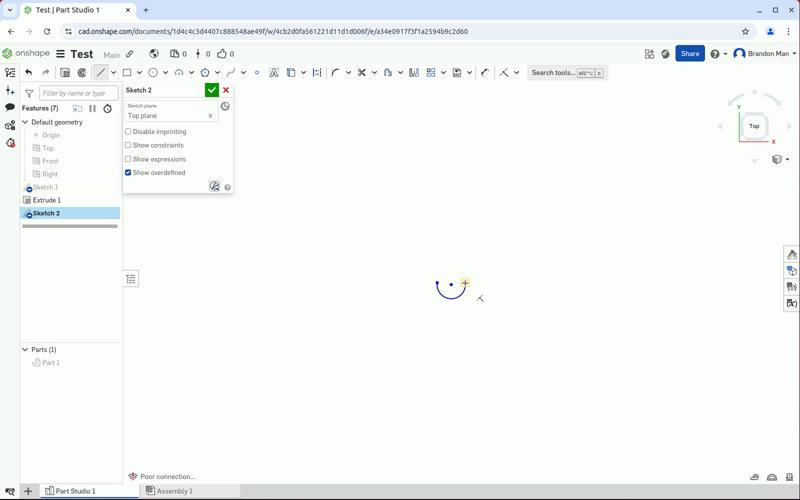
scroll(6)
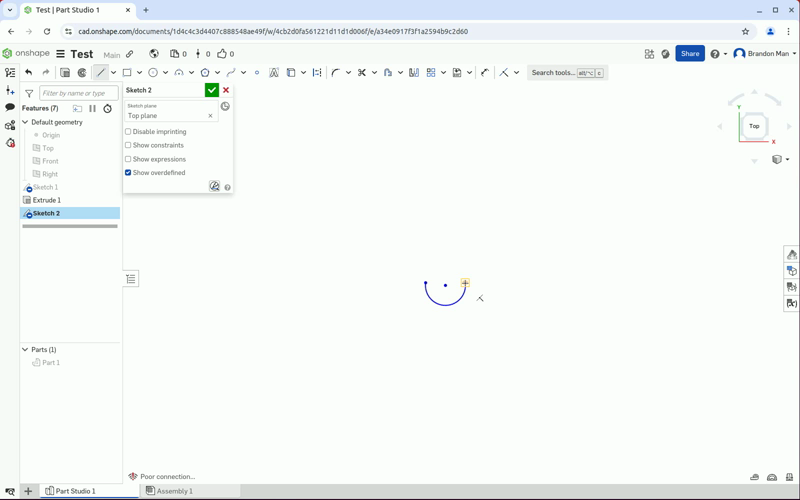
scroll(6)
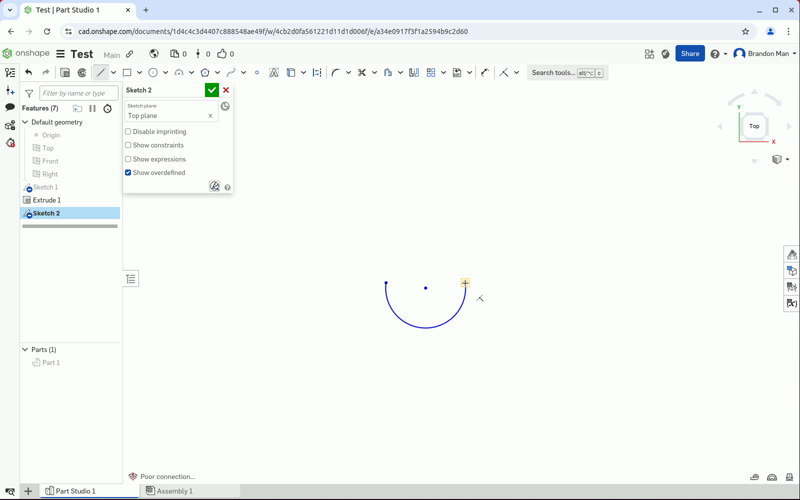
click(465, 282)
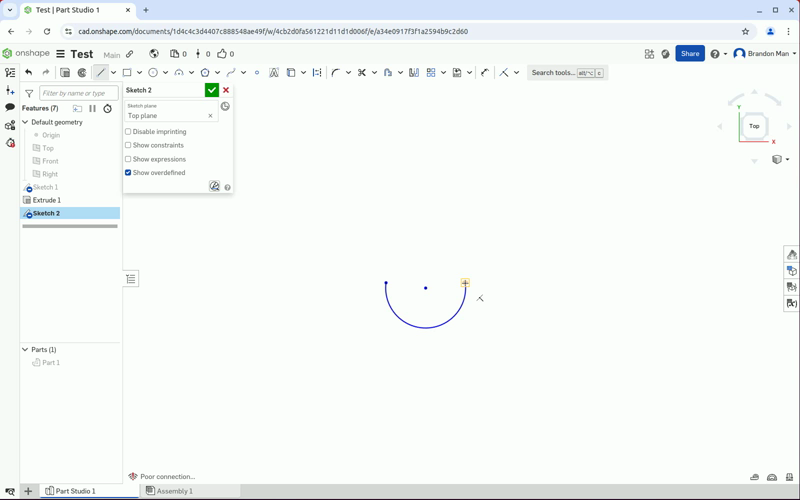
scroll(-6)
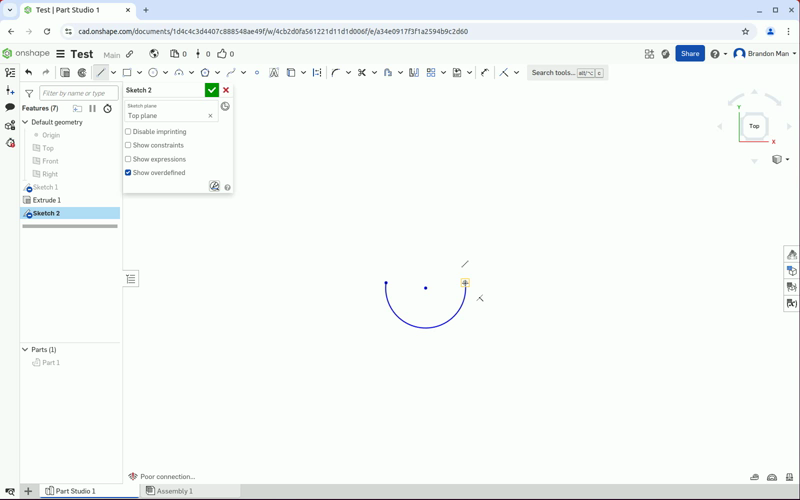
scroll(-6)
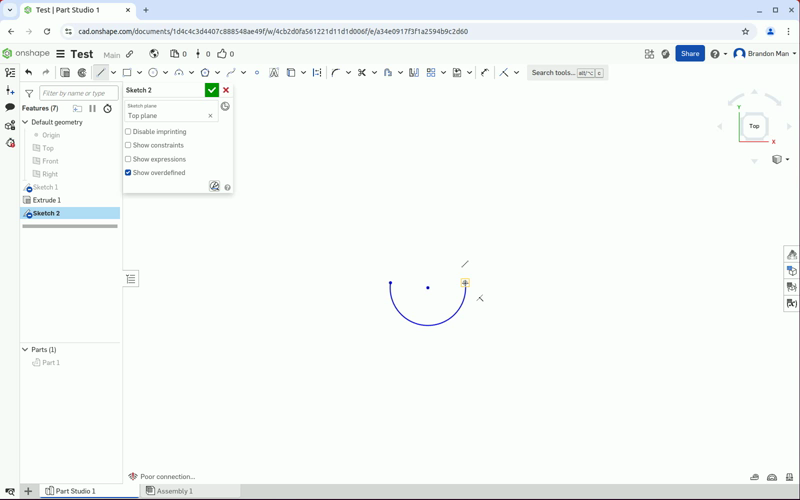
scroll(-6)
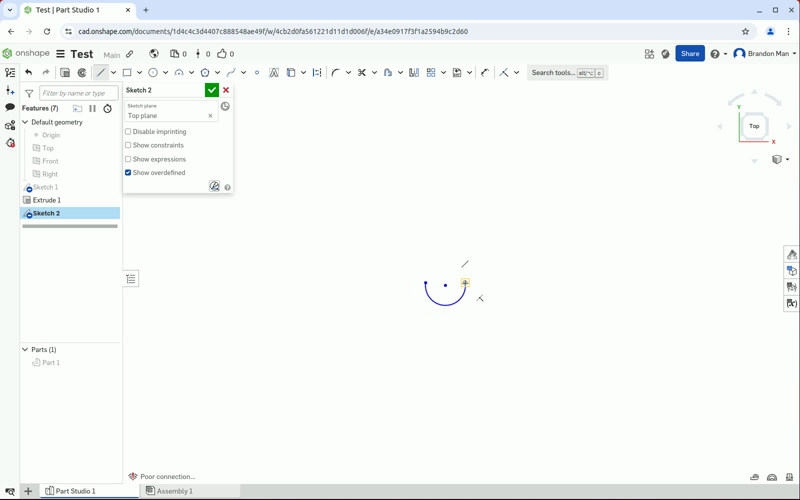
scroll(-6)
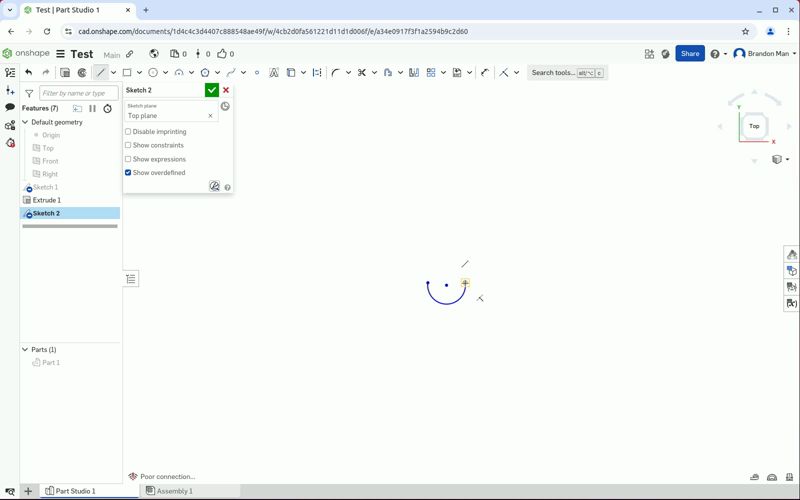
scroll(-6)
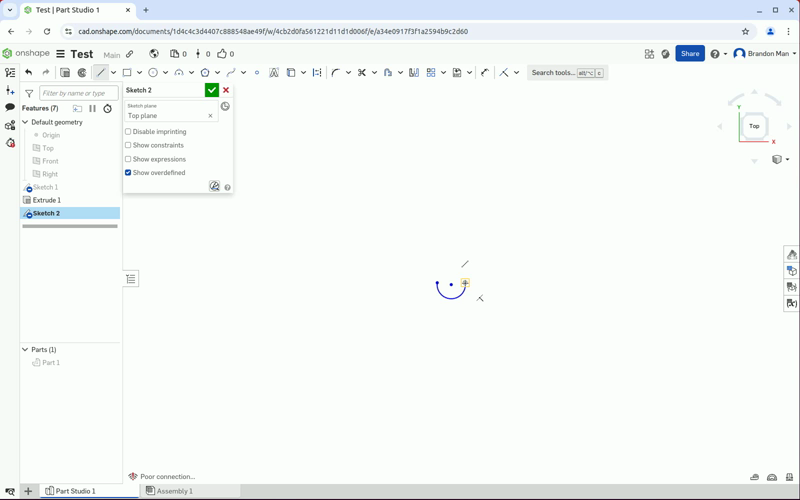
scroll(-6)
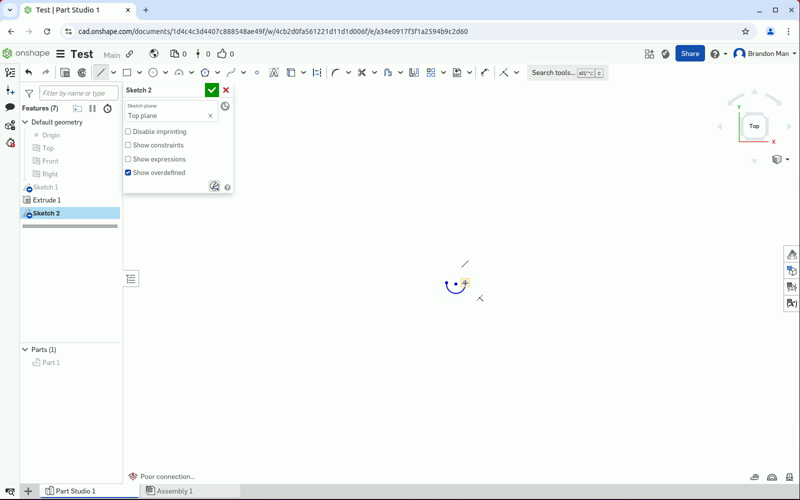
scroll(-6)
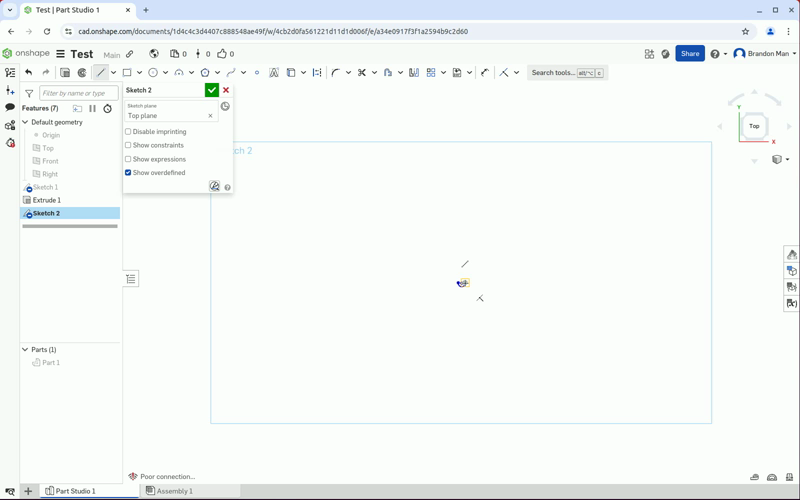
mouse_move(495, 282)
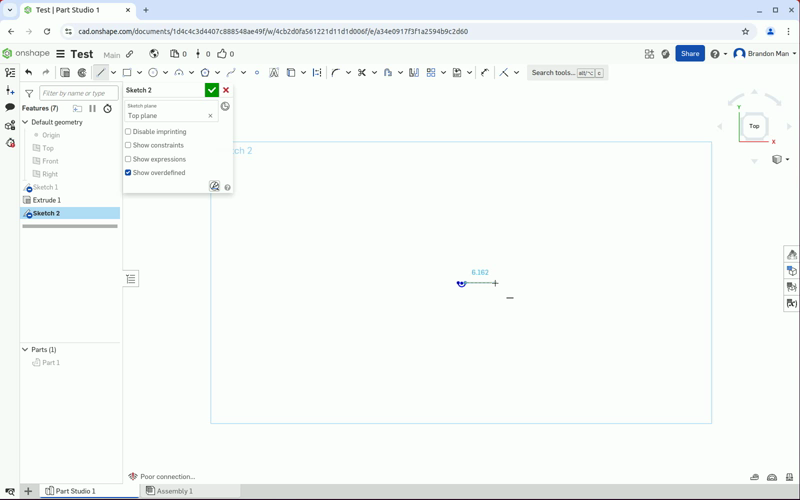
key_down(shift)
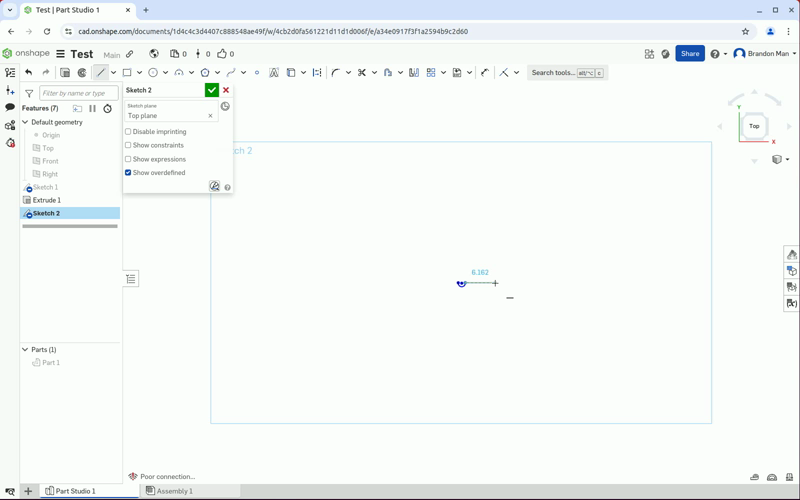
mouse_move(458, 282)
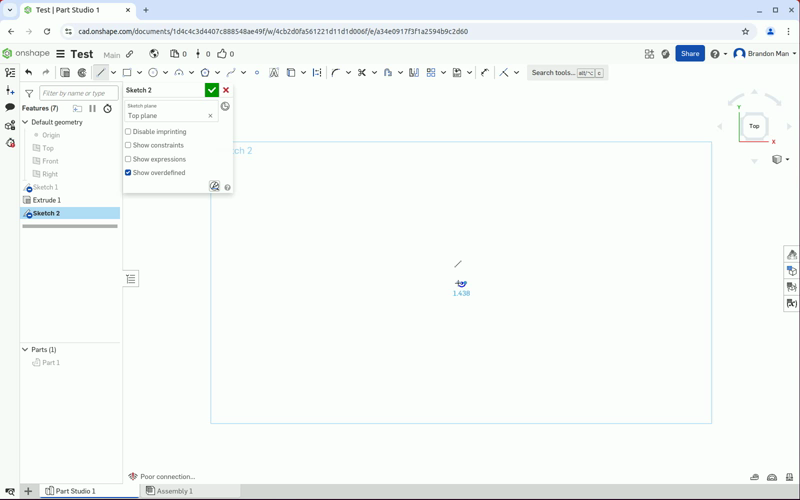
scroll(6)
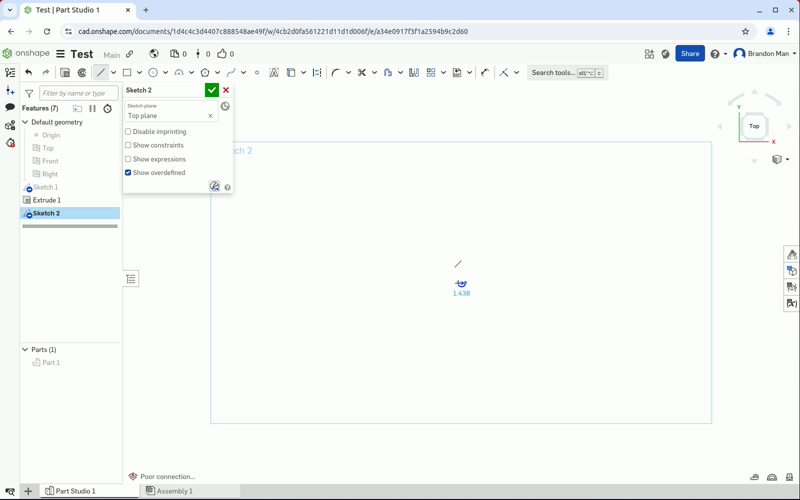
scroll(6)
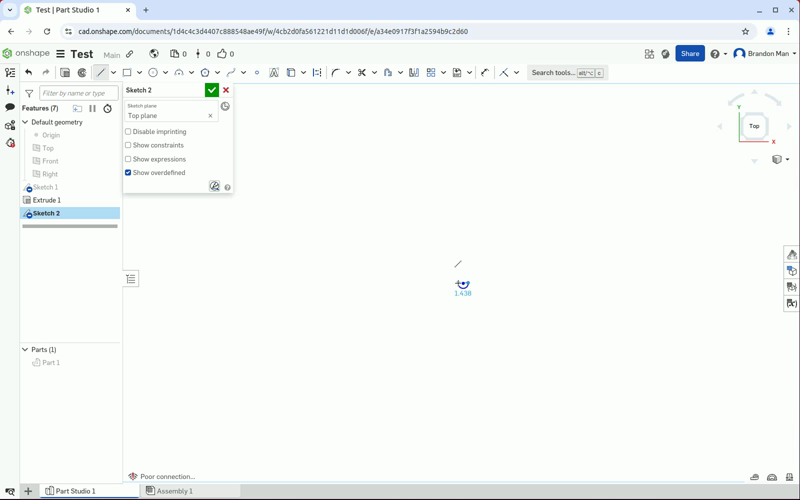
scroll(6)
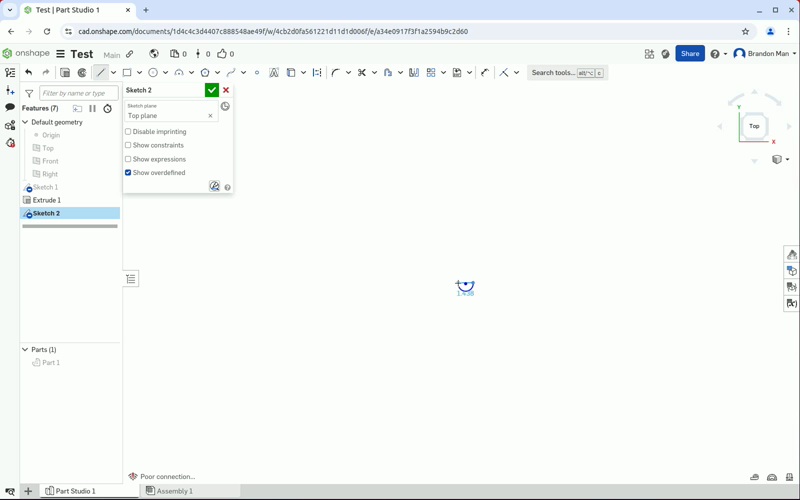
scroll(6)
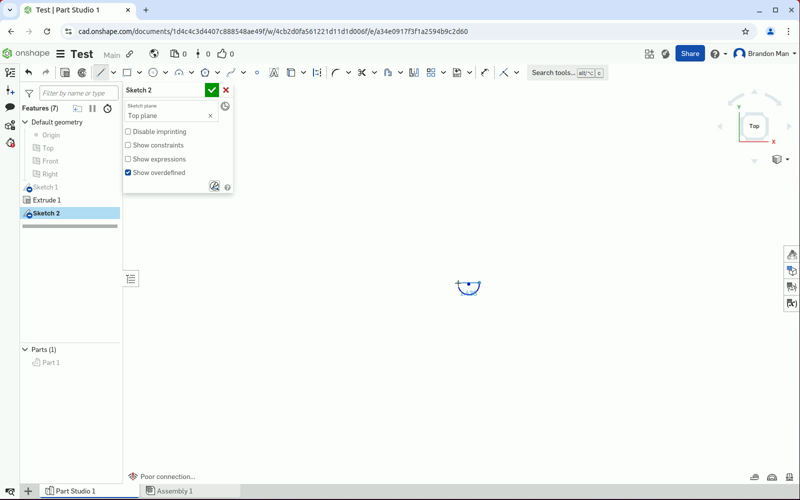
scroll(6)
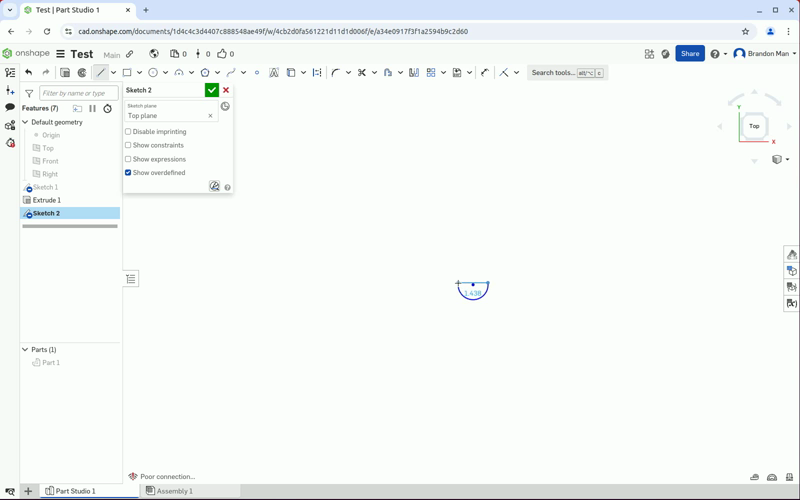
scroll(6)
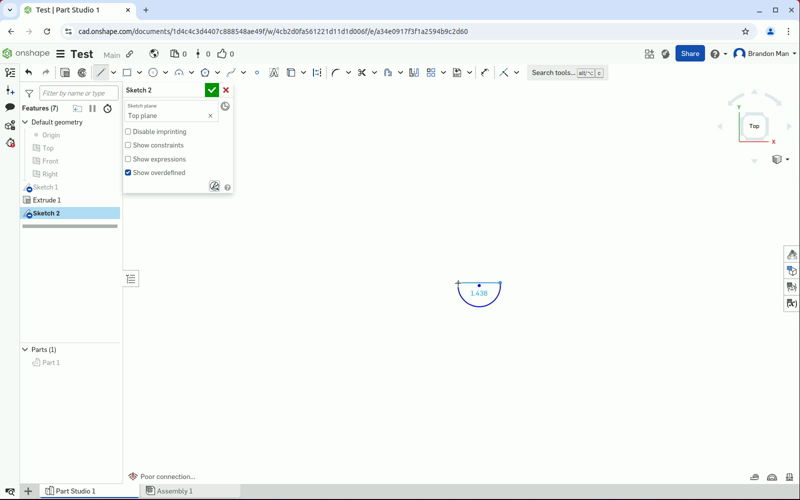
scroll(6)
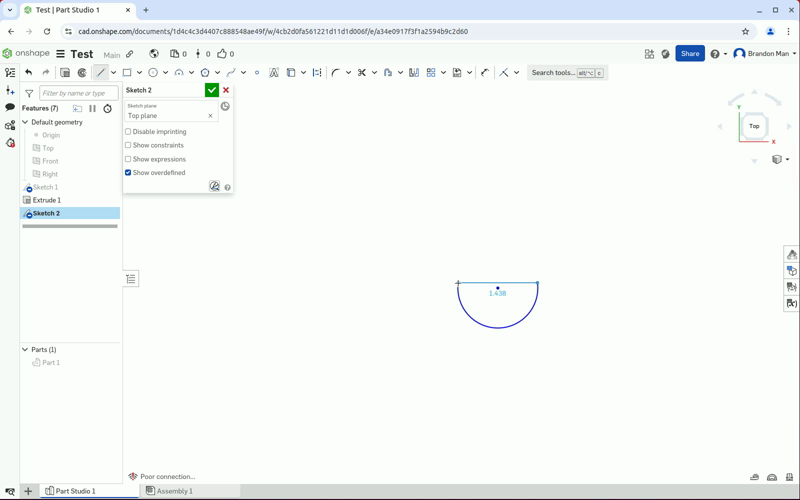
key_up(shift)
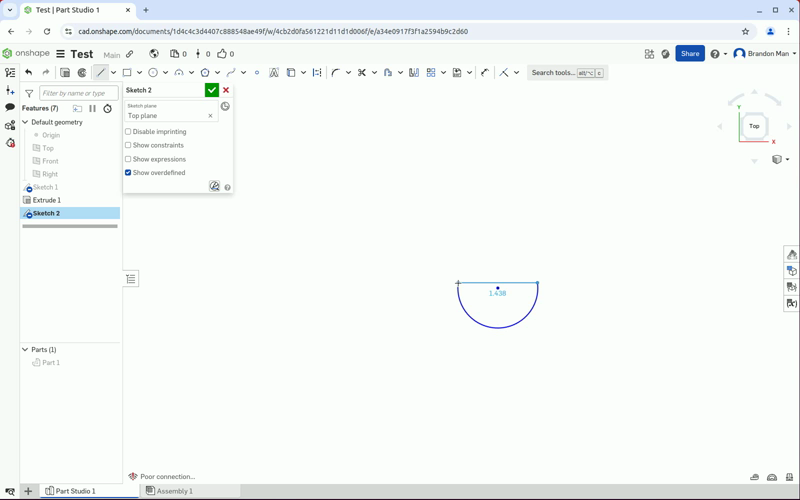
click(458, 282)
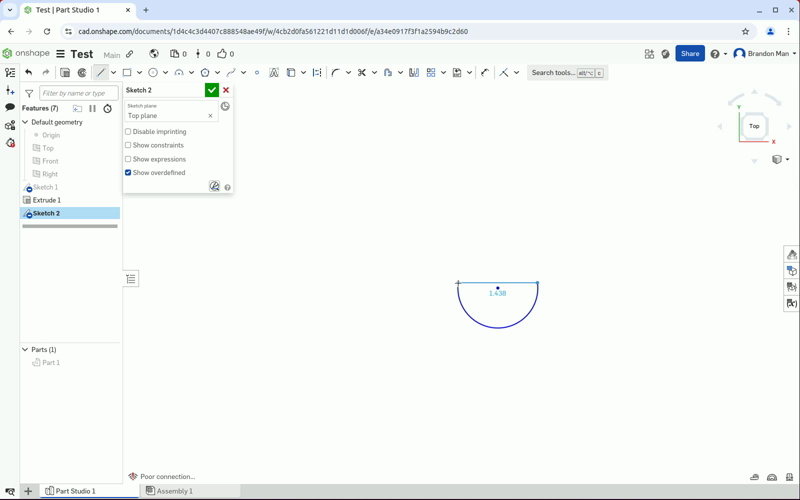
scroll(-6)
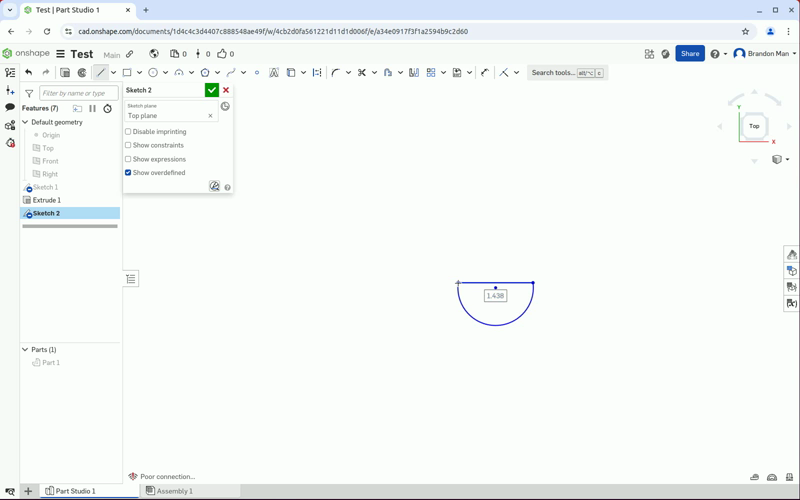
scroll(-6)
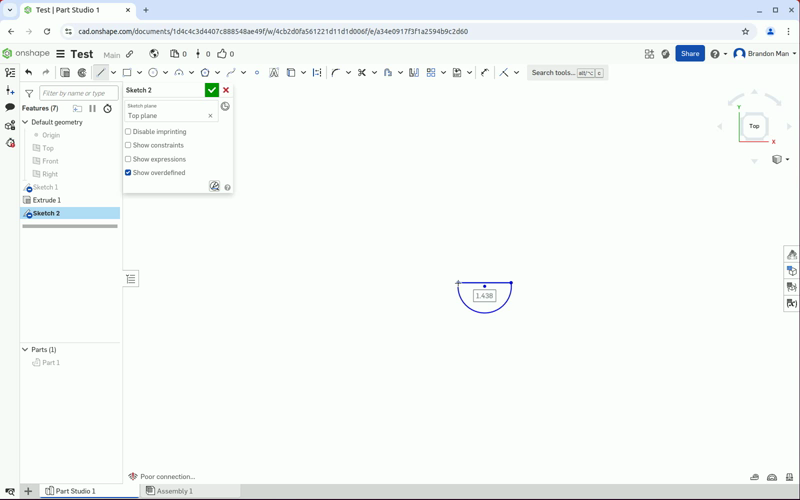
scroll(-6)
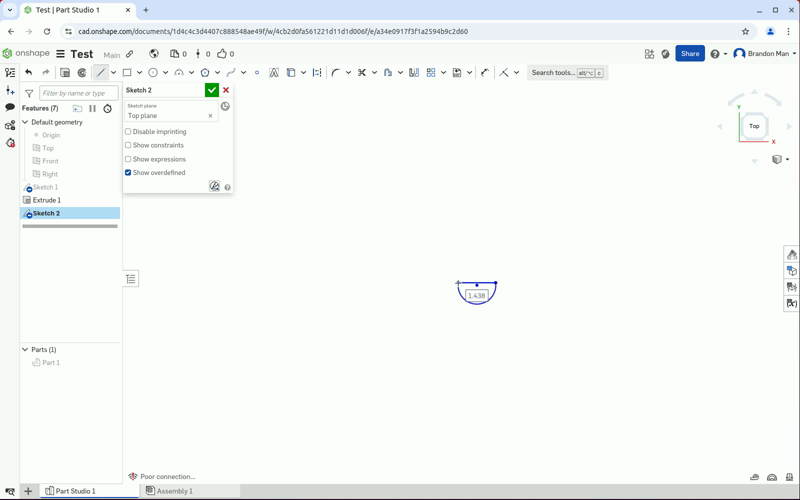
scroll(-6)
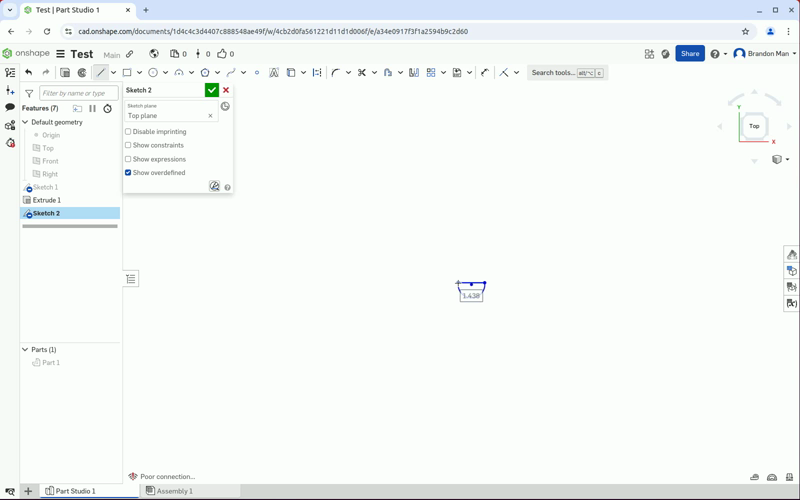
scroll(-6)
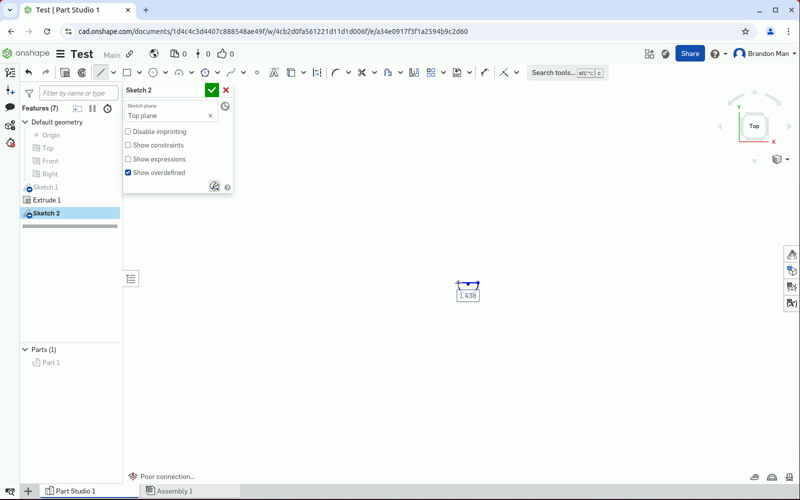
scroll(-6)
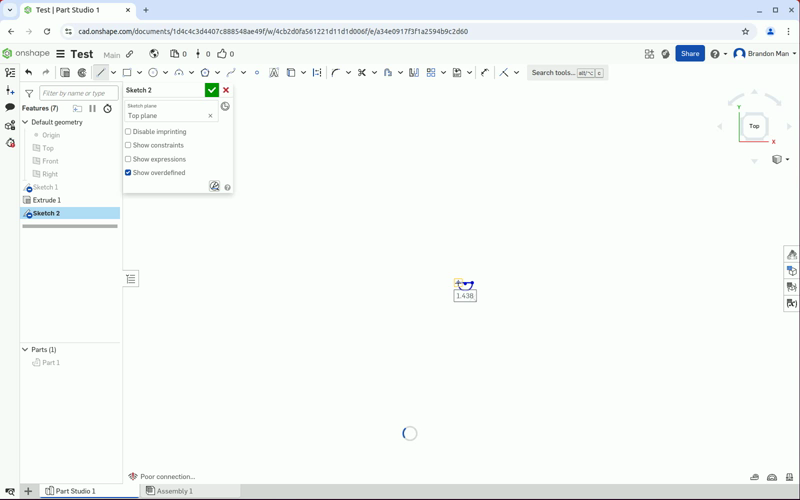
scroll(-6)
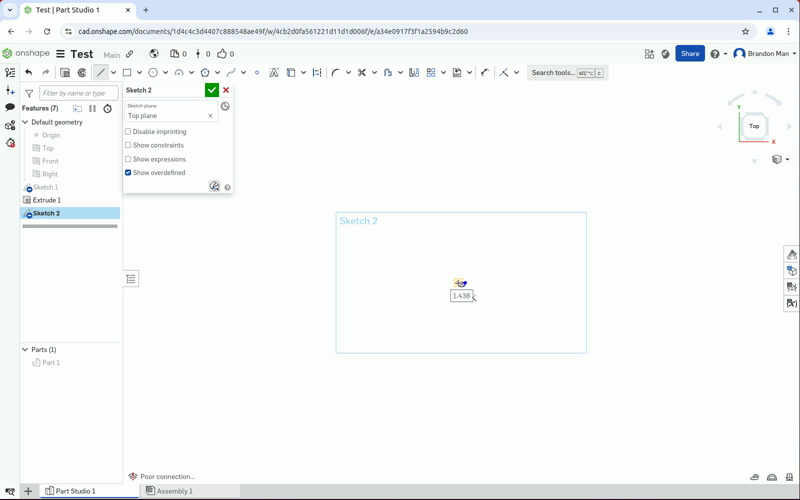
key(esc)
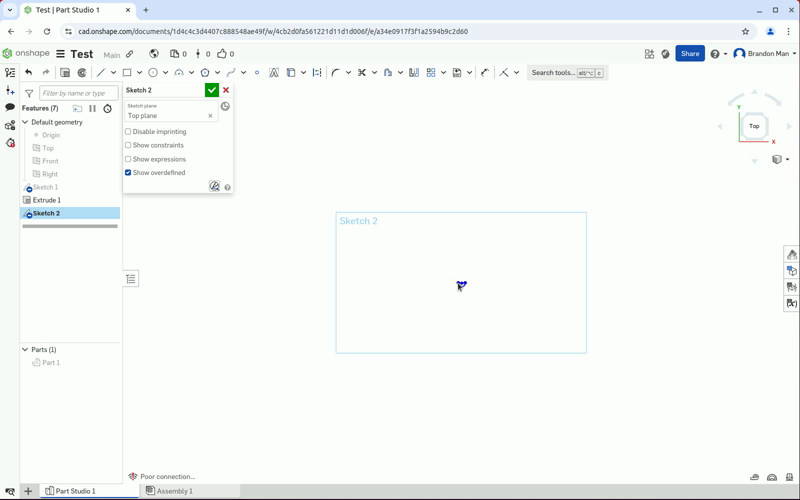
mouse_move(464, 283)
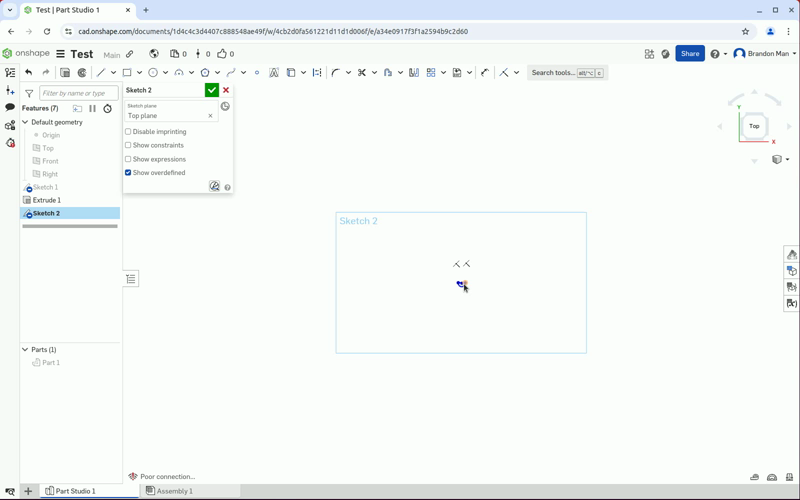
scroll(6)
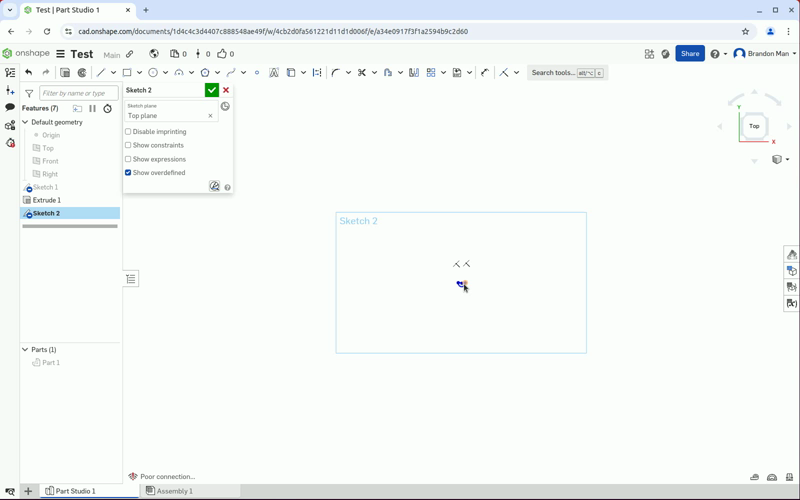
scroll(6)
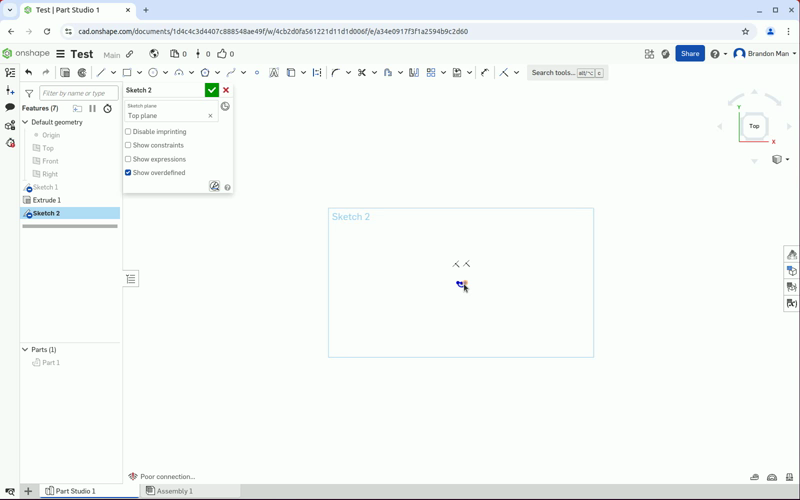
scroll(6)
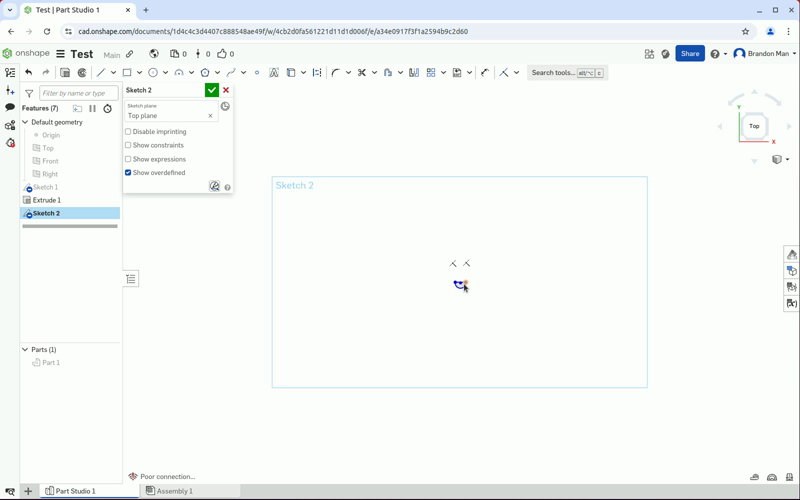
scroll(6)
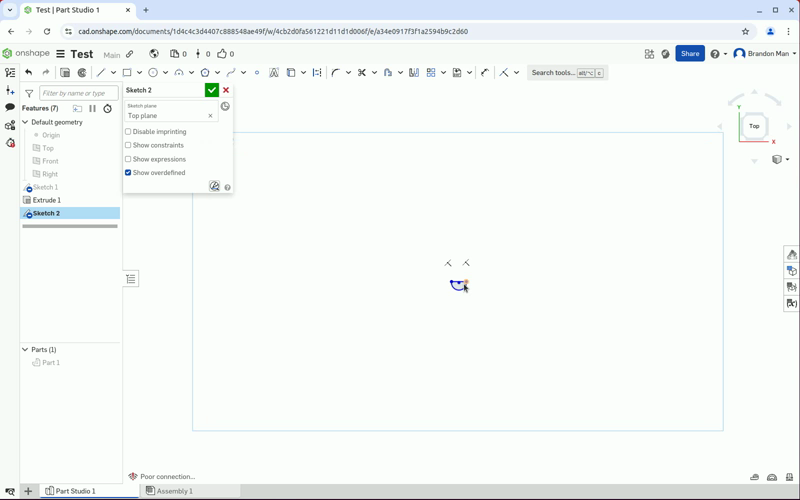
scroll(6)
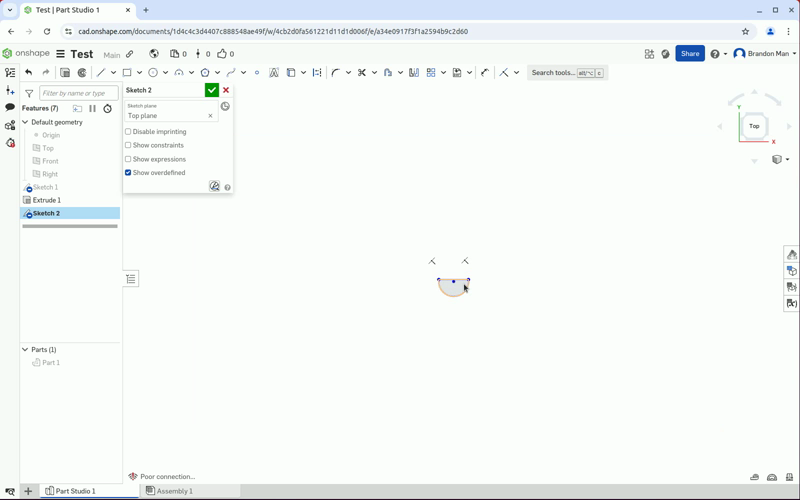
scroll(6)
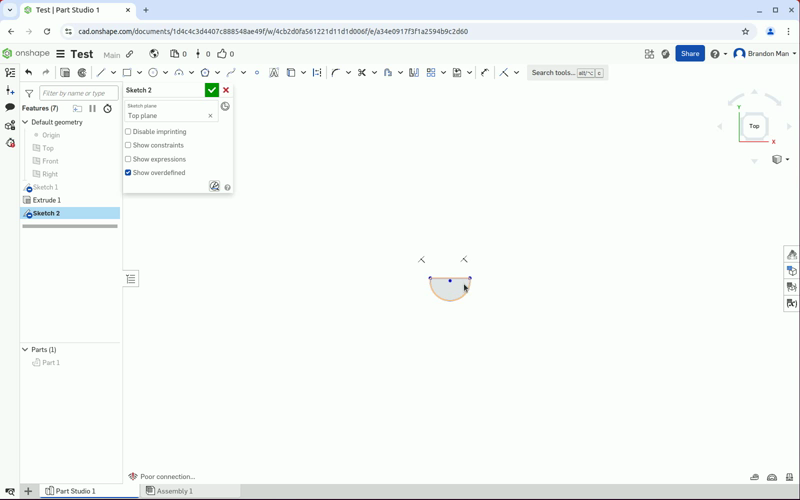
scroll(6)
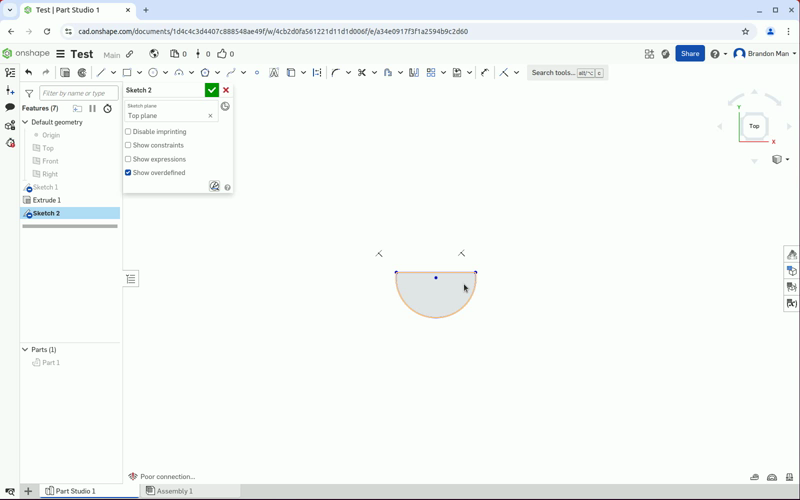
click(464, 283)
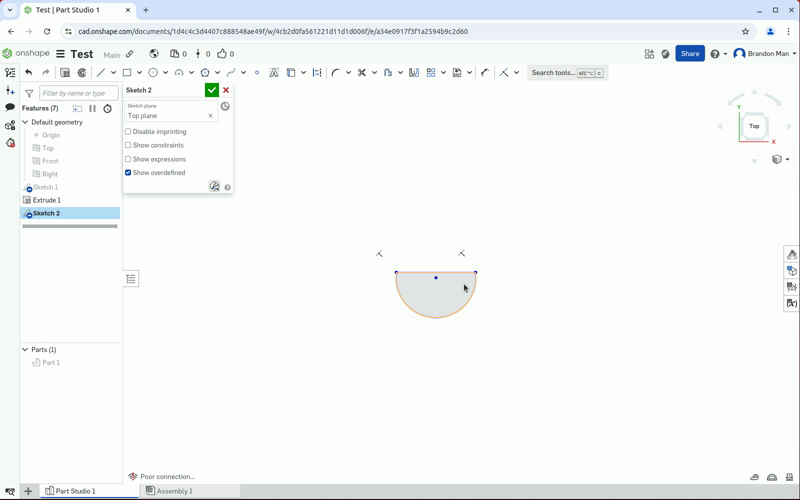
scroll(-6)
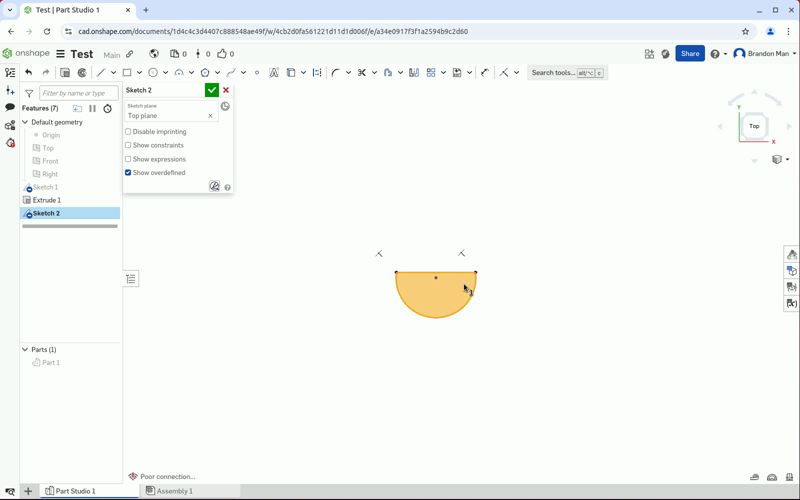
scroll(-6)
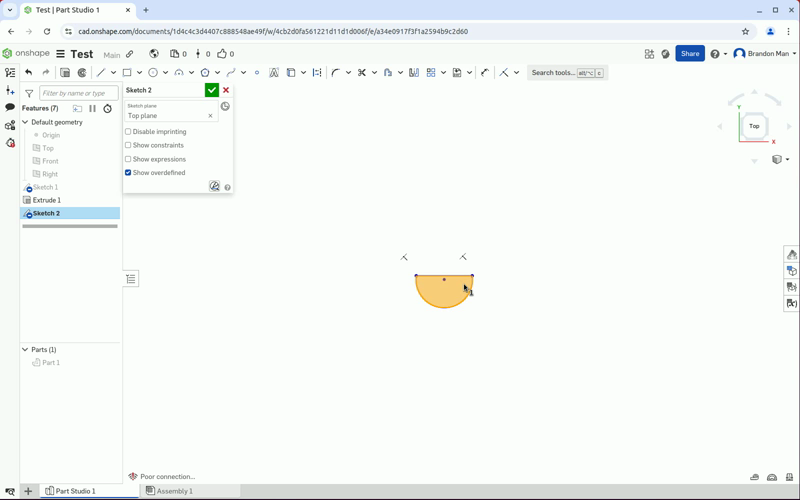
scroll(-6)
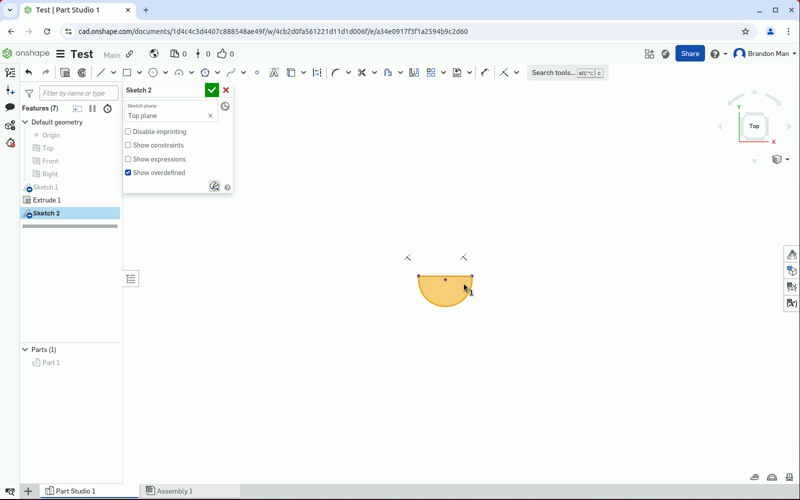
scroll(-6)
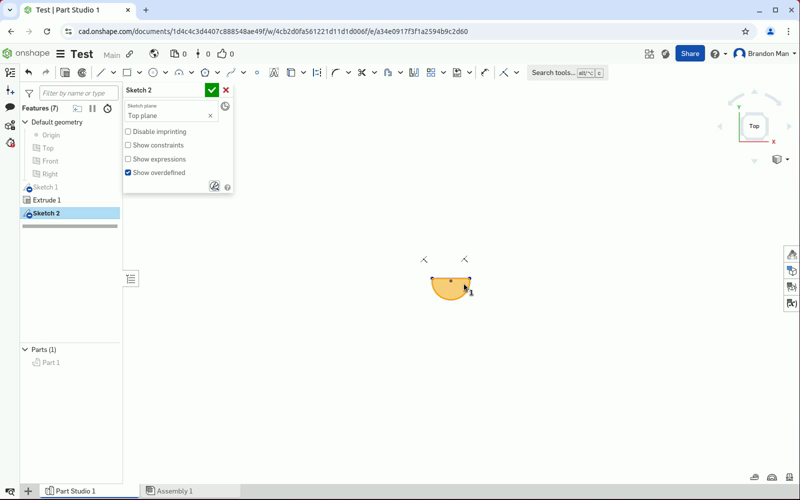
scroll(-6)
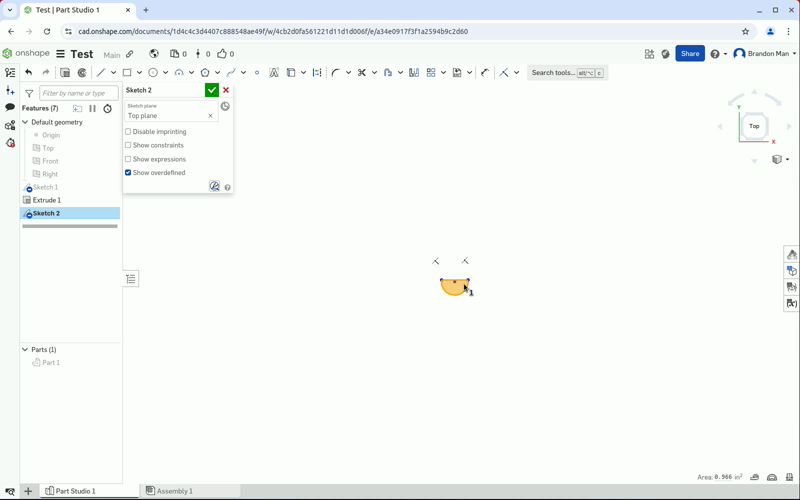
scroll(-6)
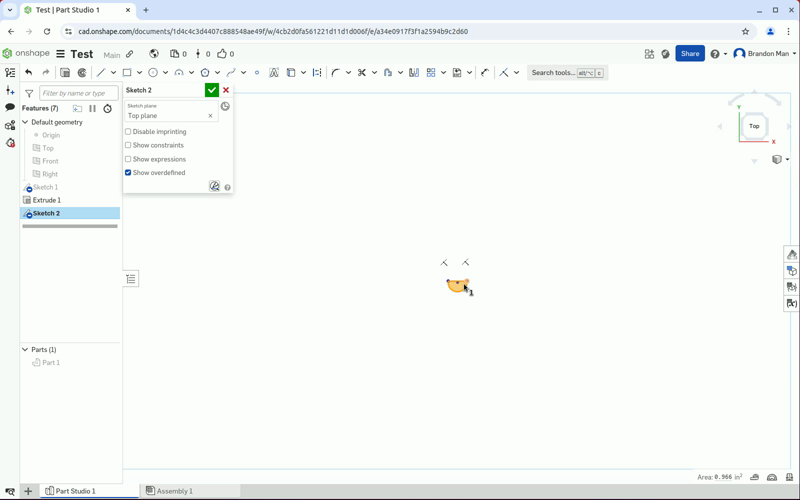
scroll(-6)
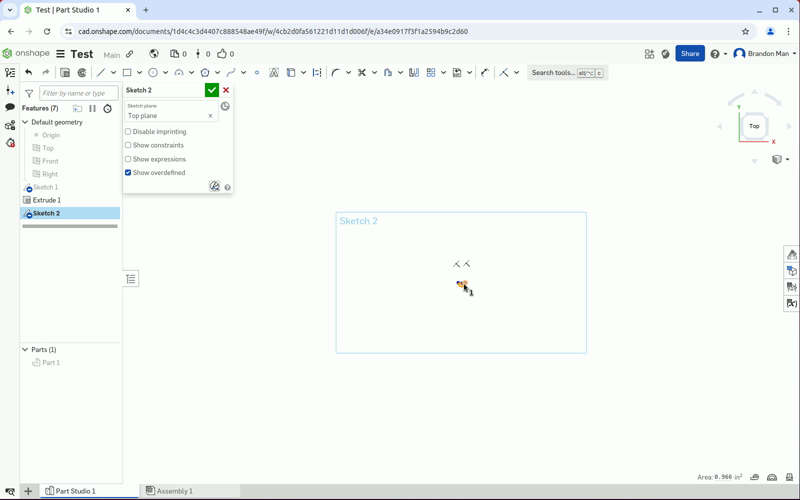
mouse_move(73, 352)
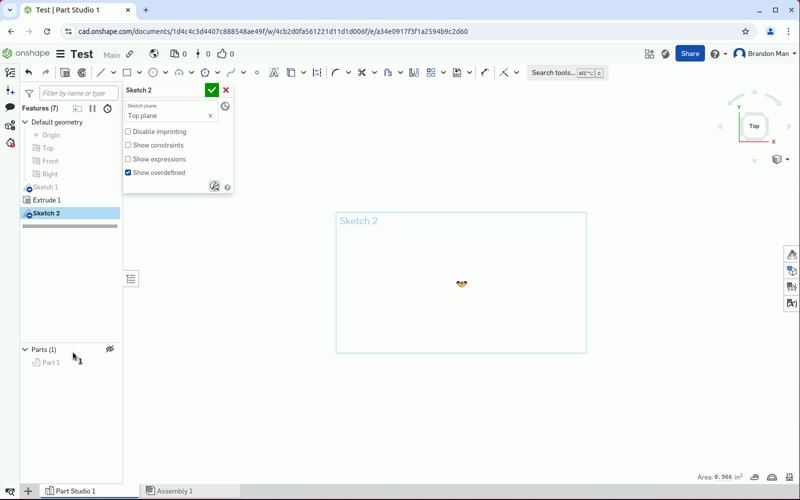
key(shift+y)
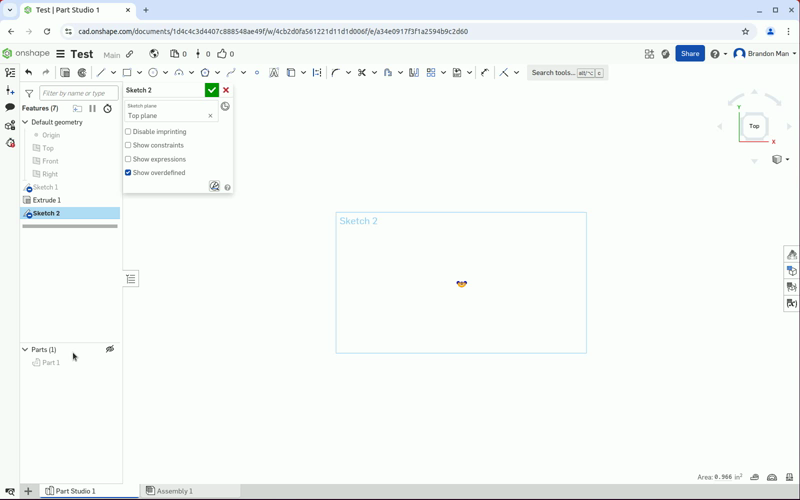
key(shift+e)
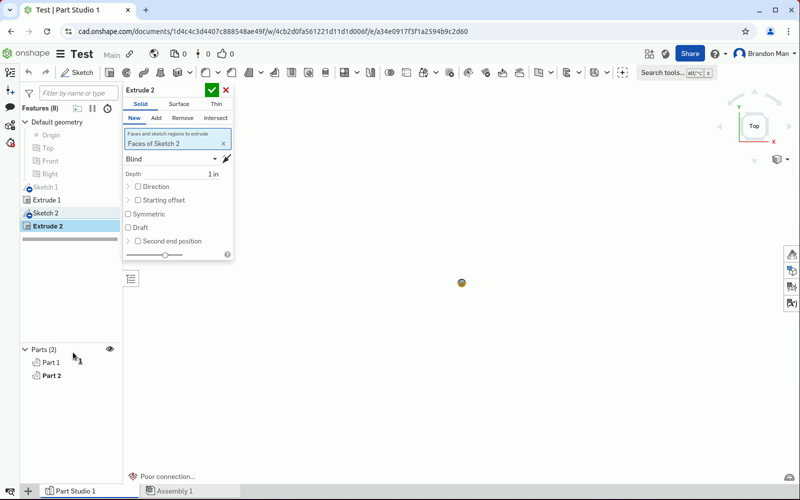
mouse_move(143, 106)
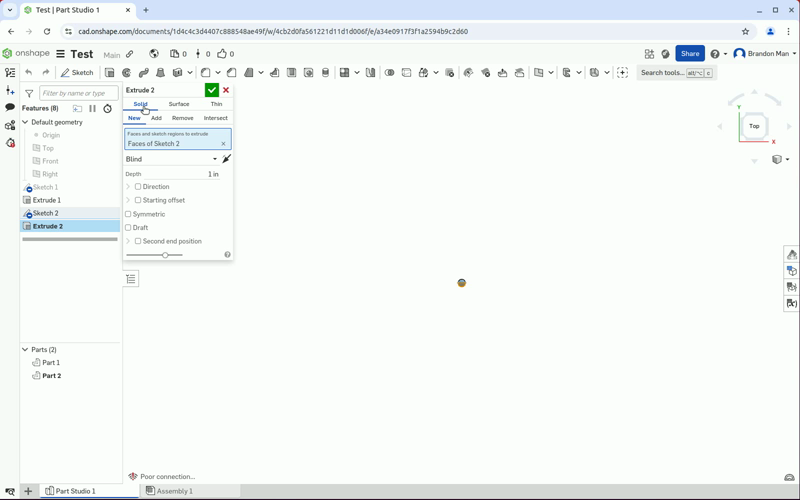
click(143, 106)
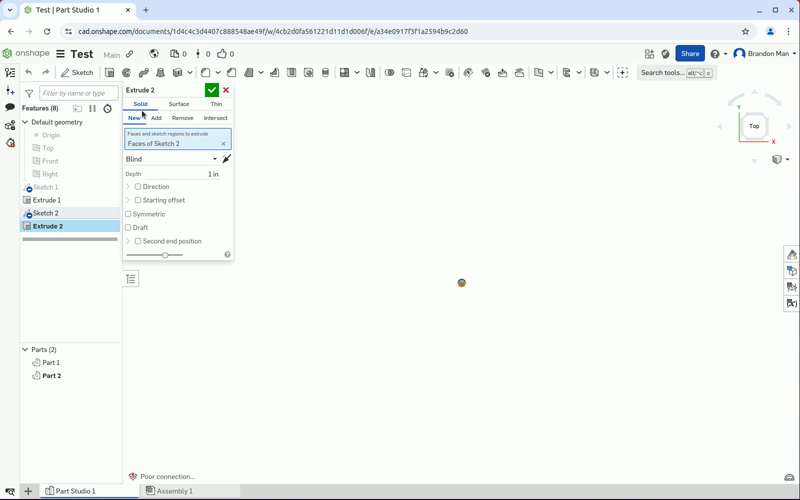
mouse_move(137, 120)
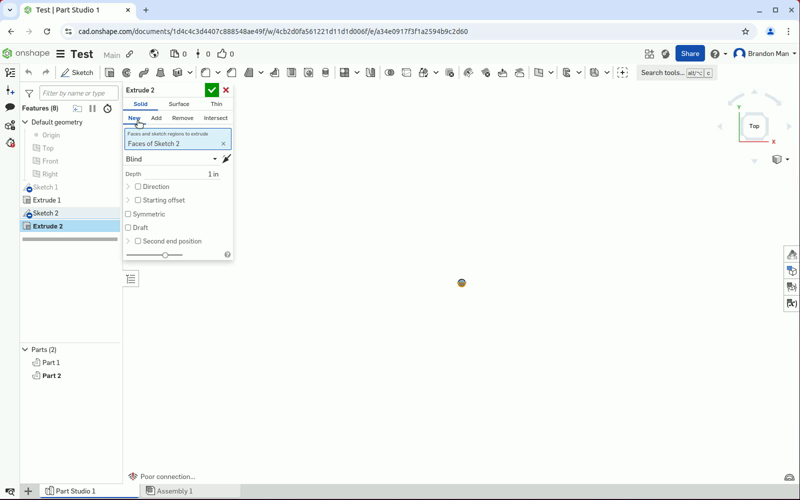
click(137, 120)
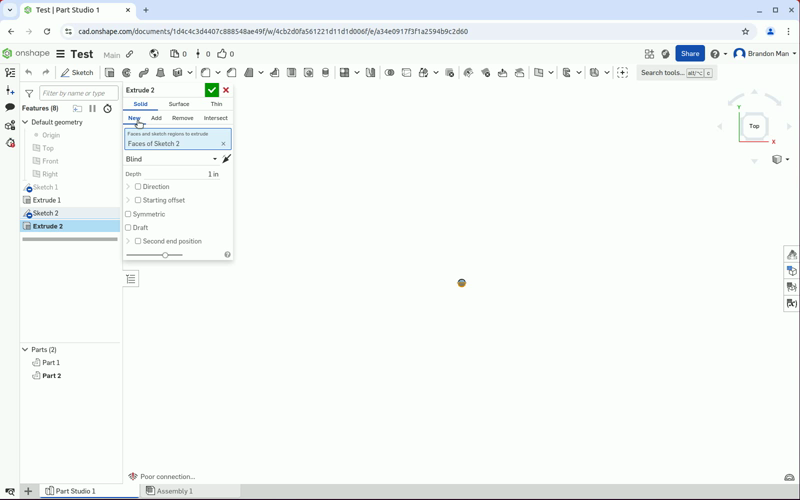
key(tab, 4)
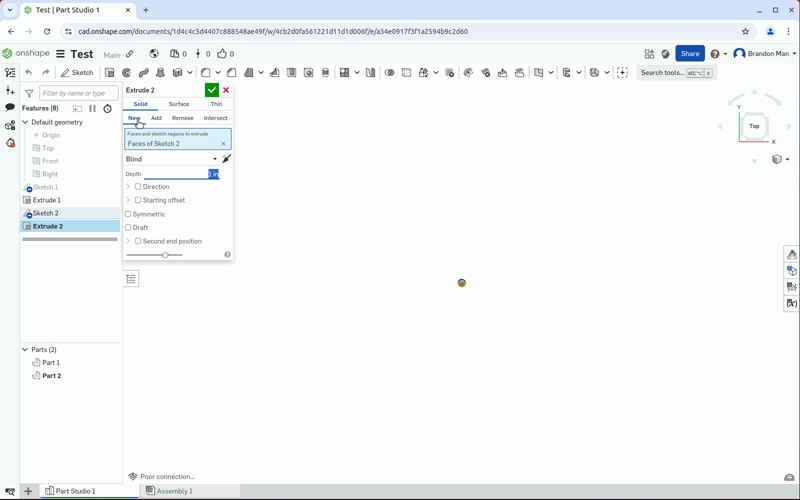
text(-12.998)
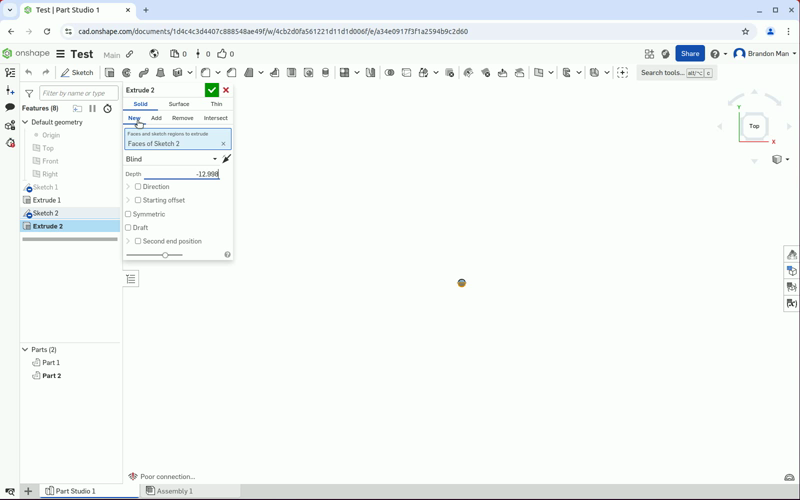
key(enter)
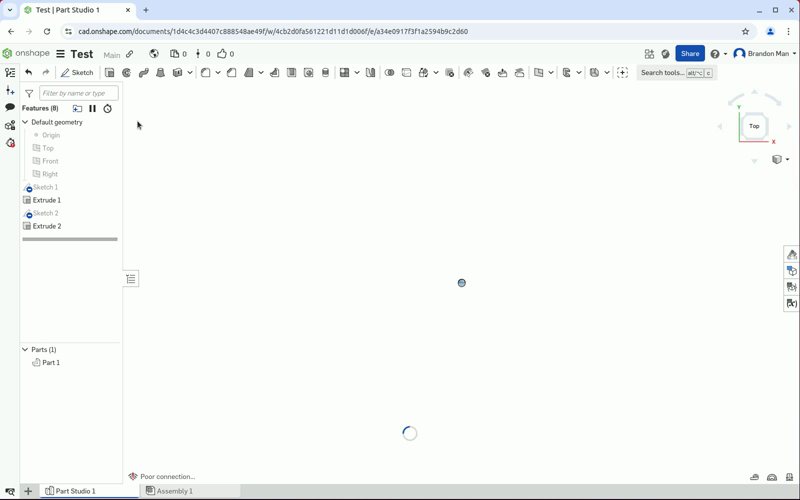
key(shift+h)
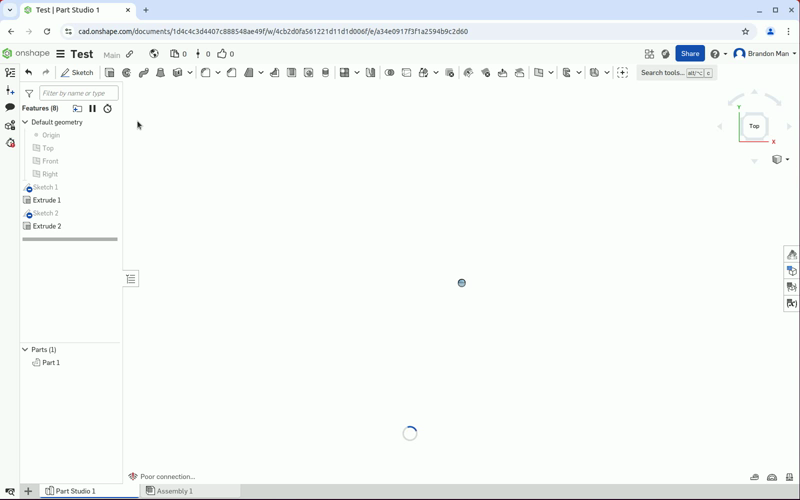
key(shift+h)
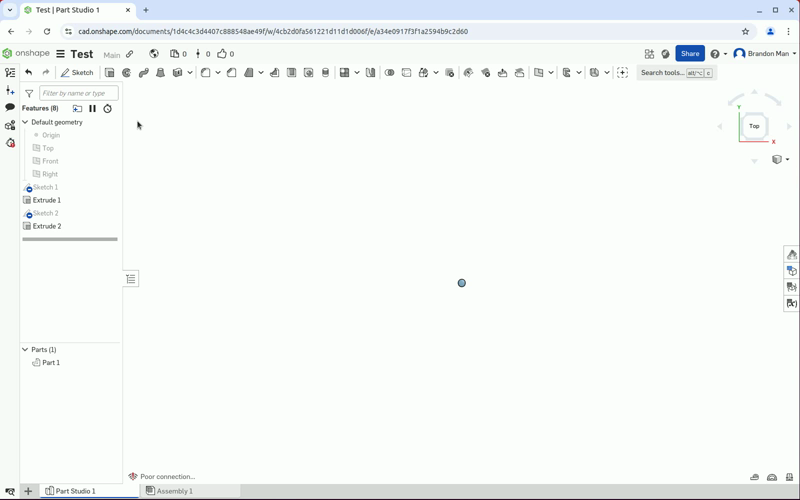
mouse_move(73, 189)
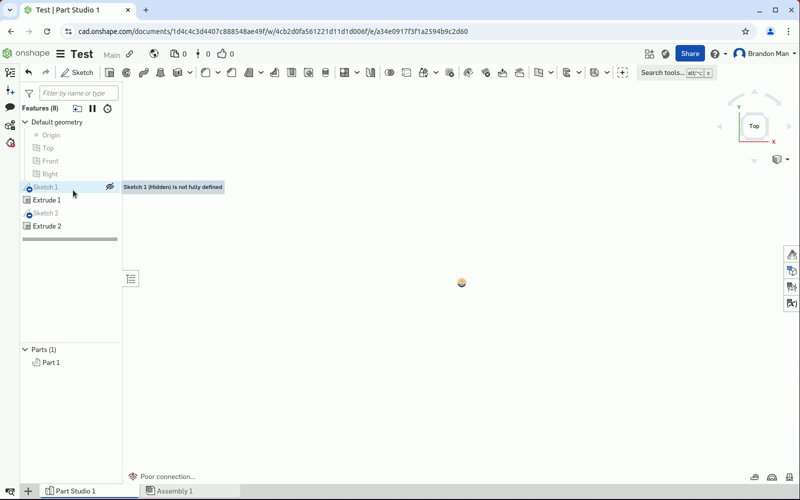
click(73, 189)
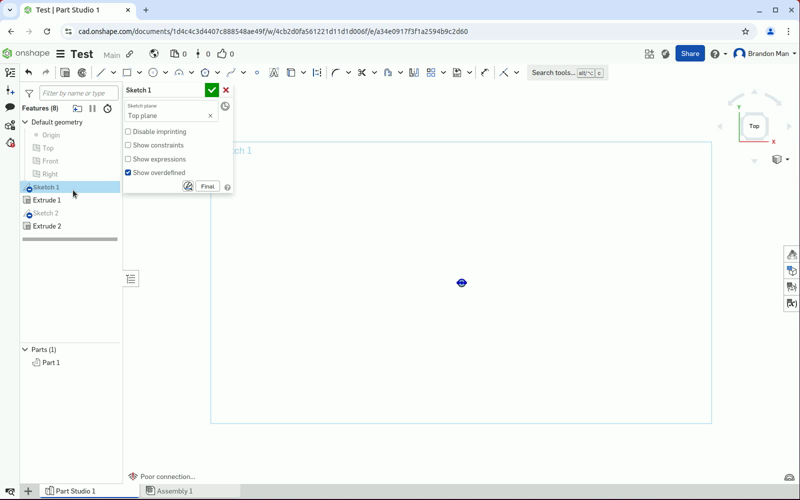
mouse_move(229, 92)
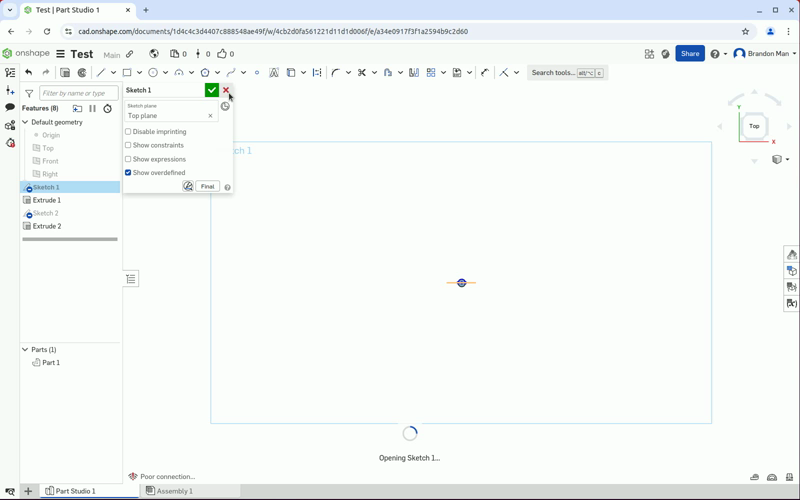
click(229, 92)
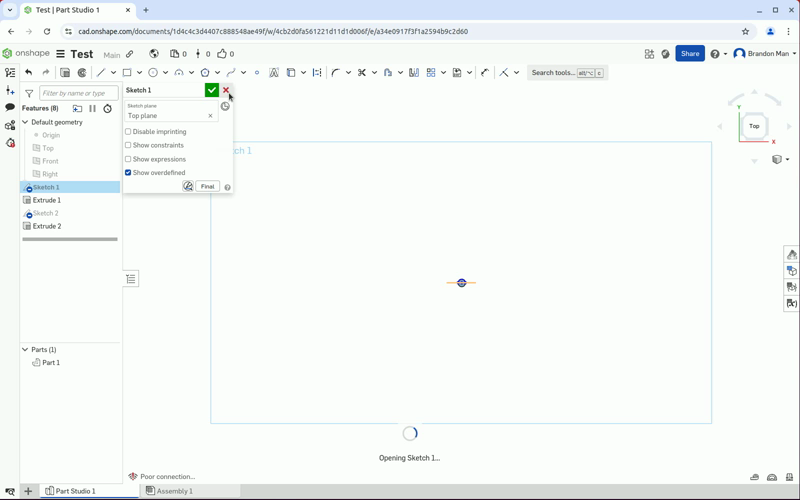
key(shift+s)
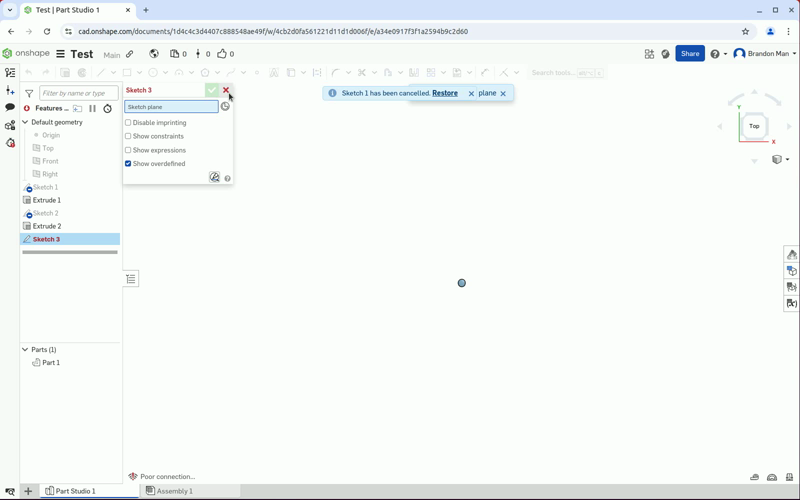
mouse_move(73, 150)
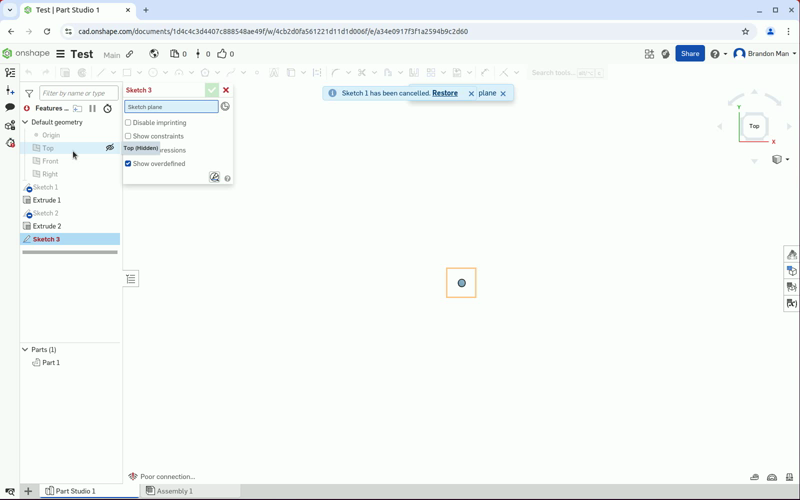
click(73, 150)
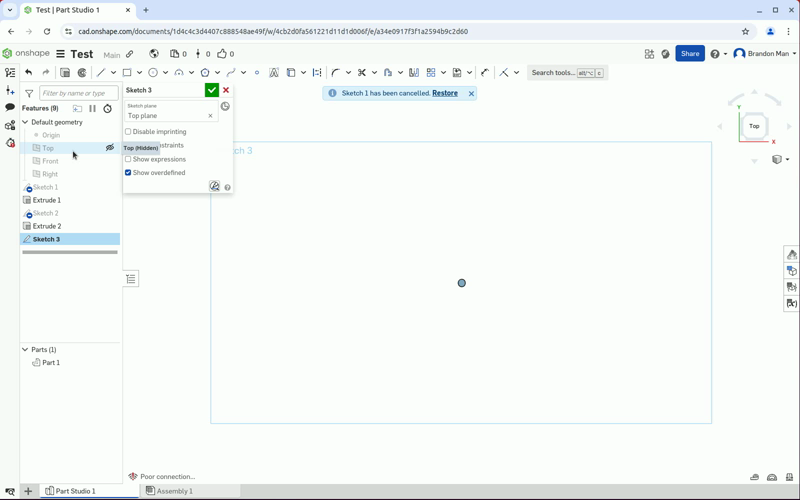
mouse_move(73, 352)
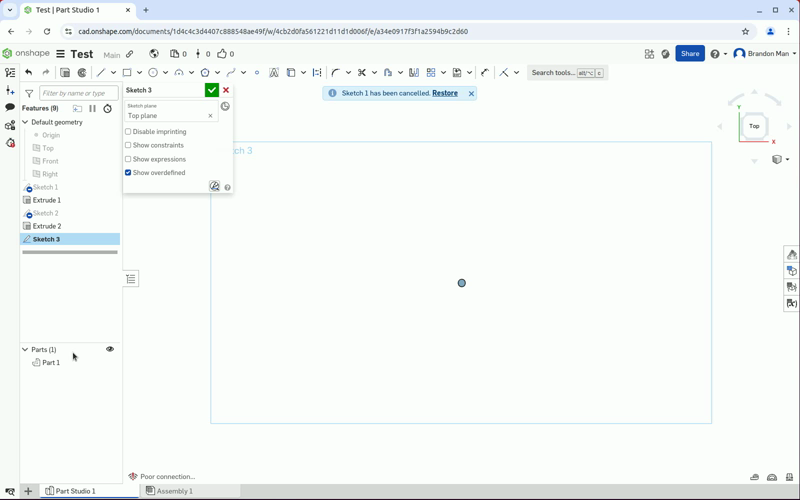
key(y)
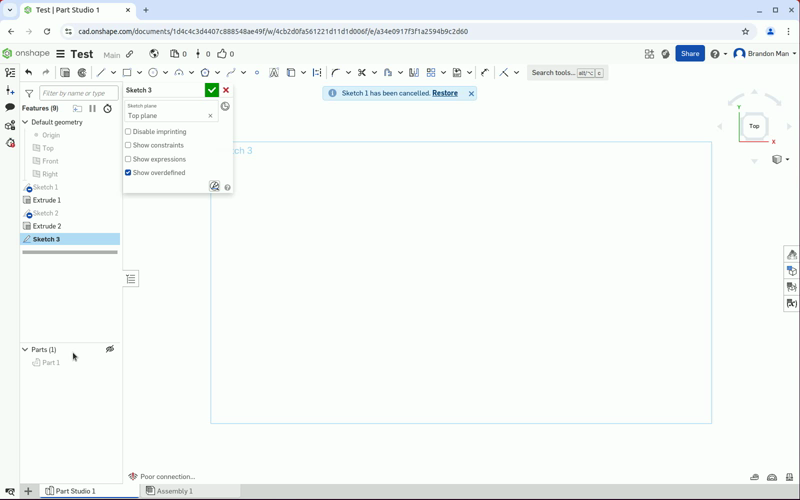
key(l)
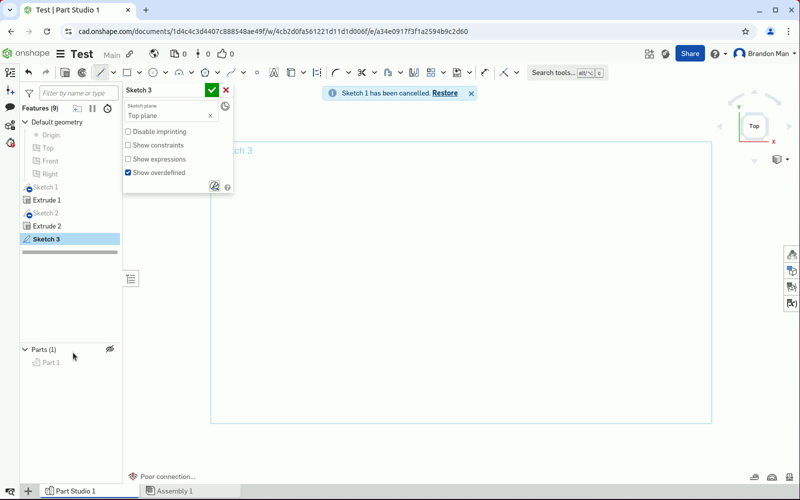
key_down(shift)
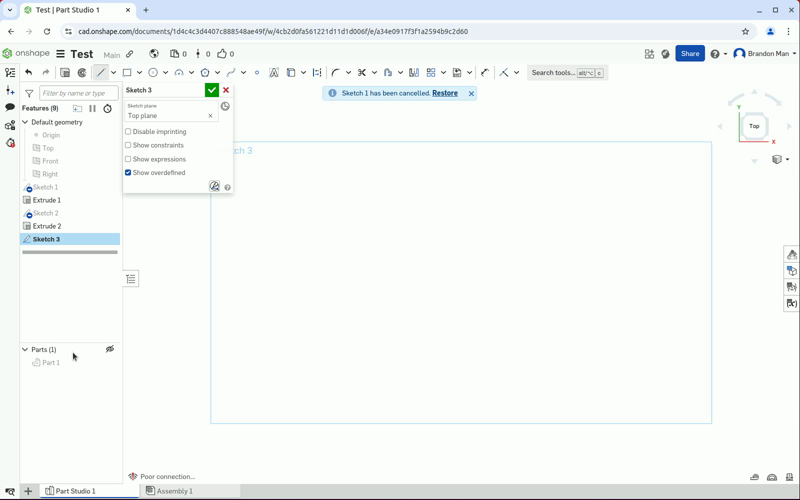
mouse_move(458, 282)
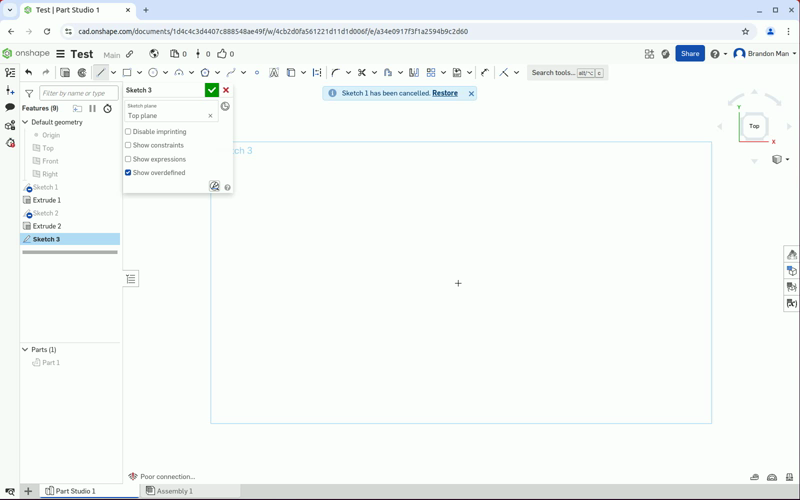
click(458, 282)
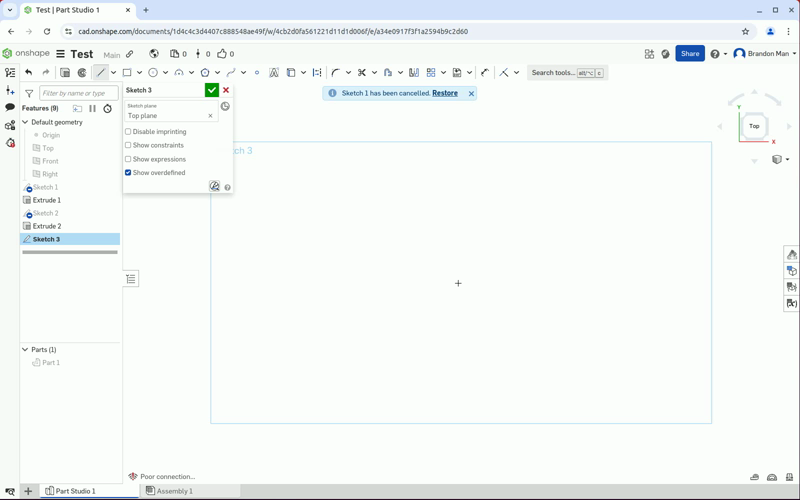
key_up(shift)
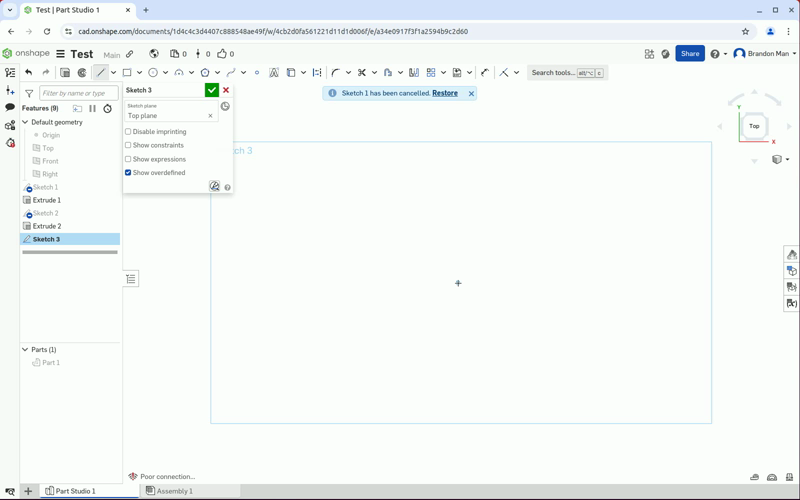
key_down(shift)
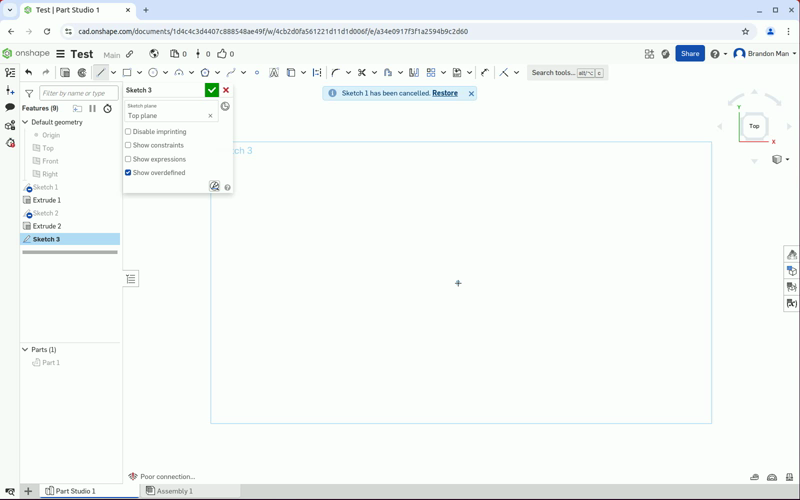
mouse_move(488, 282)
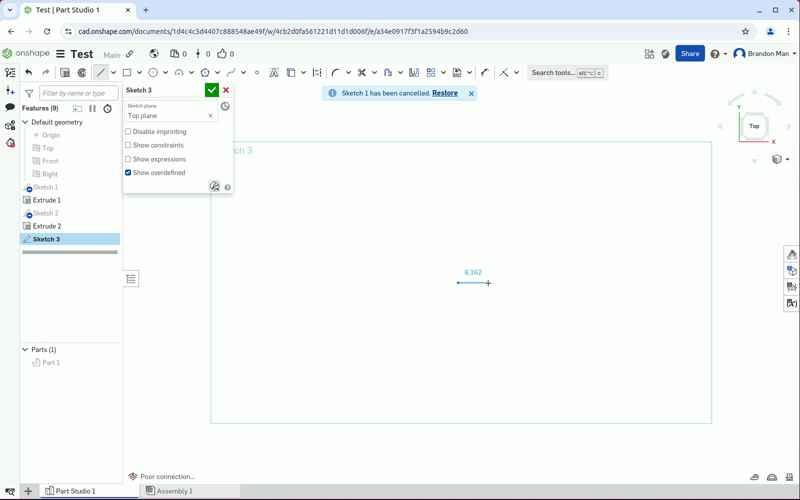
mouse_move(465, 282)
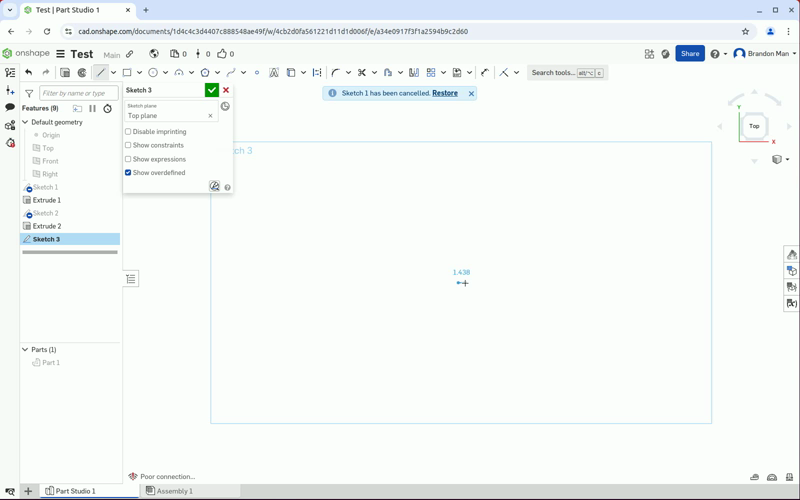
scroll(6)
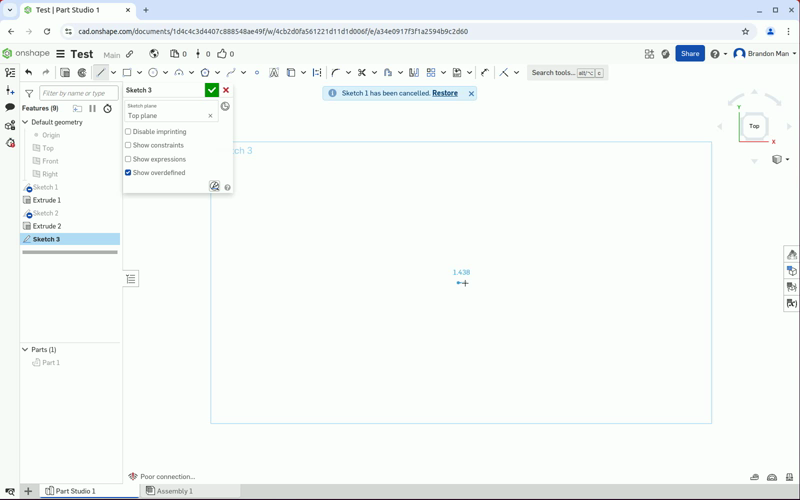
scroll(6)
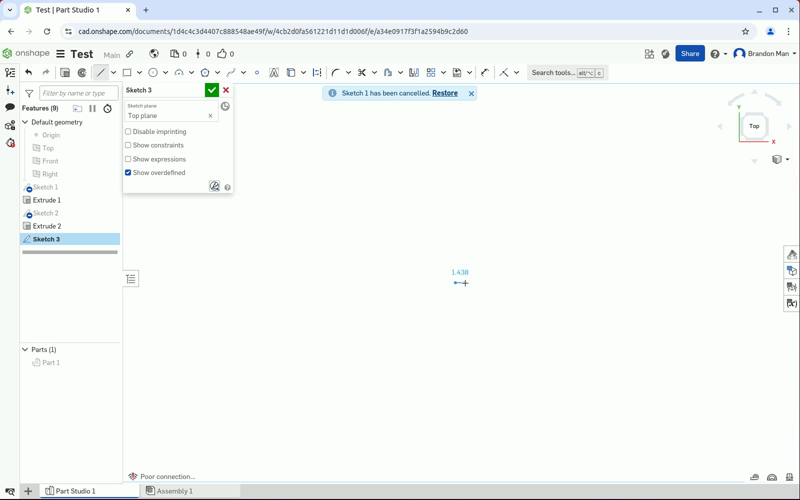
scroll(6)
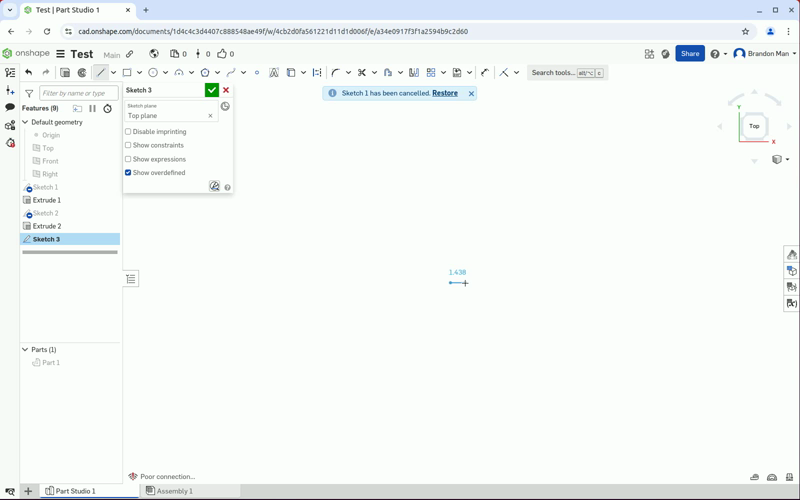
scroll(6)
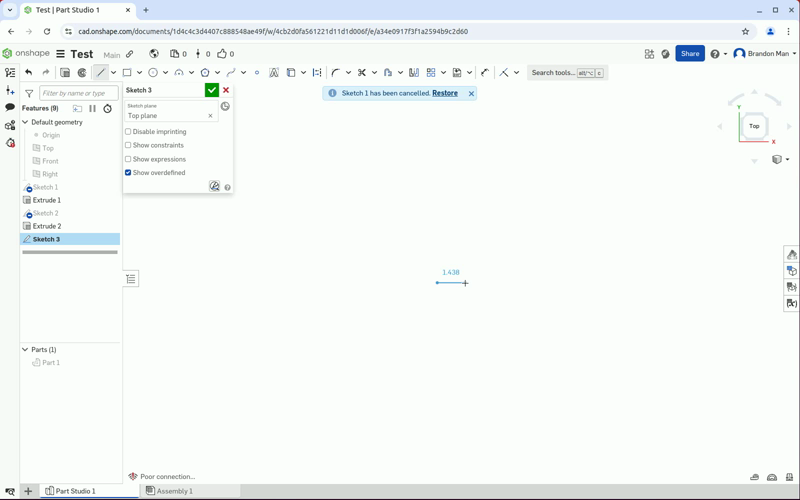
scroll(6)
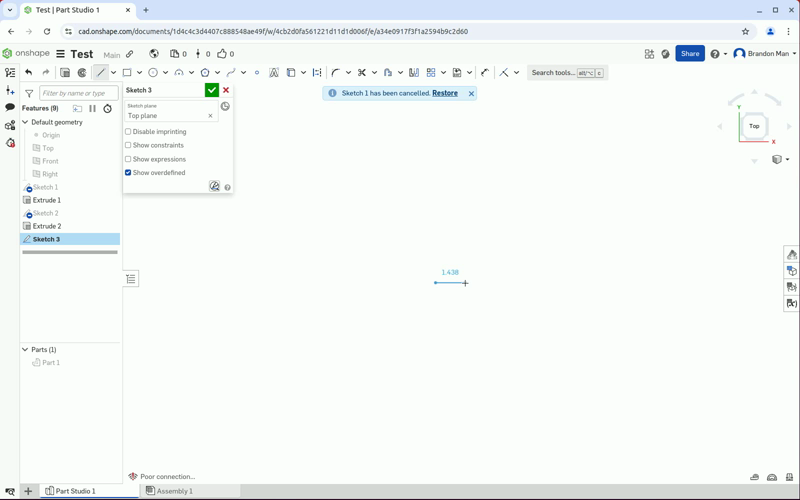
scroll(6)
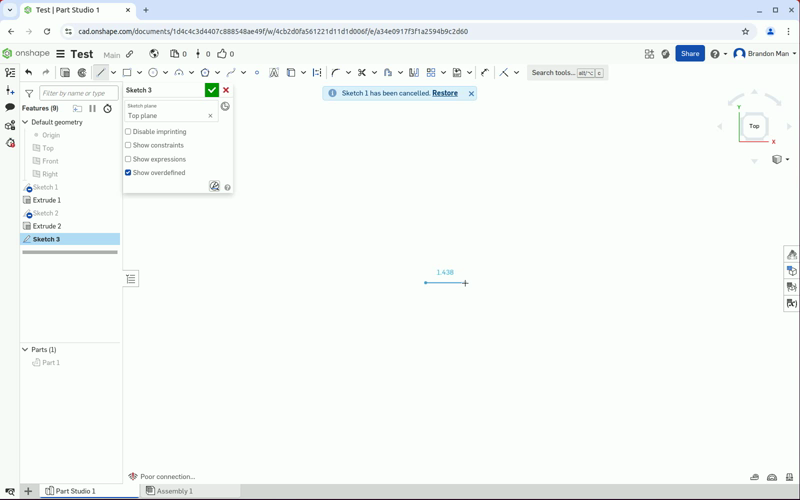
scroll(6)
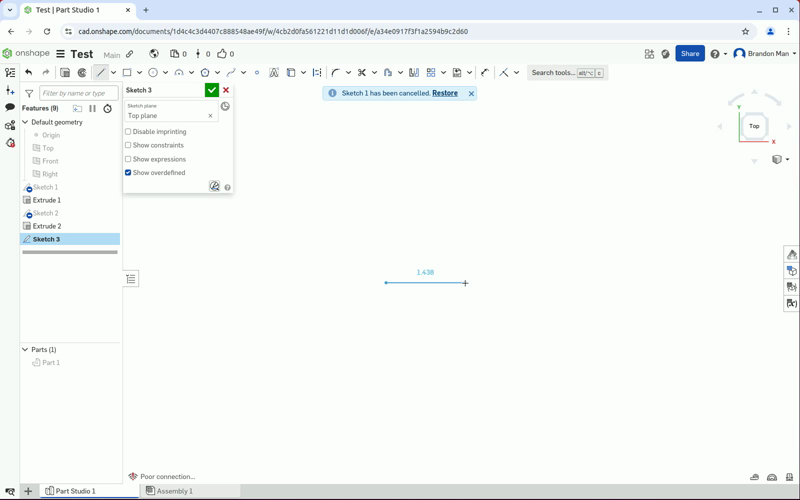
click(465, 282)
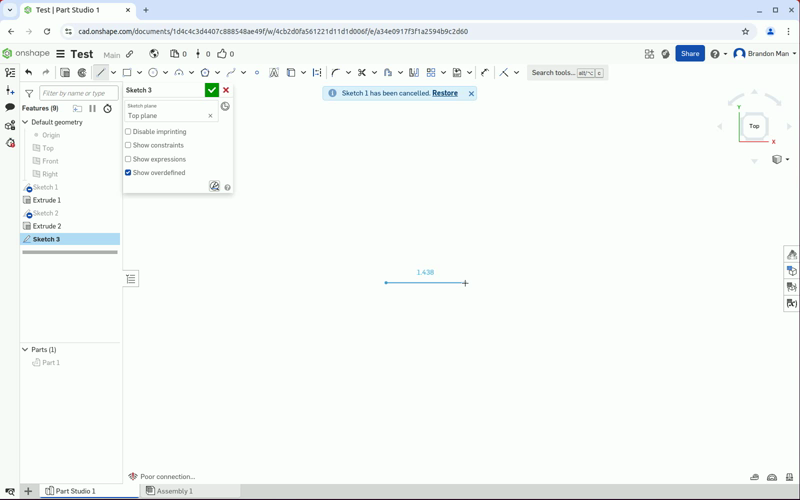
scroll(-6)
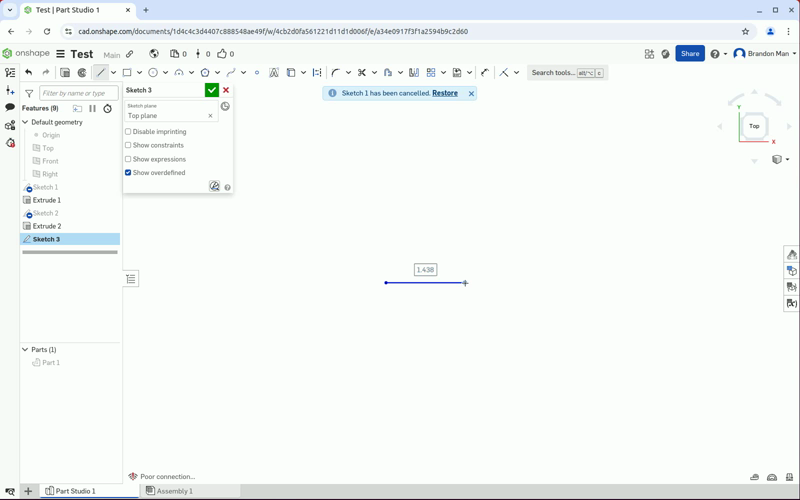
scroll(-6)
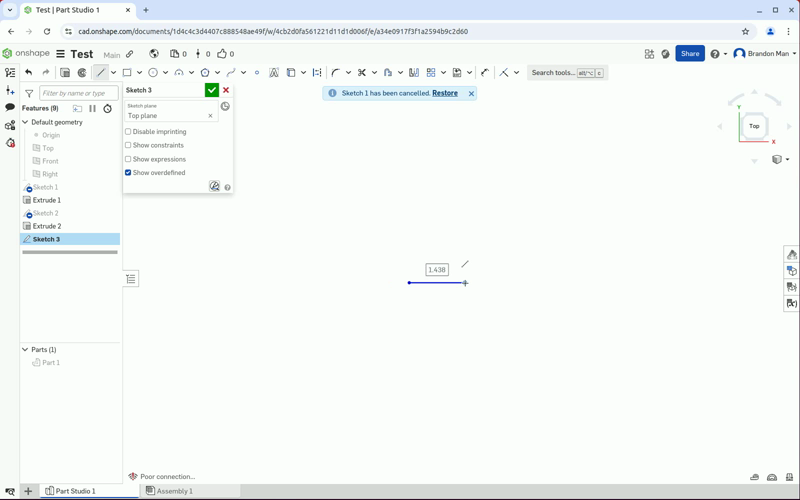
scroll(-6)
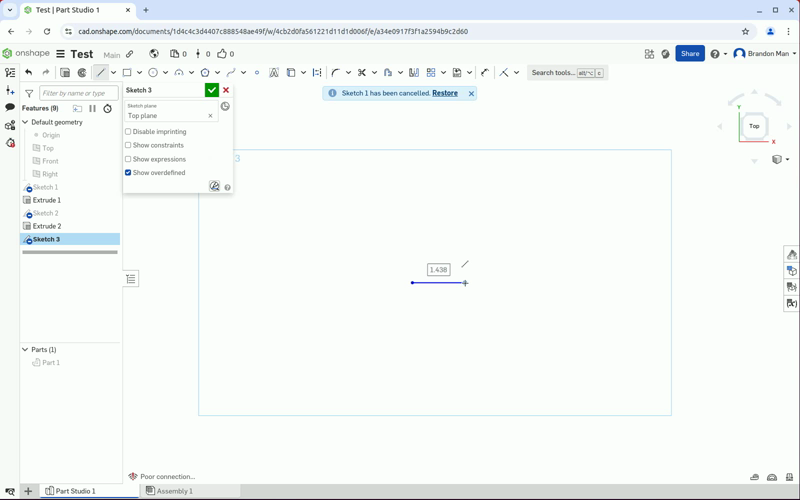
scroll(-6)
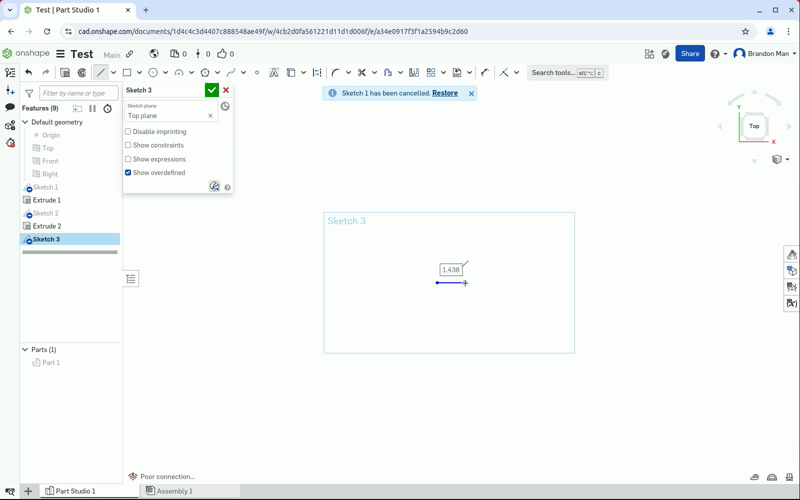
scroll(-6)
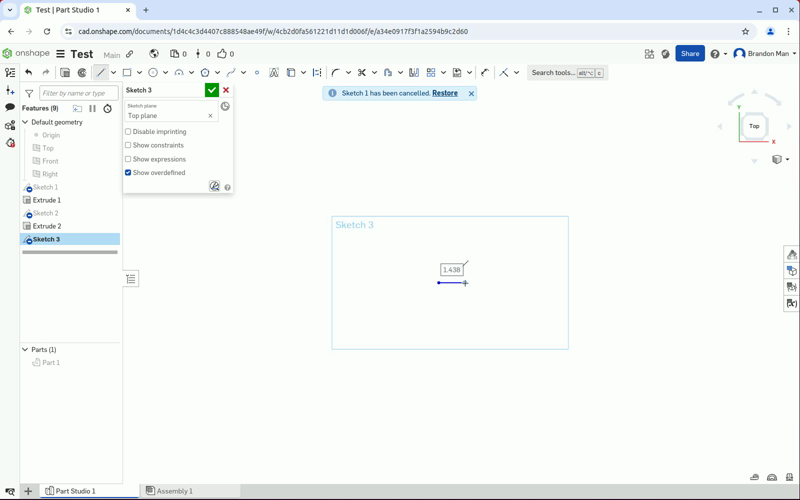
scroll(-6)
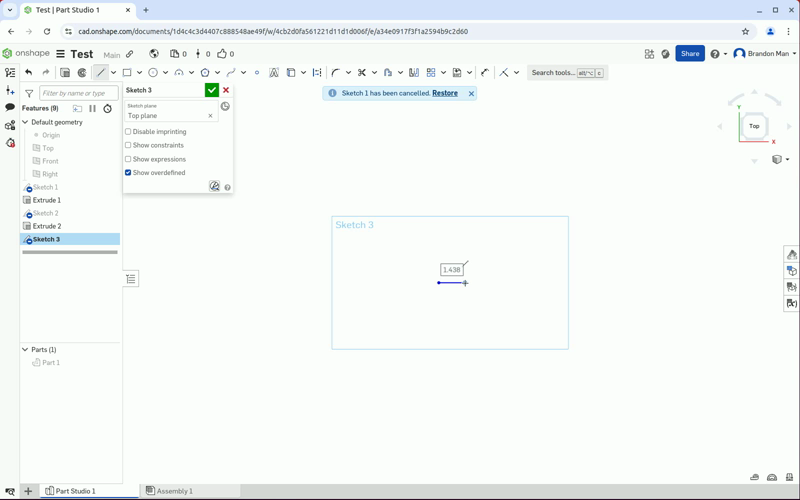
scroll(-6)
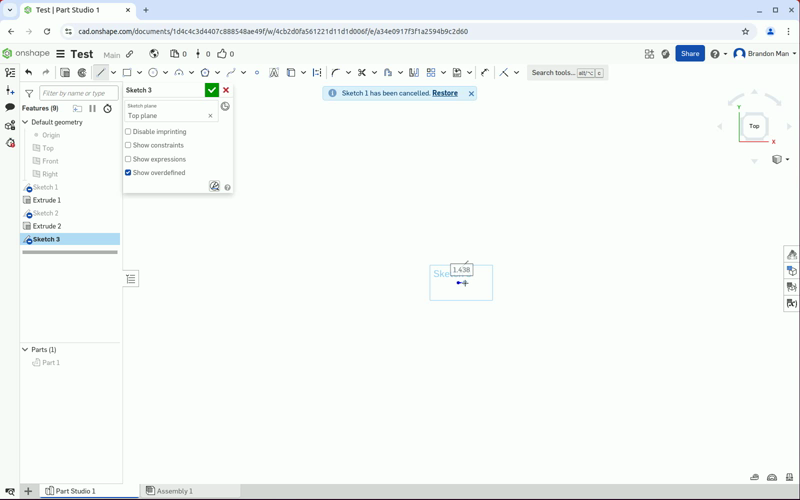
key_up(shift)
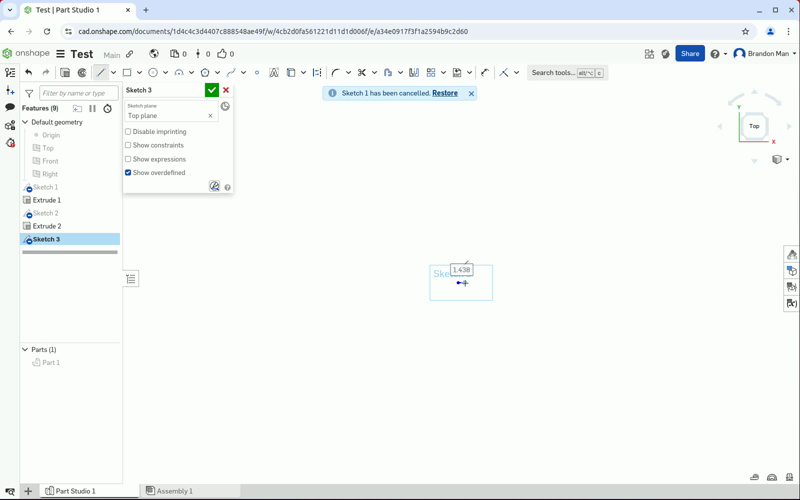
key(esc)
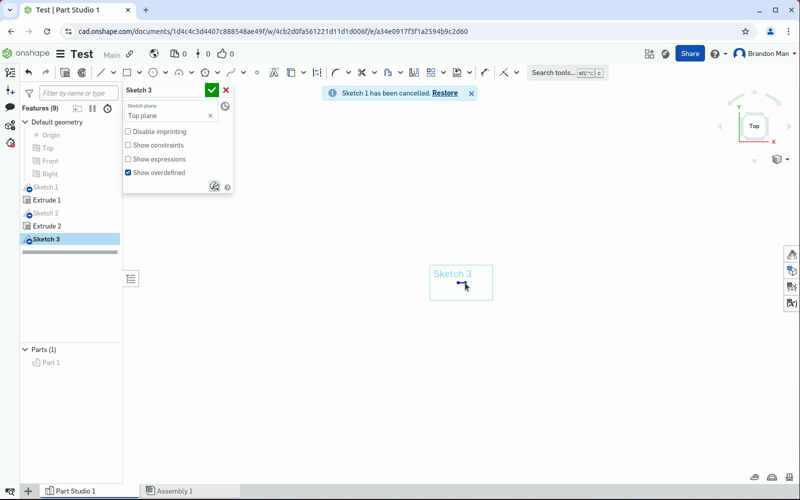
key(a)
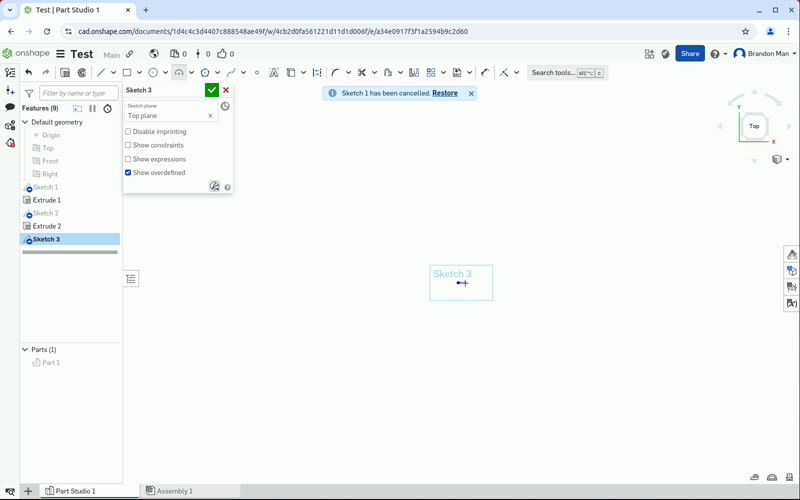
mouse_move(465, 282)
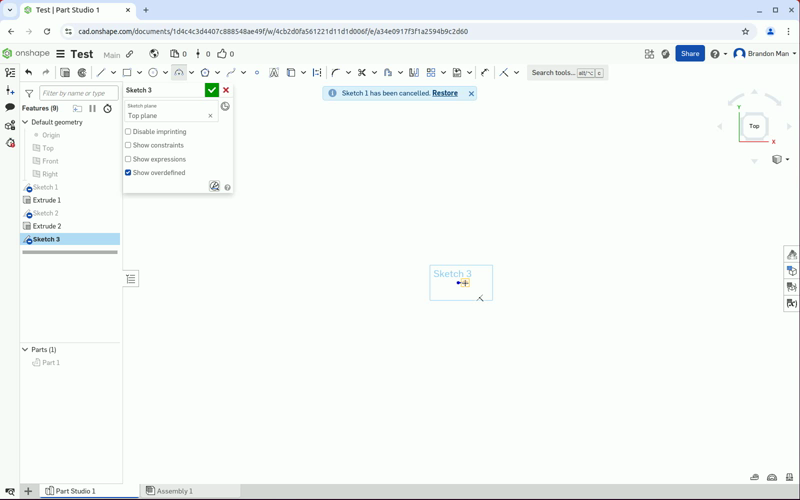
click(465, 282)
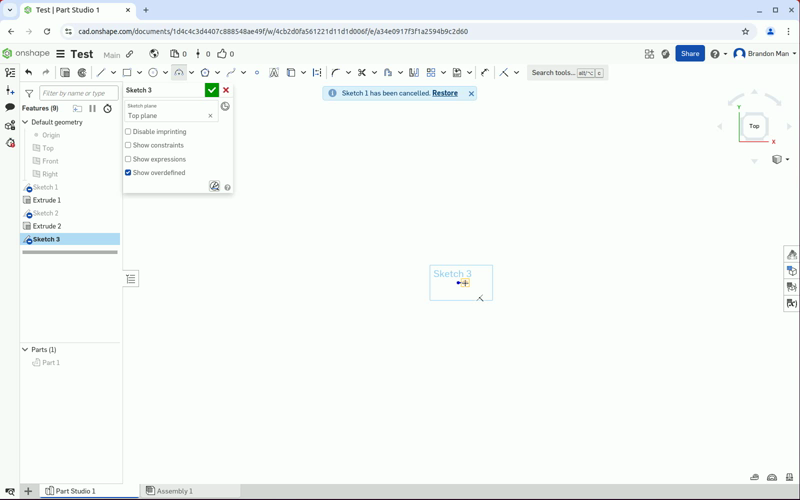
mouse_move(458, 282)
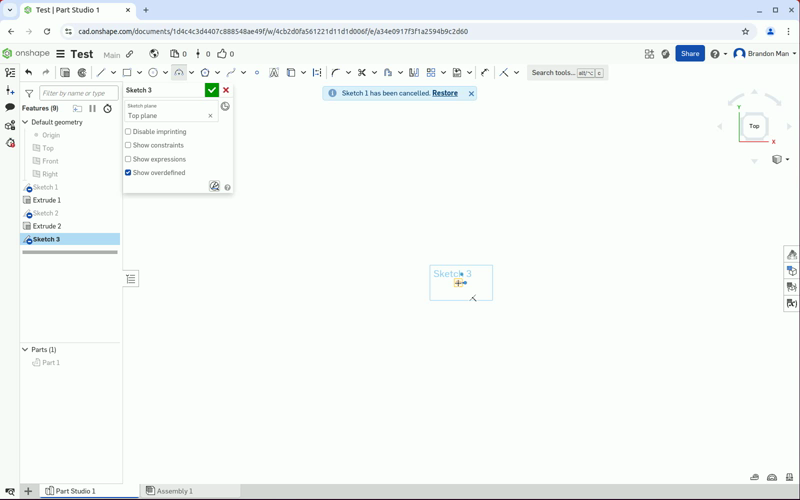
scroll(6)
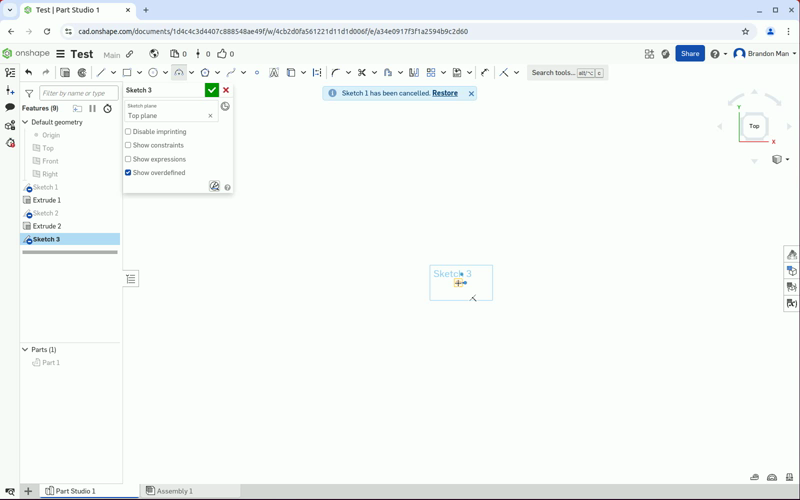
scroll(6)
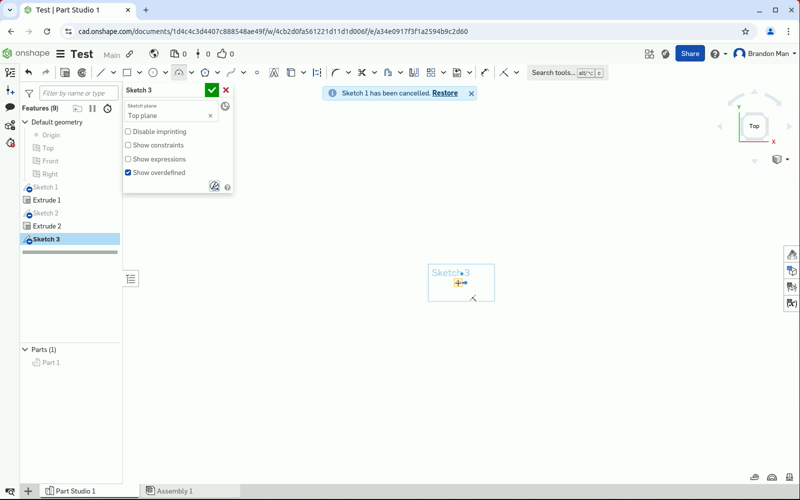
scroll(6)
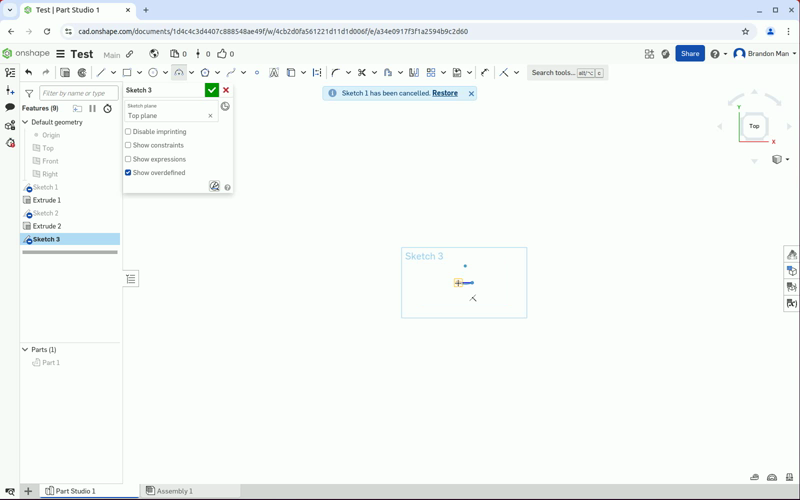
scroll(6)
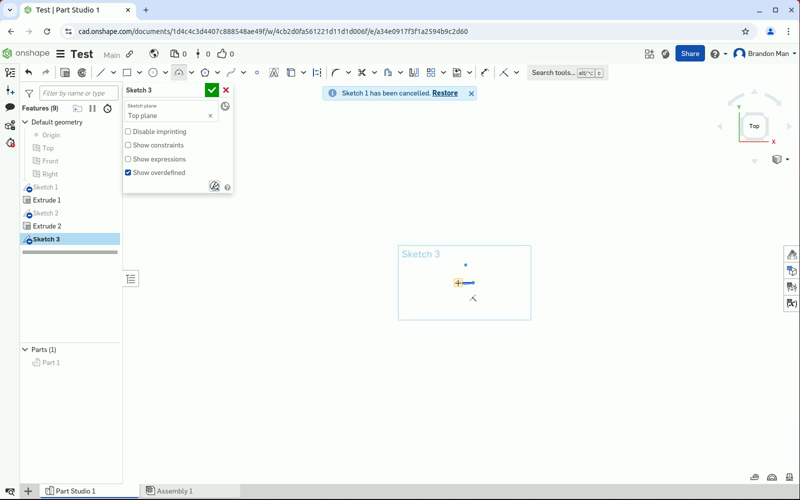
scroll(6)
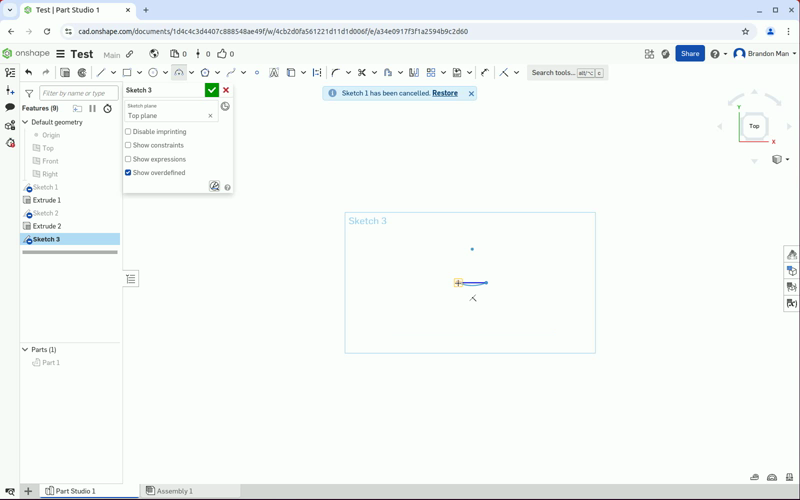
scroll(6)
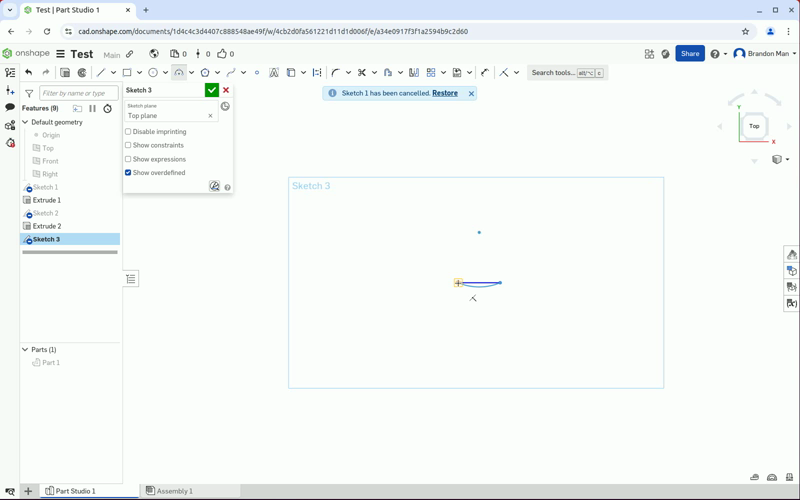
scroll(6)
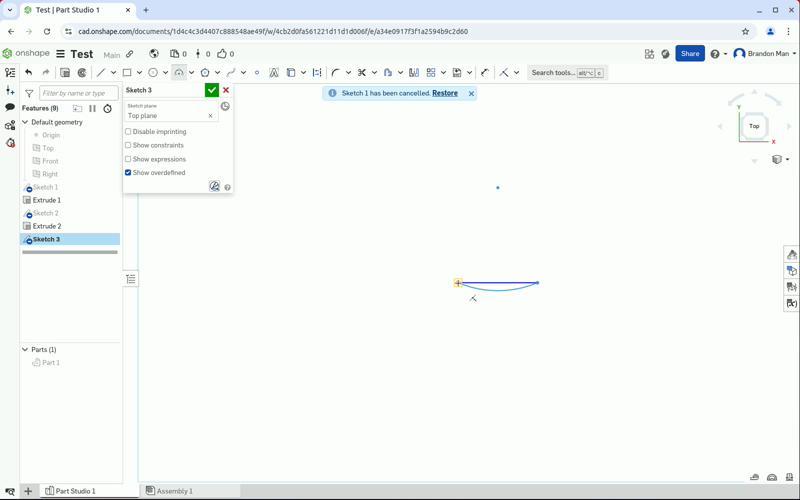
click(458, 282)
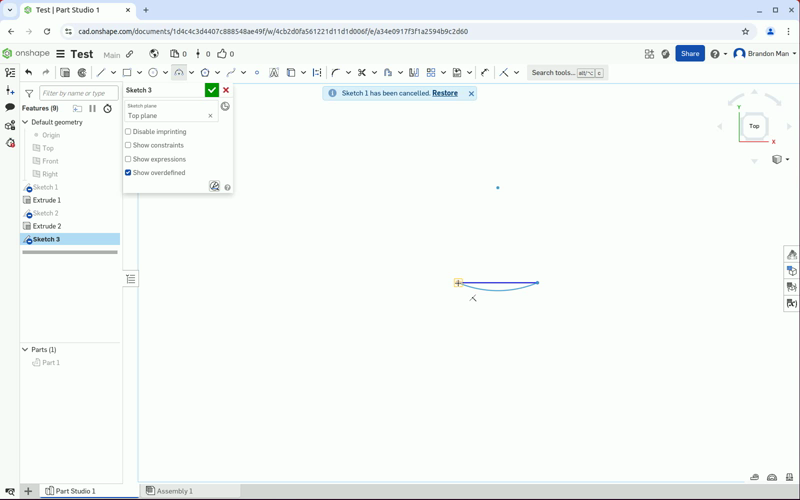
scroll(-6)
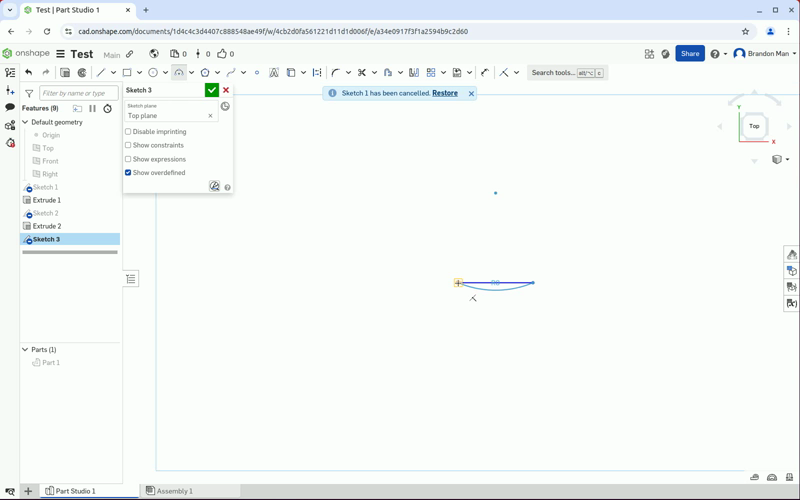
scroll(-6)
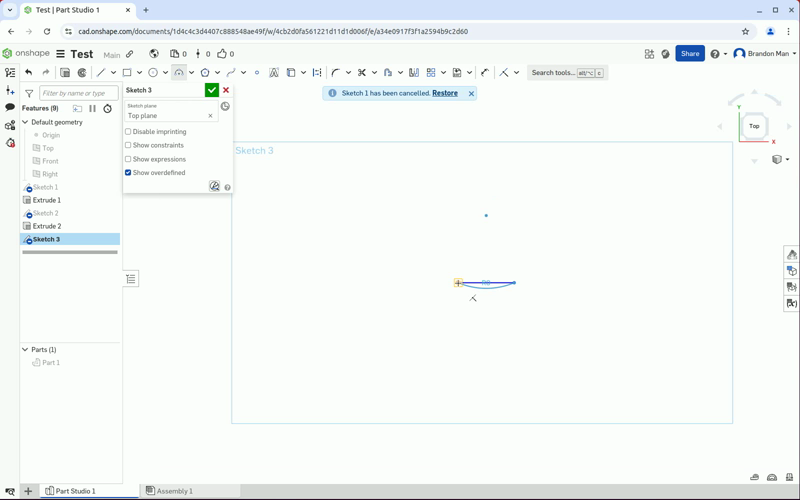
scroll(-6)
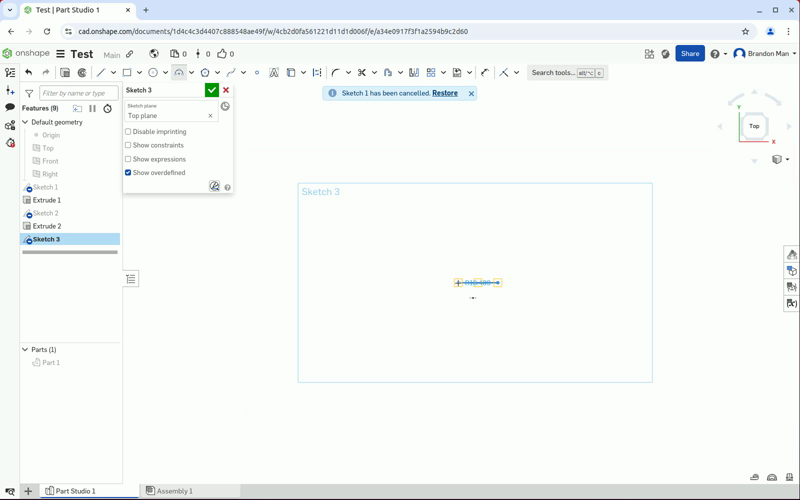
scroll(-6)
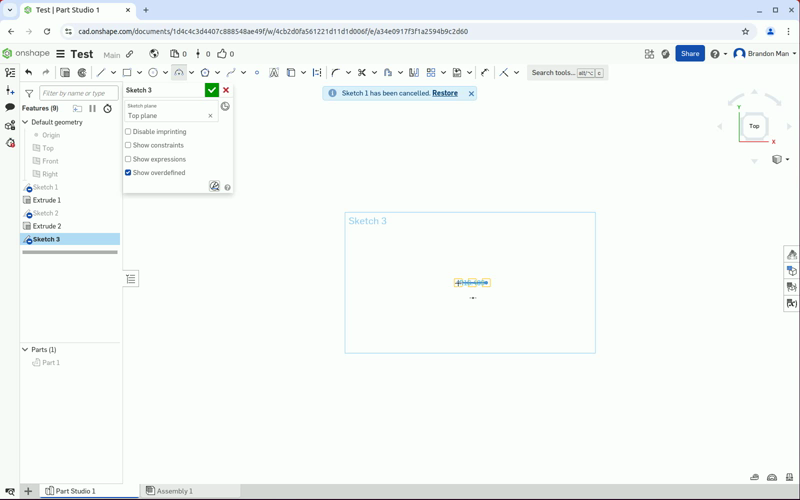
scroll(-6)
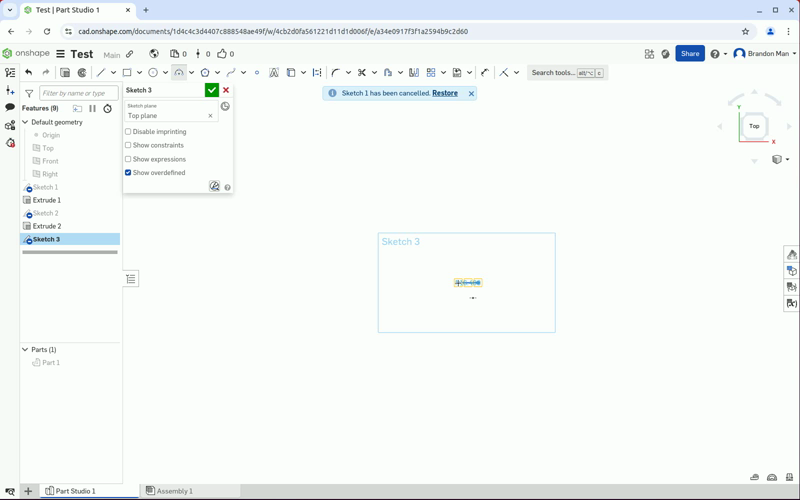
scroll(-6)
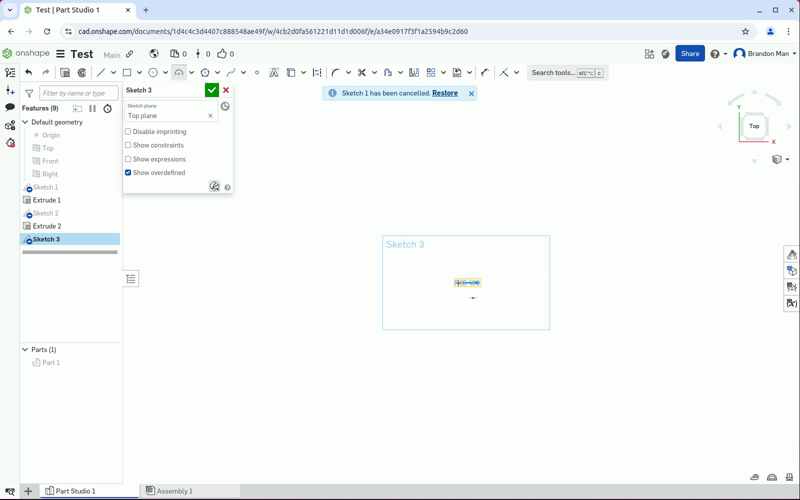
scroll(-6)
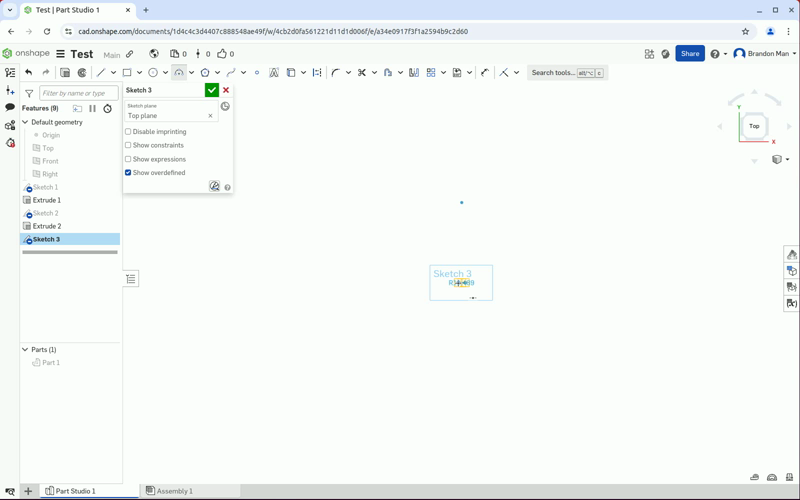
key_down(shift)
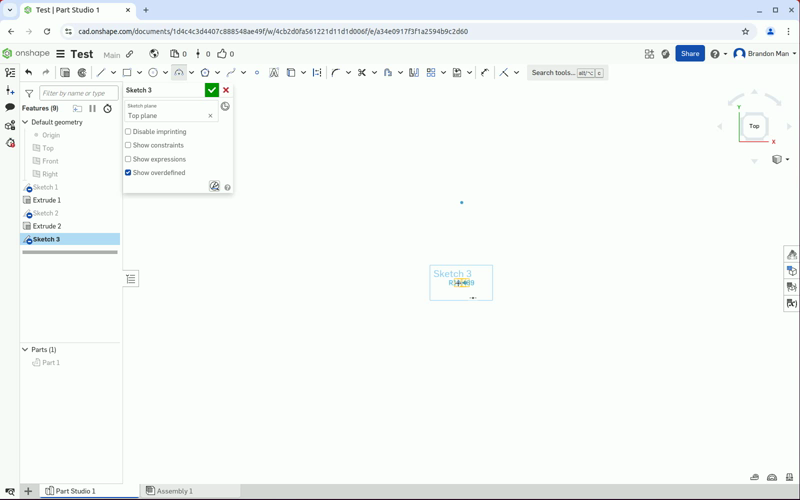
mouse_move(461, 279)
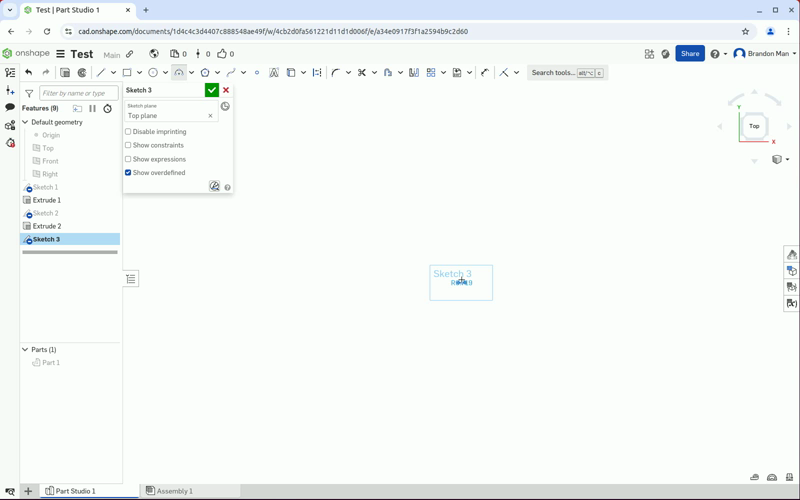
scroll(6)
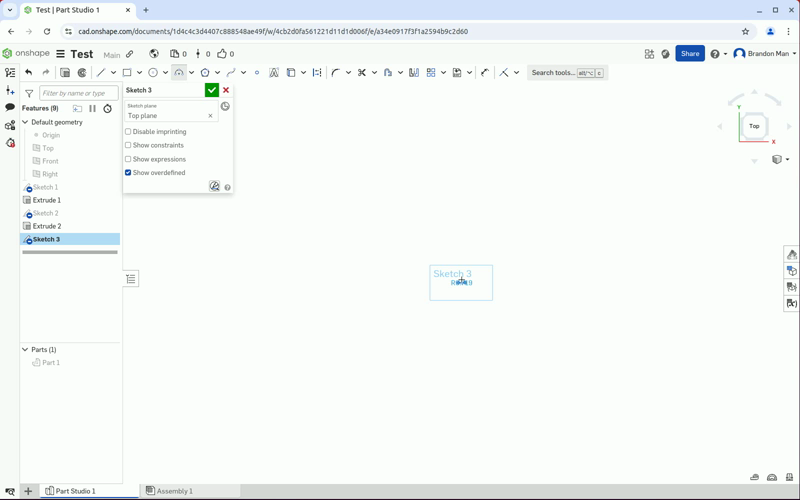
scroll(6)
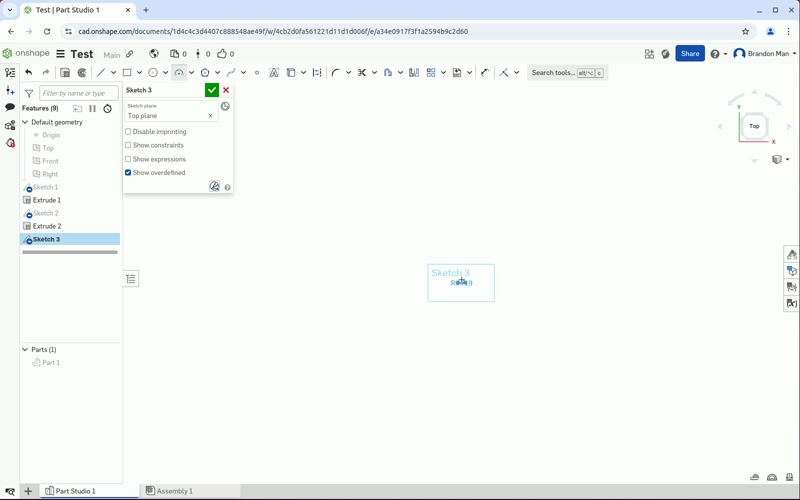
scroll(6)
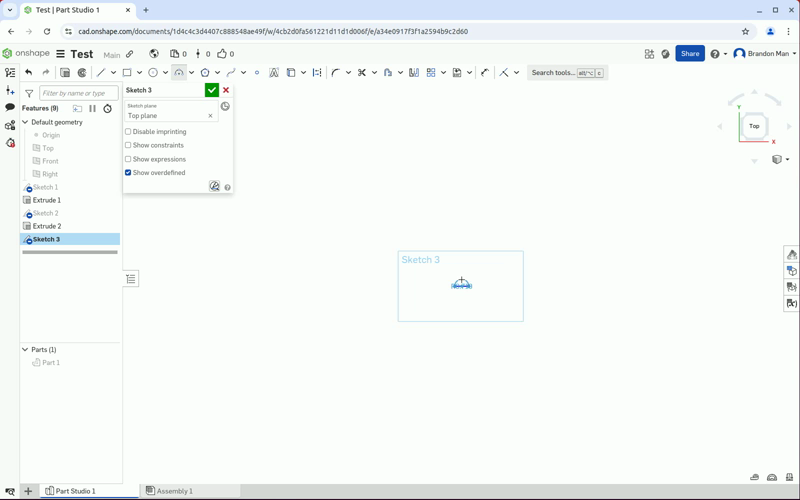
scroll(6)
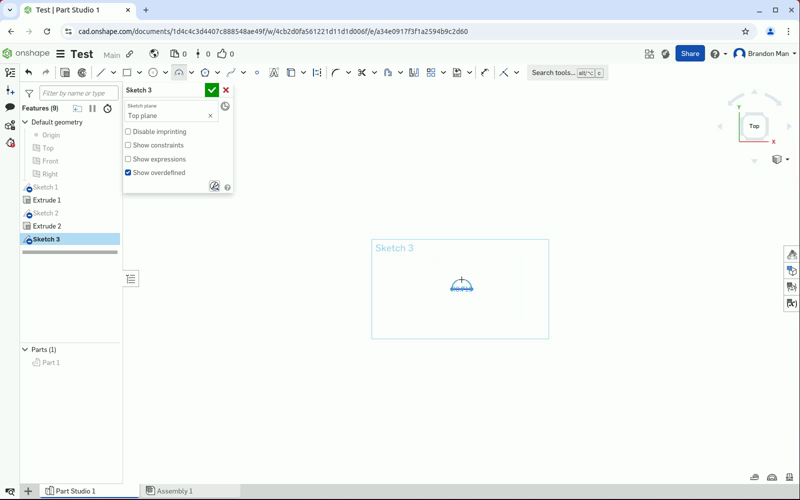
scroll(6)
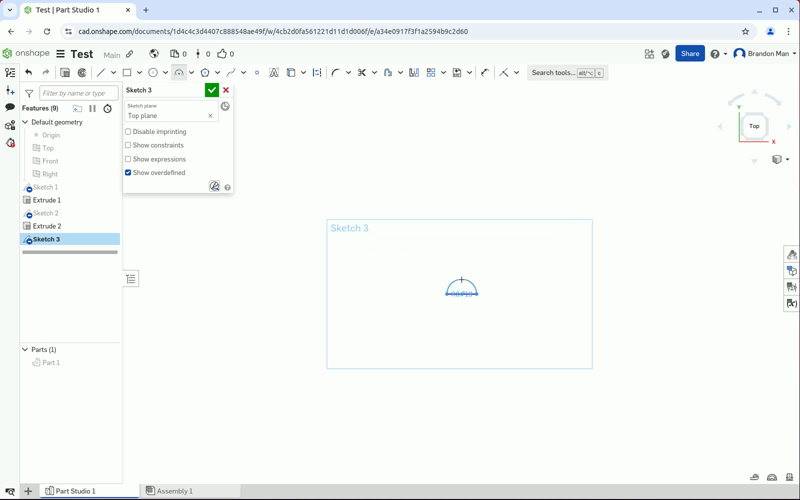
scroll(6)
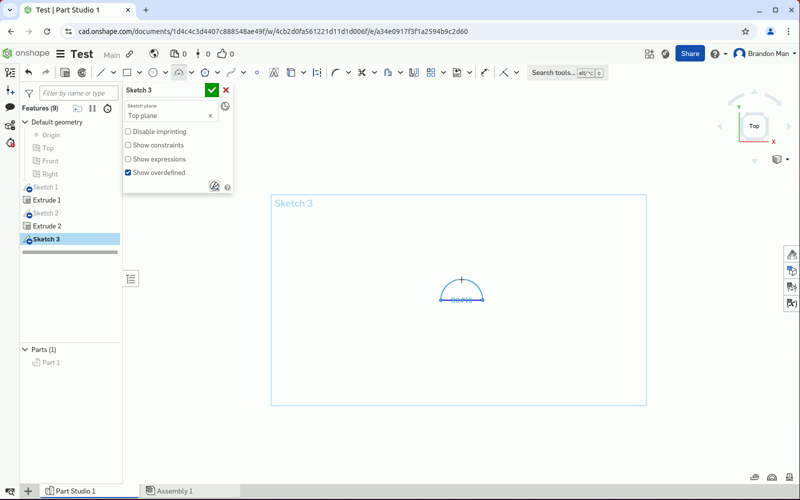
scroll(6)
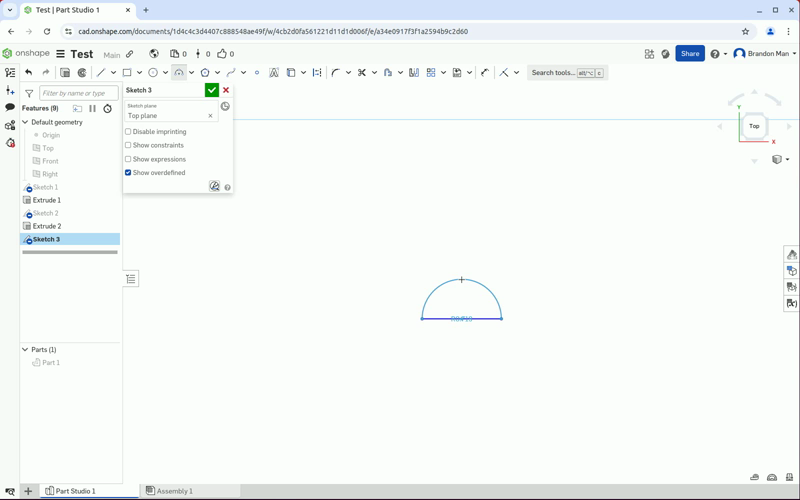
click(461, 279)
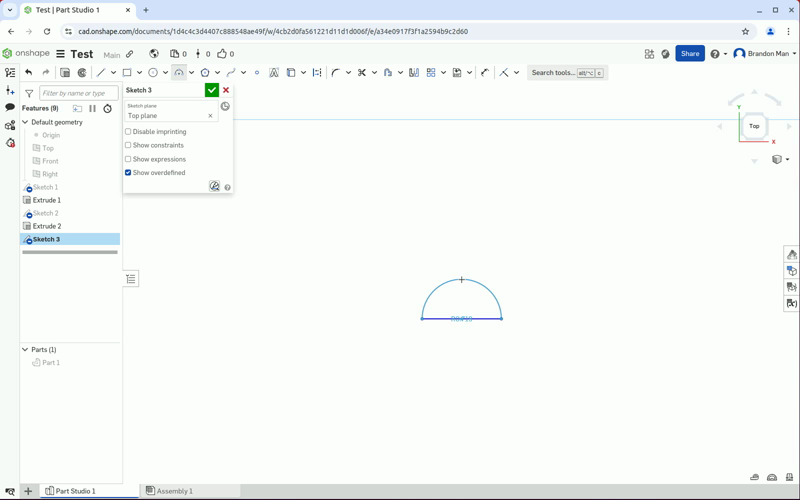
scroll(-6)
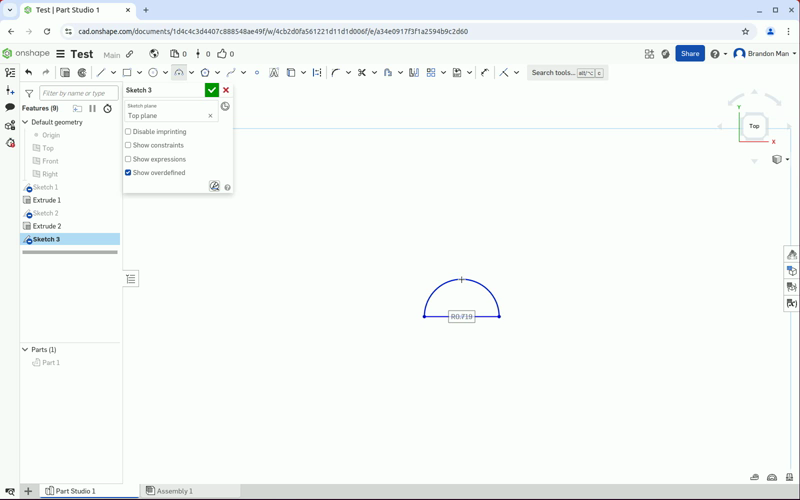
scroll(-6)
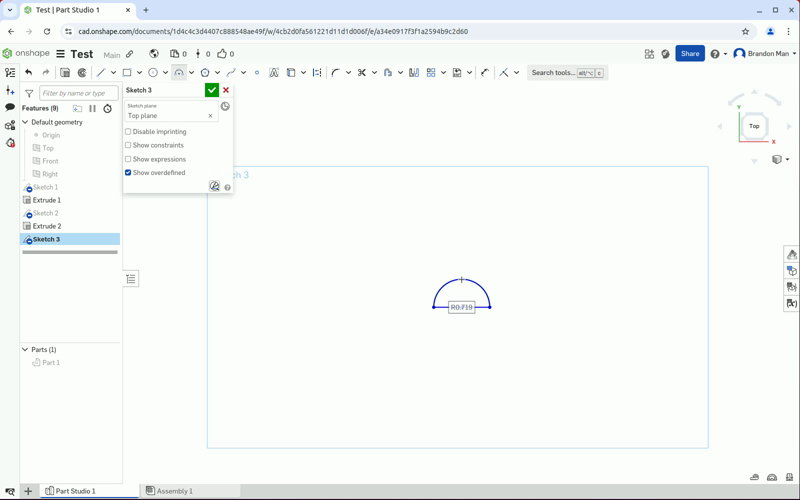
scroll(-6)
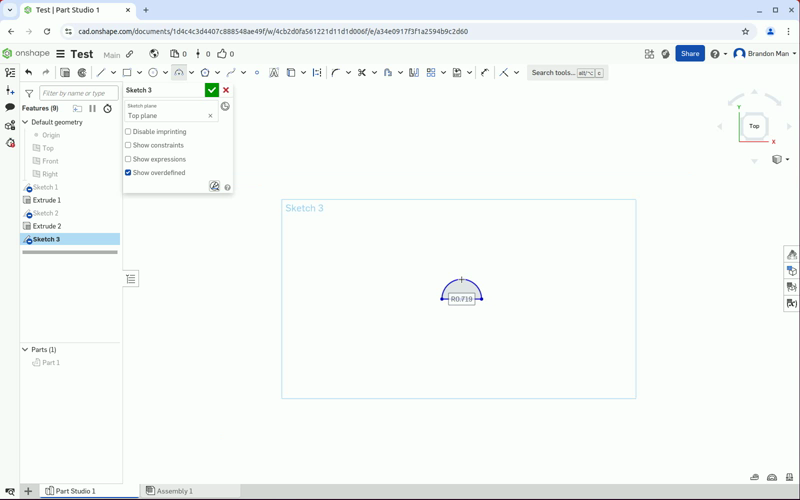
scroll(-6)
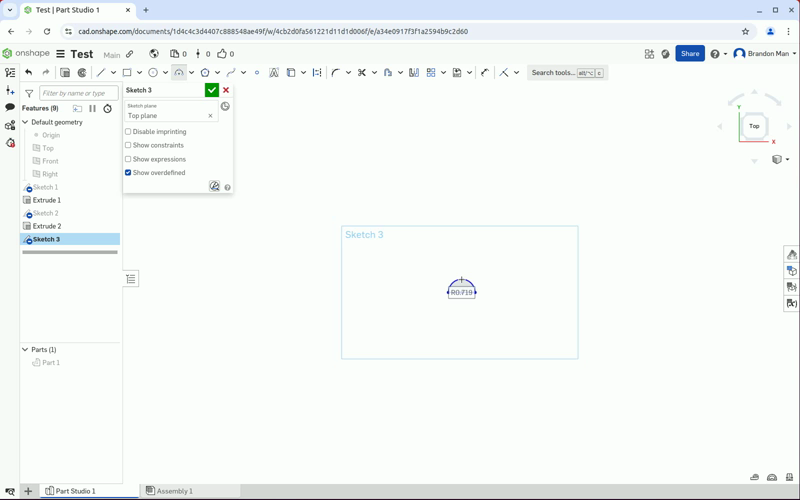
scroll(-6)
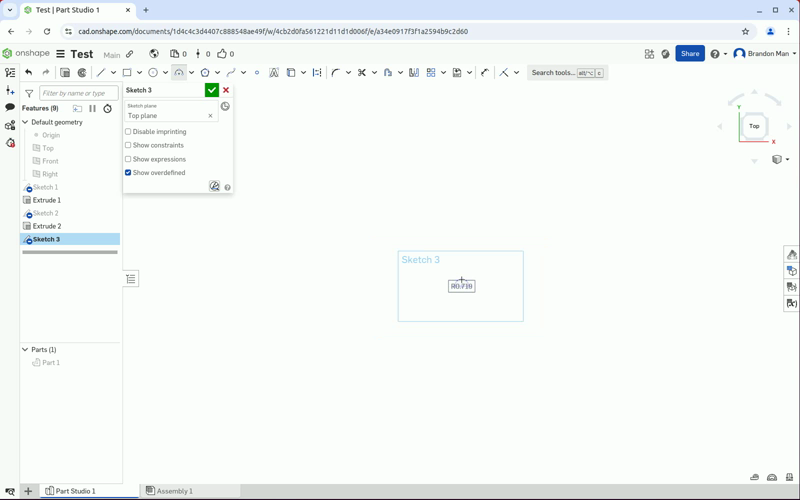
scroll(-6)
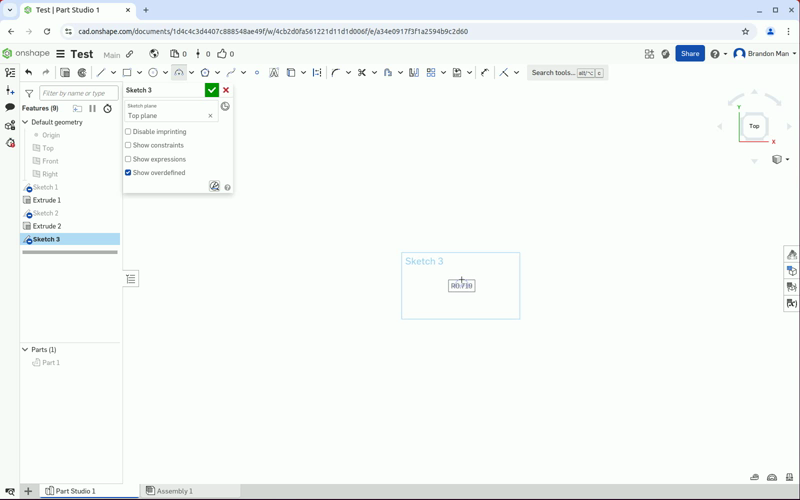
scroll(-6)
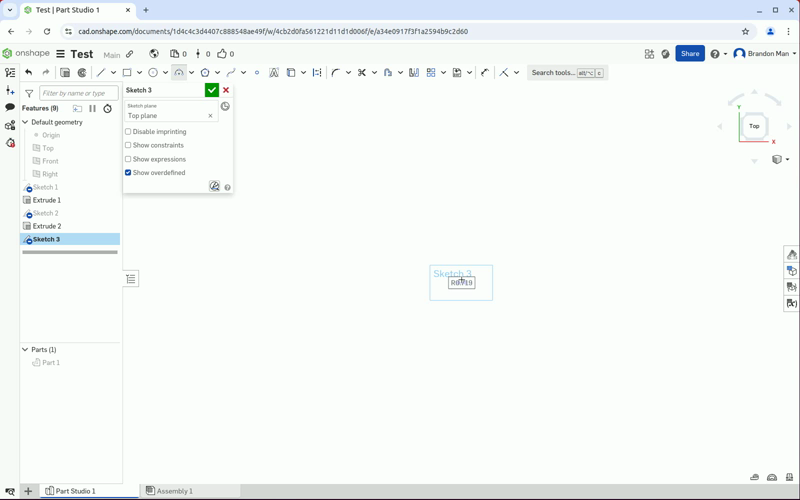
key_up(shift)
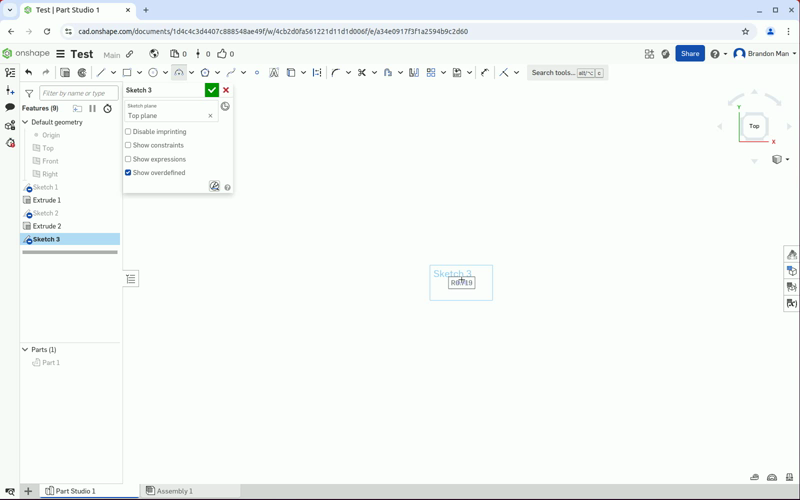
key(esc)
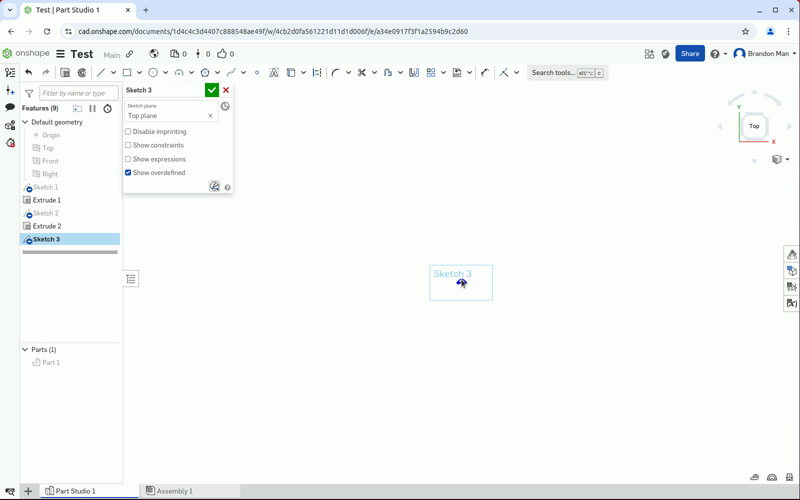
mouse_move(463, 282)
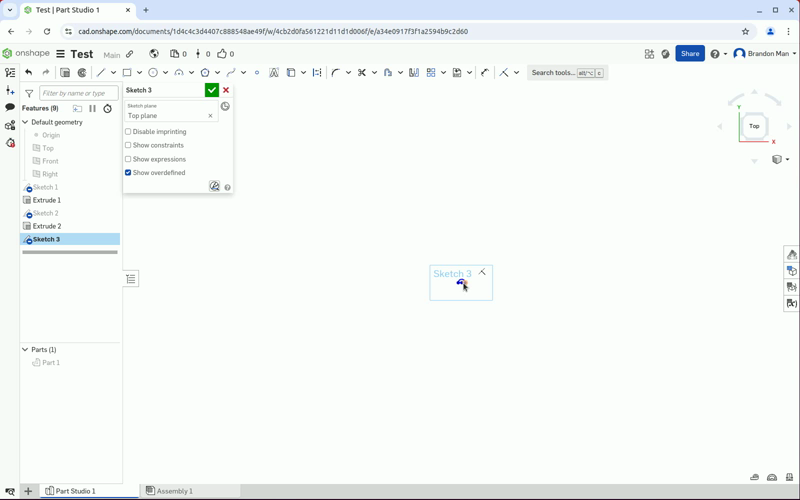
scroll(6)
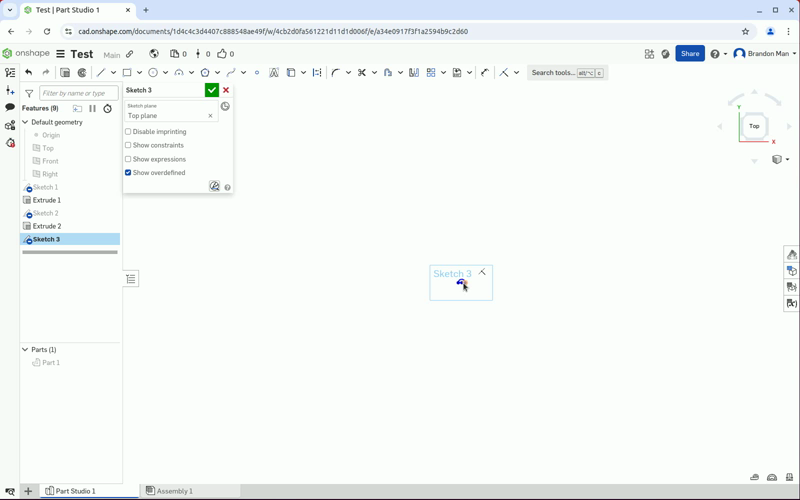
scroll(6)
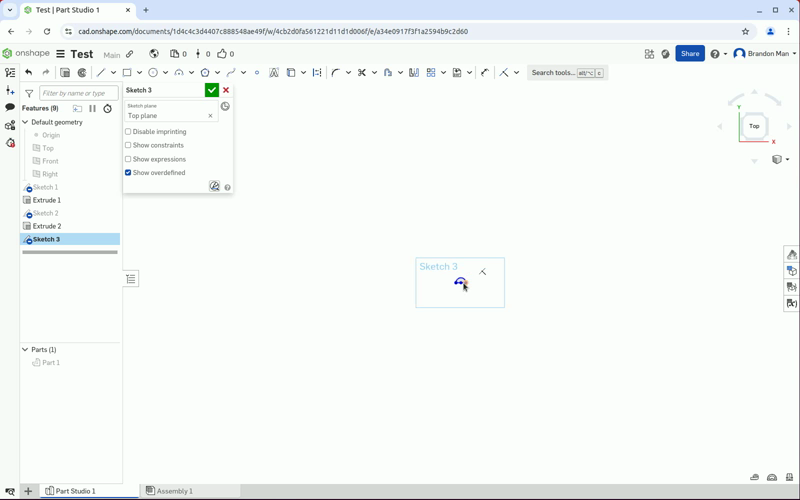
scroll(6)
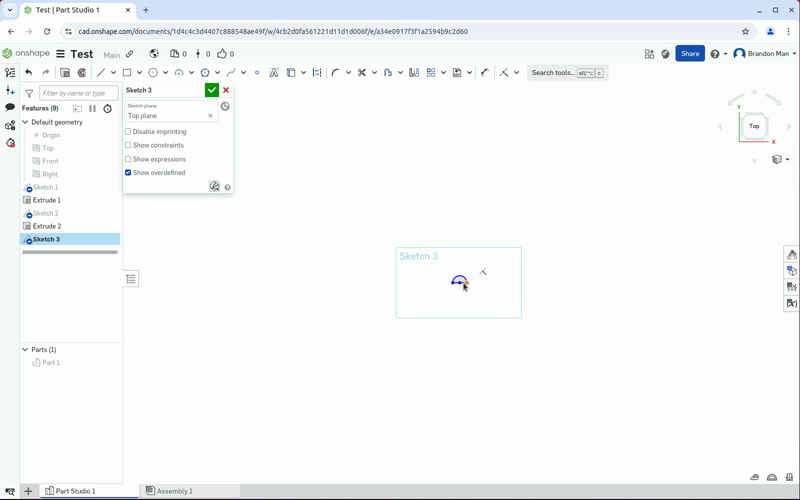
scroll(6)
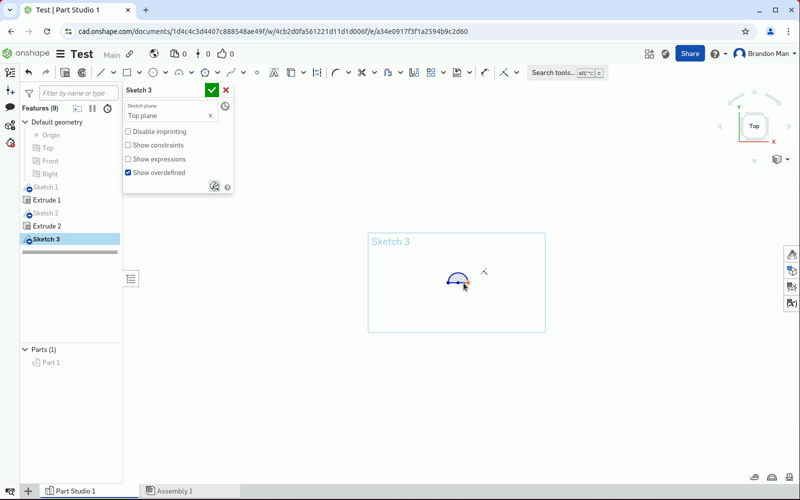
scroll(6)
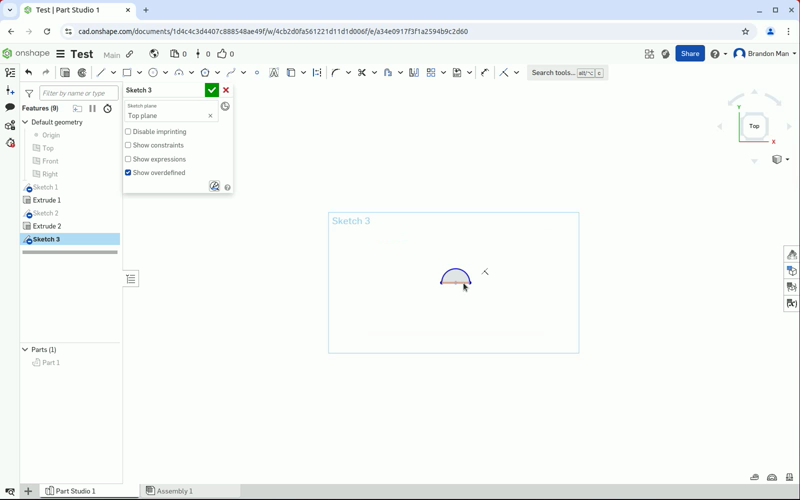
scroll(6)
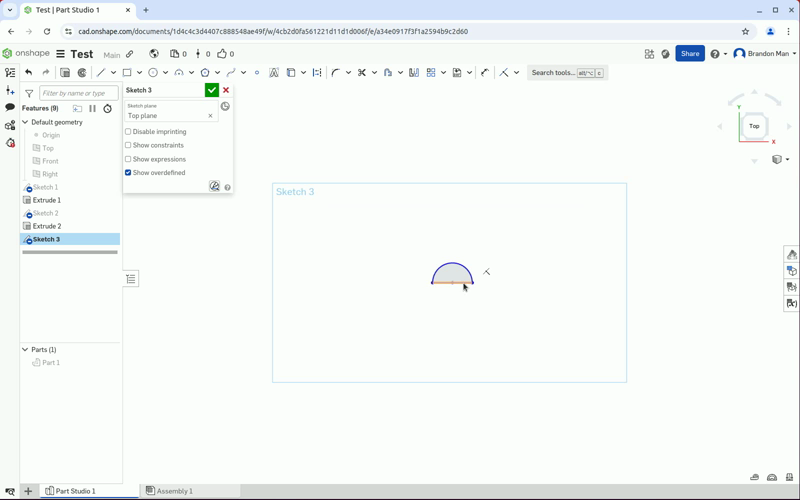
scroll(6)
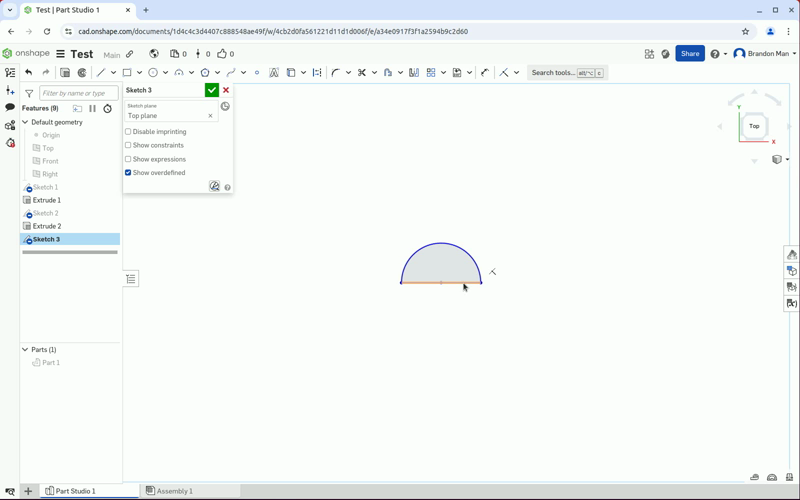
click(463, 282)
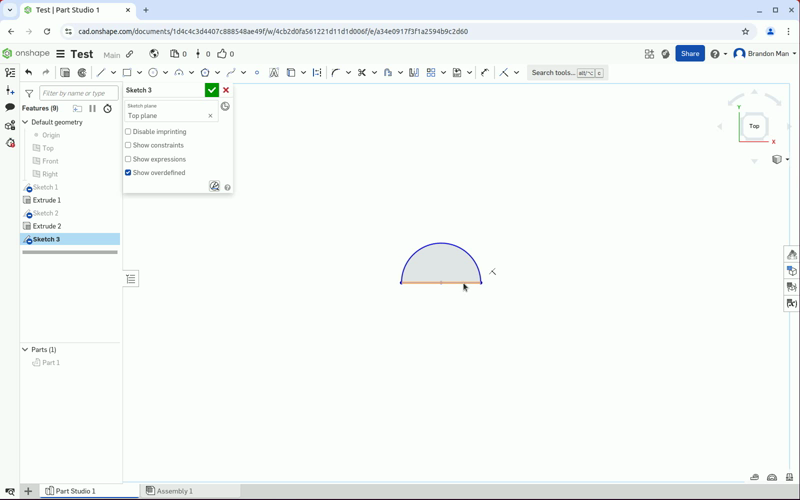
scroll(-6)
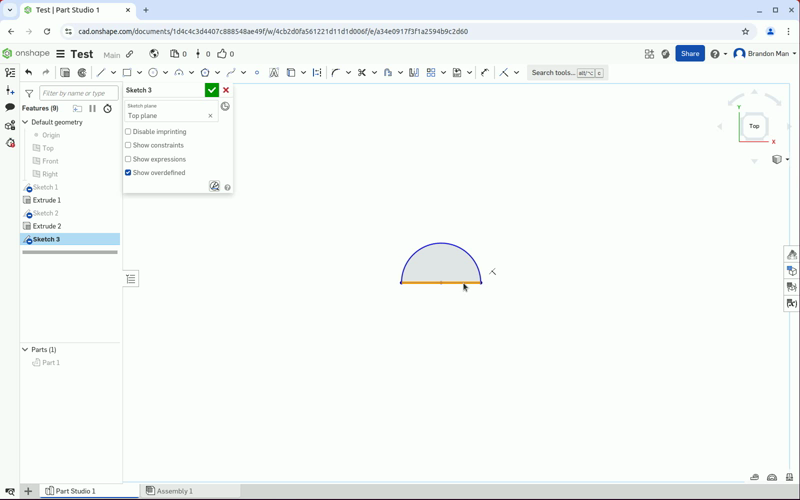
scroll(-6)
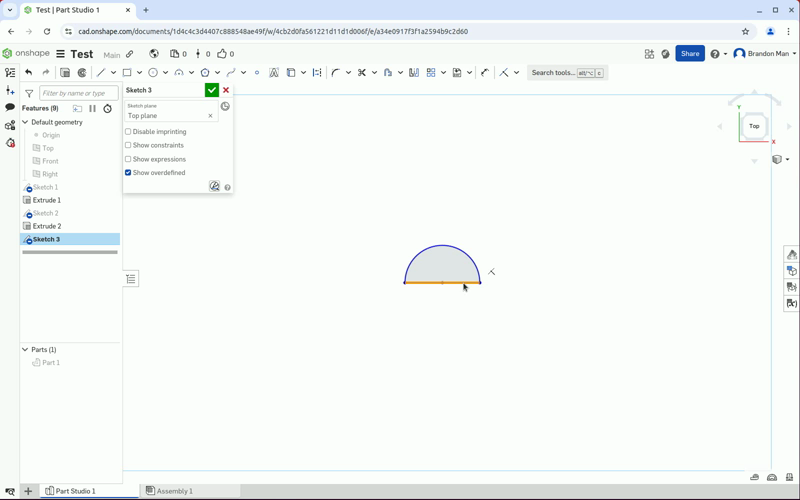
scroll(-6)
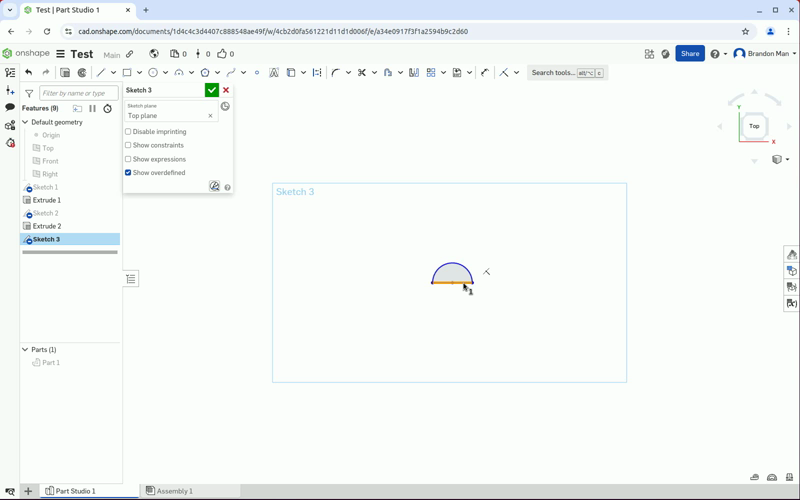
scroll(-6)
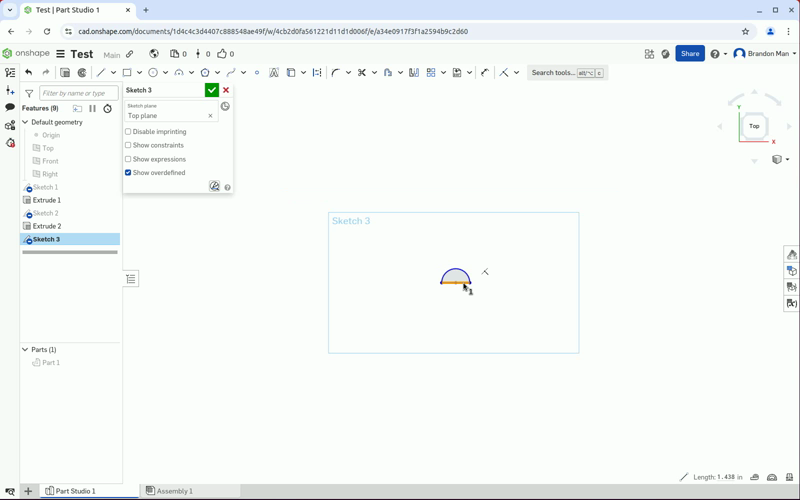
scroll(-6)
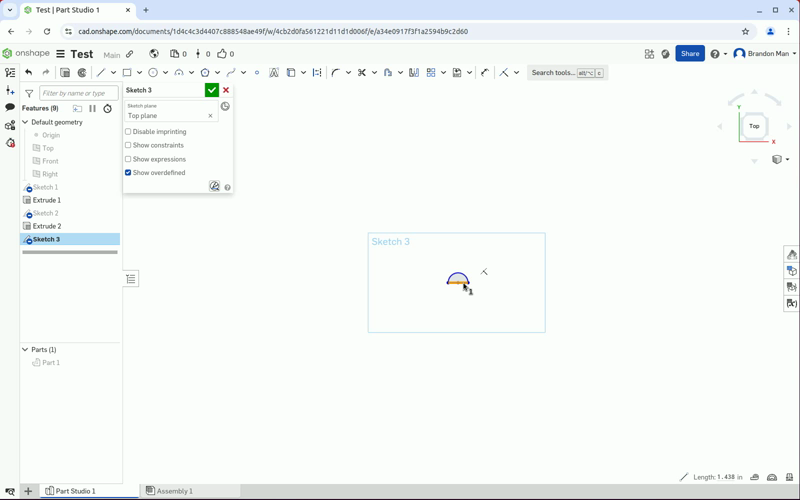
scroll(-6)
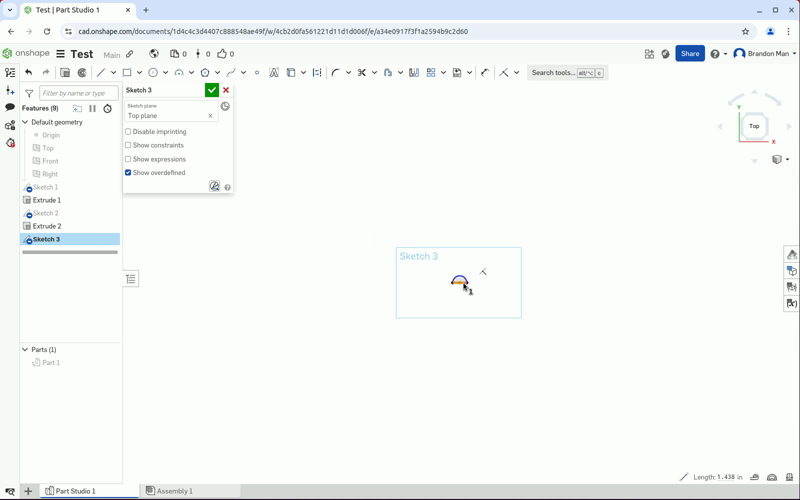
scroll(-6)
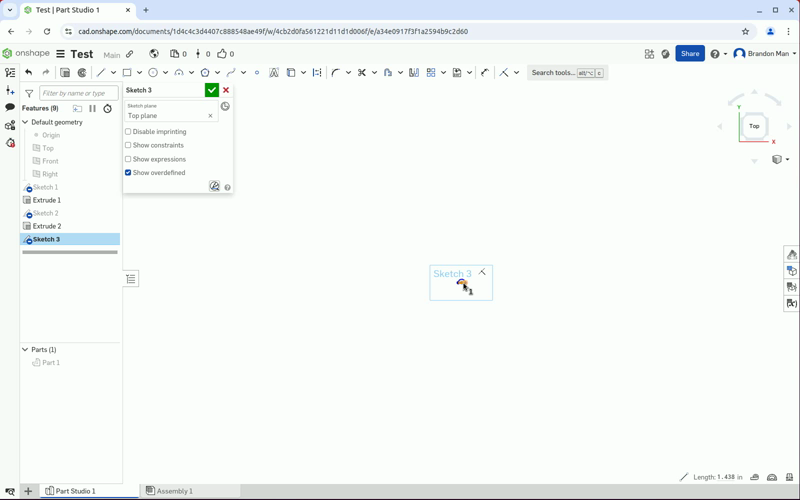
mouse_move(73, 352)
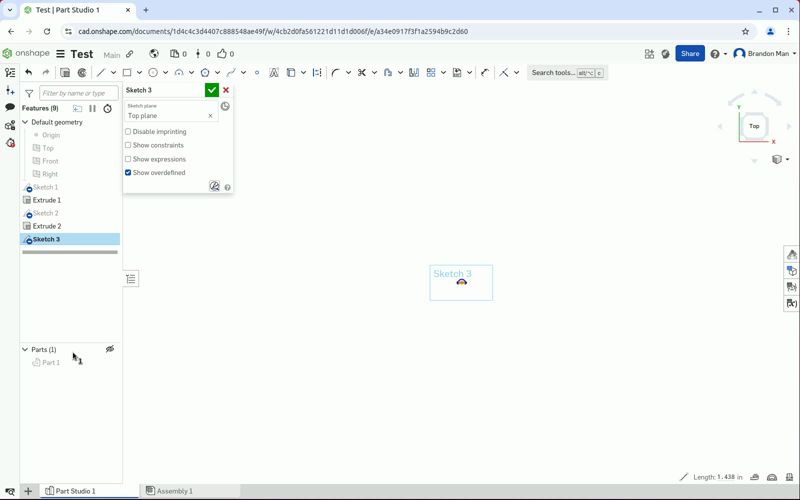
key(shift+y)
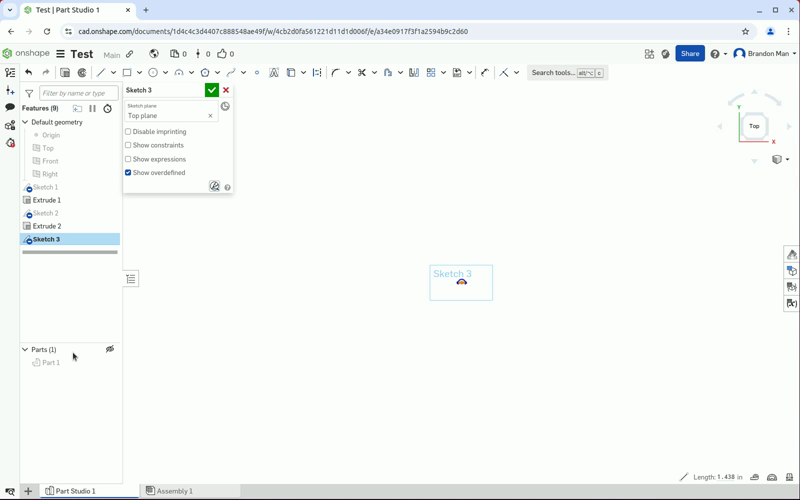
key(shift+e)
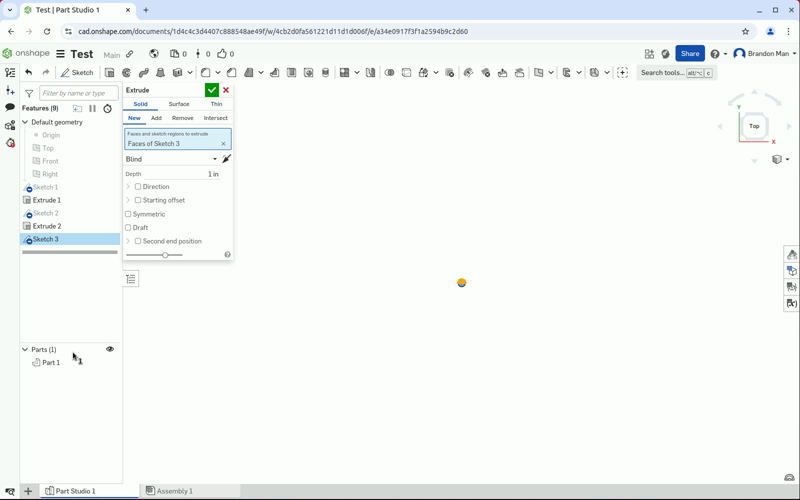
mouse_move(143, 106)
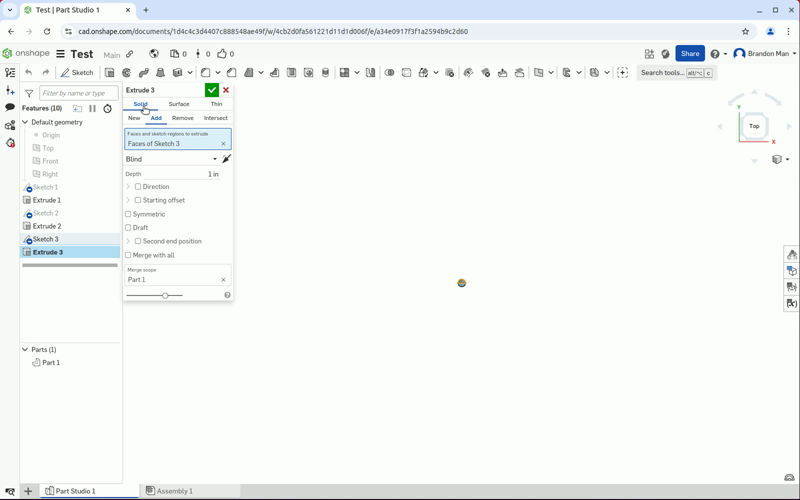
click(143, 106)
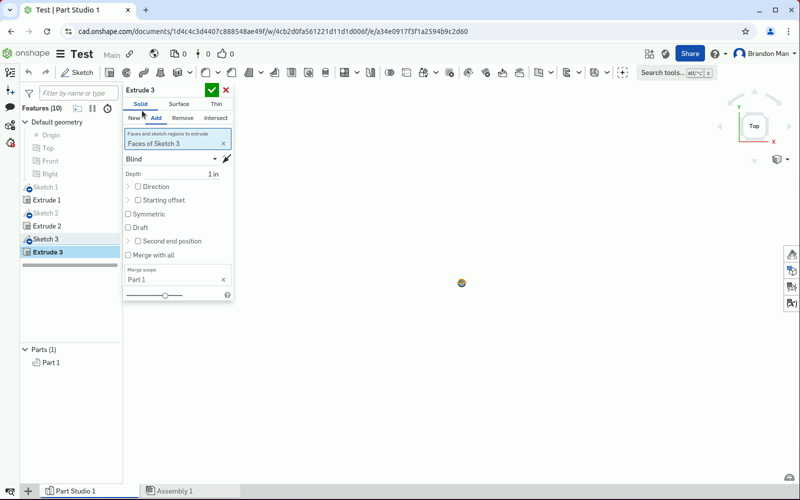
mouse_move(137, 120)
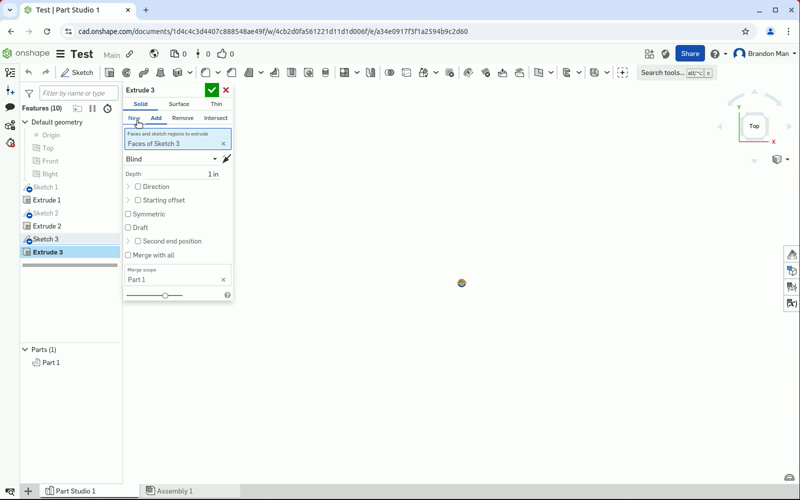
click(137, 120)
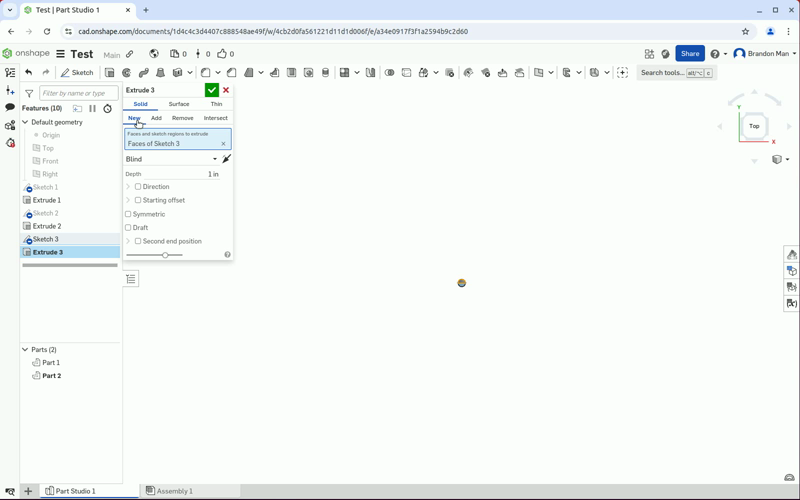
key(tab, 4)
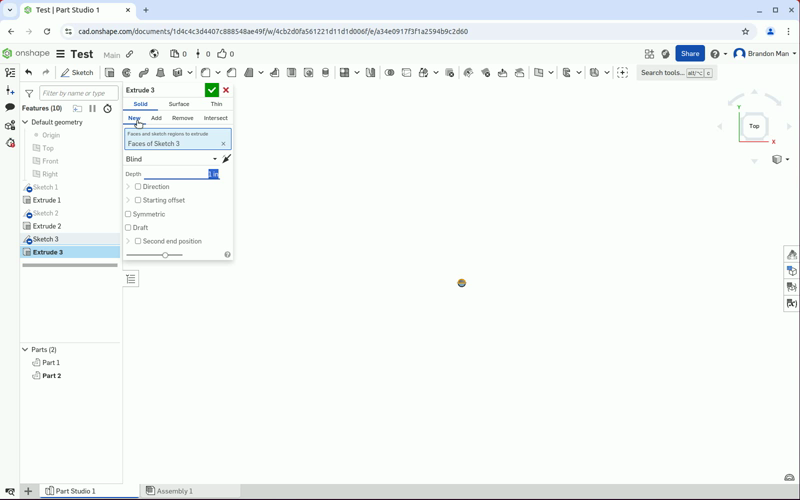
text(23.108)
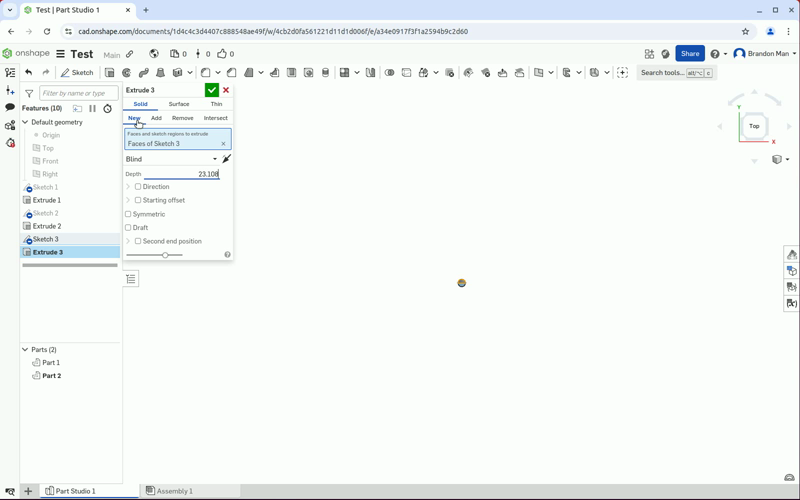
key(enter)
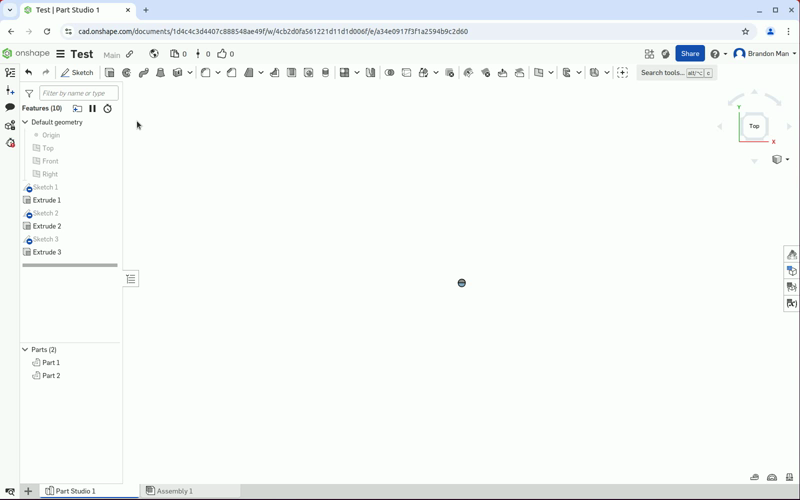
key(shift+h)
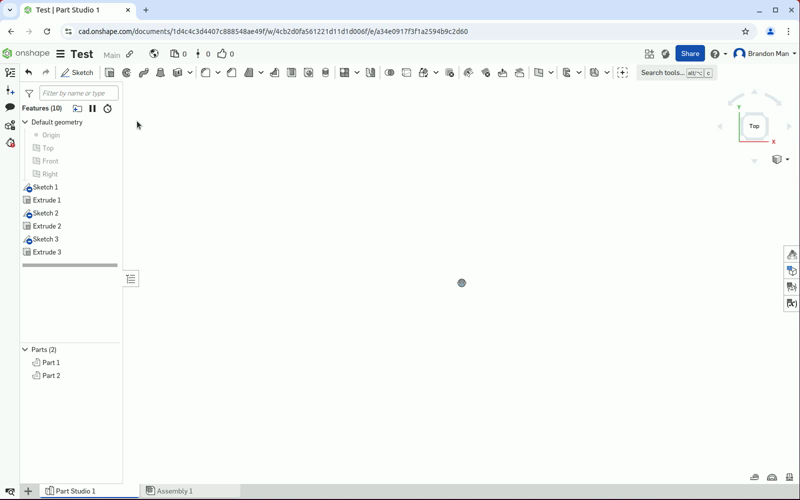
key(shift+h)
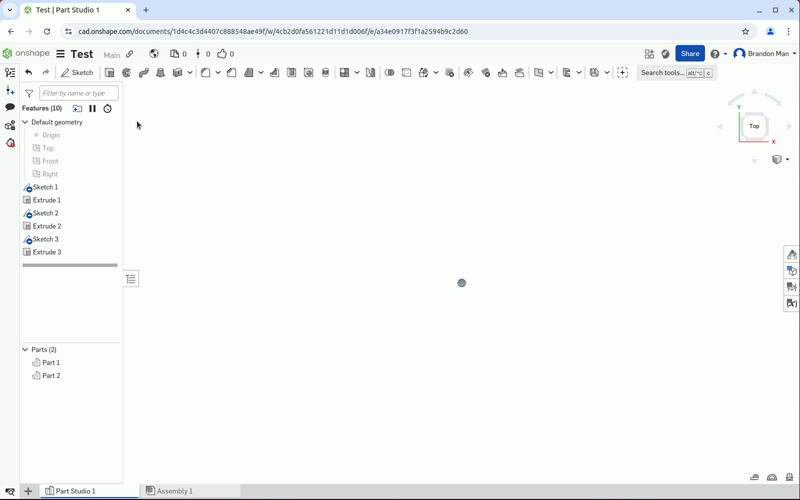
key(shift+7)
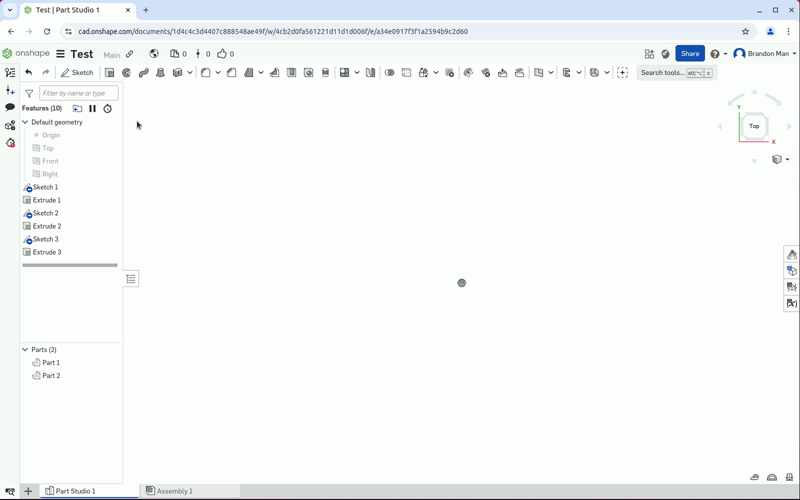
key(up, 3)
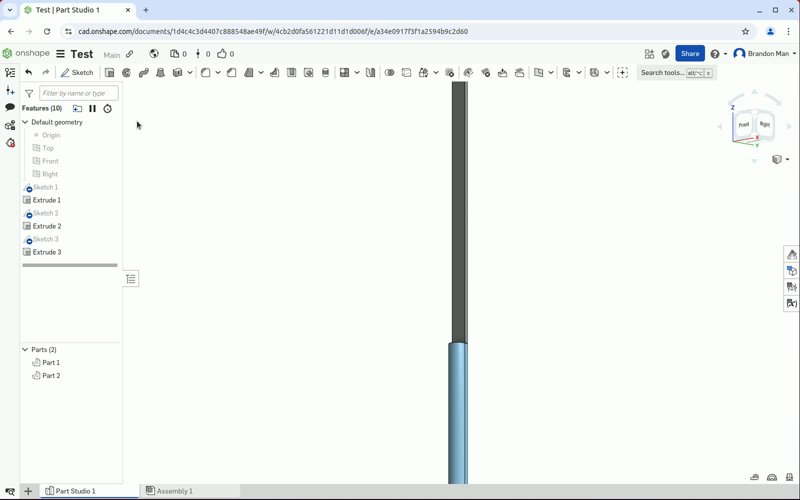
key(left, 3)
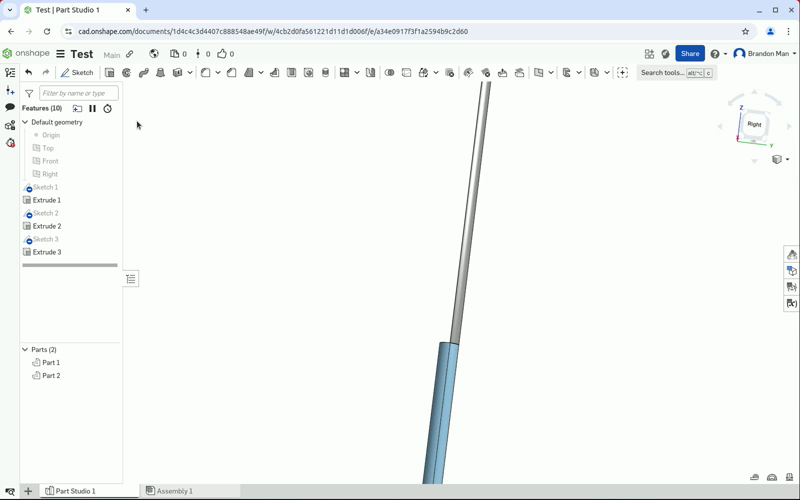
key(right, 3)
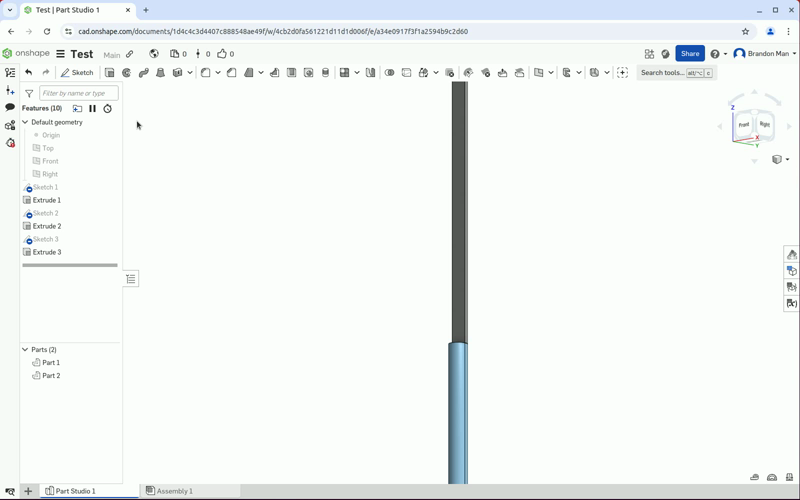
key(down, 3)
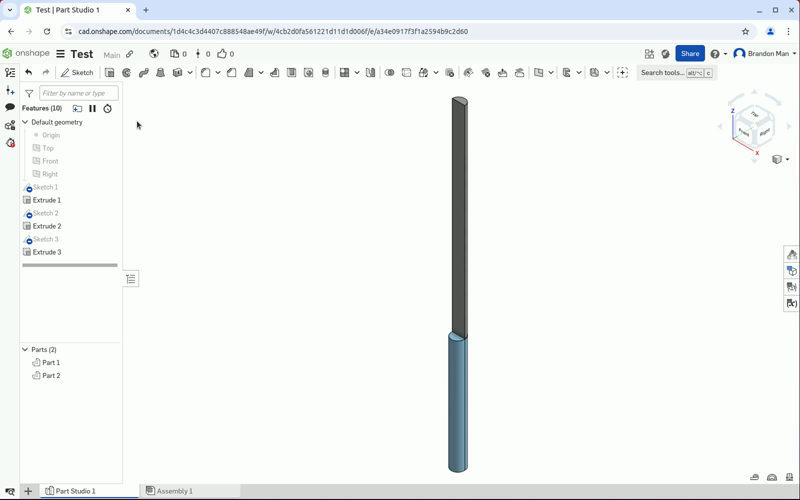
mouse_move(73, 189)
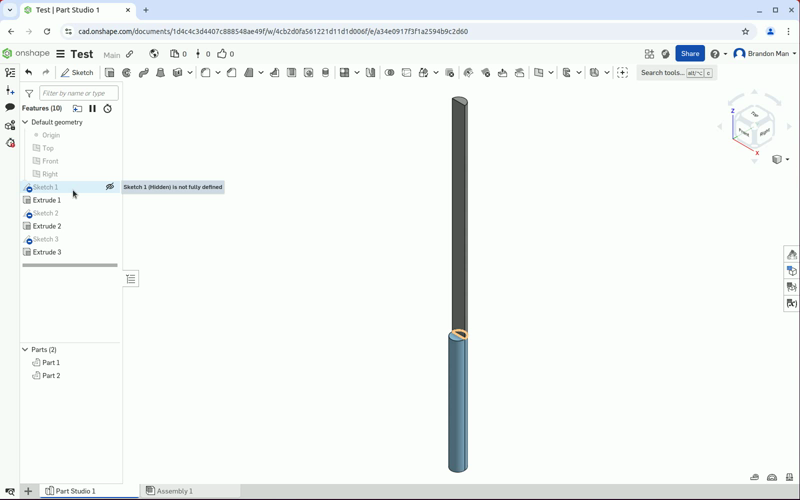
click(73, 189)